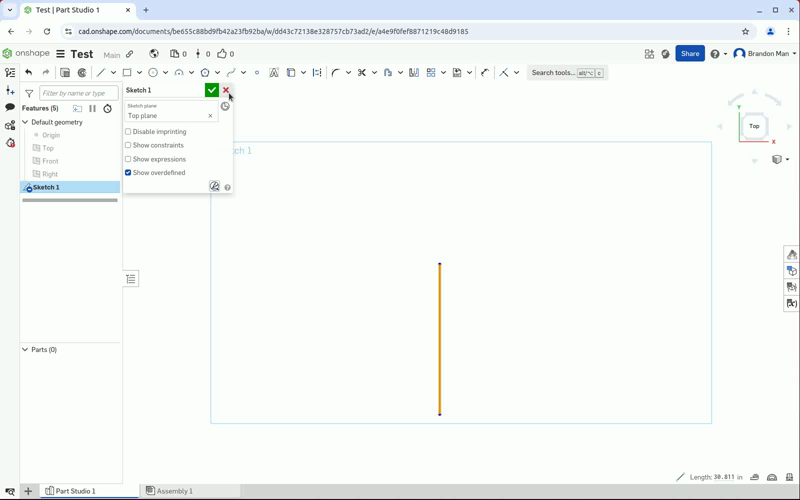
key(shift+h)
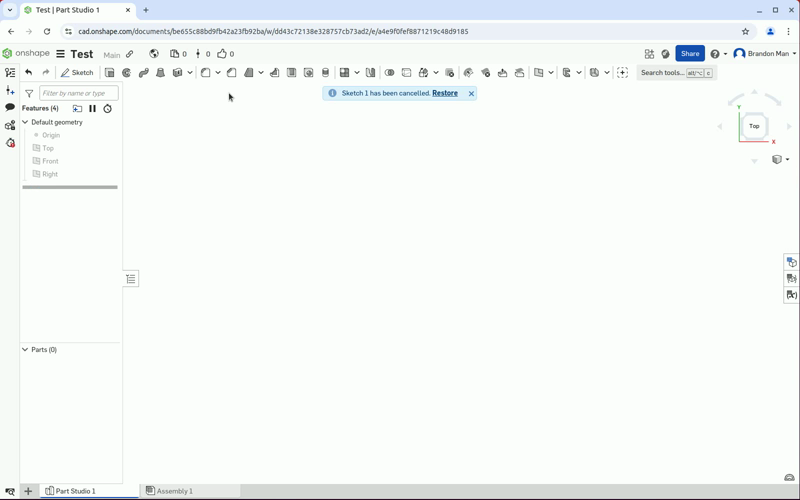
mouse_move(73, 352)
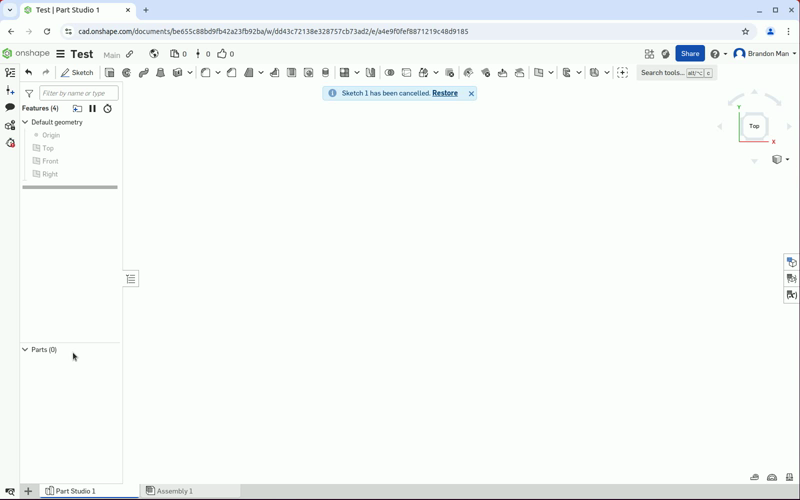
key(y)
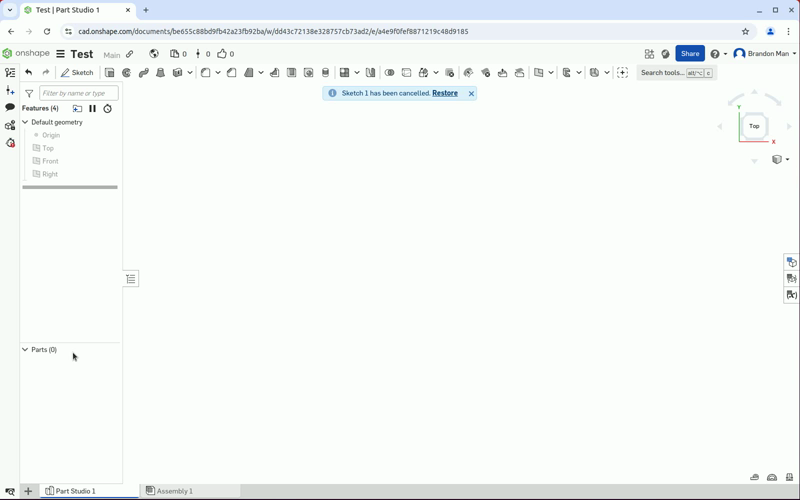
key(shift+p)
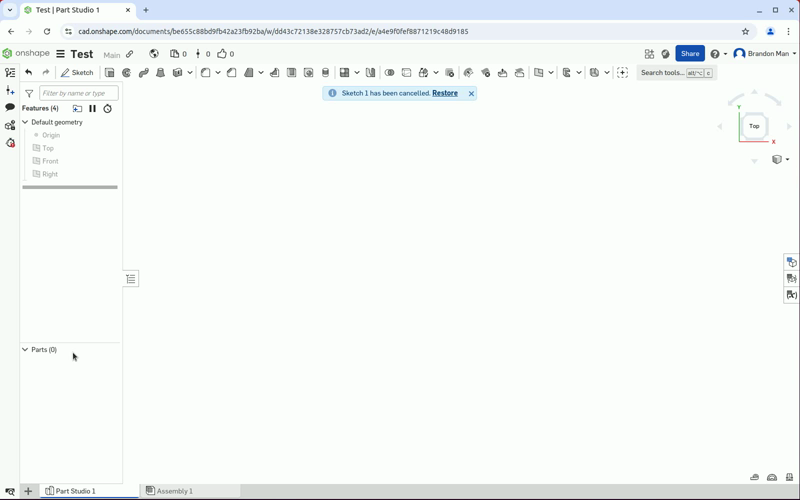
key(space)
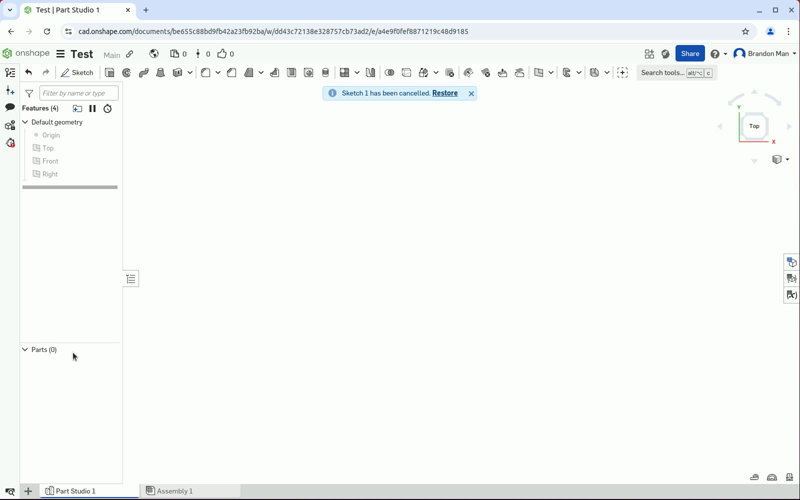
key_down(shift)
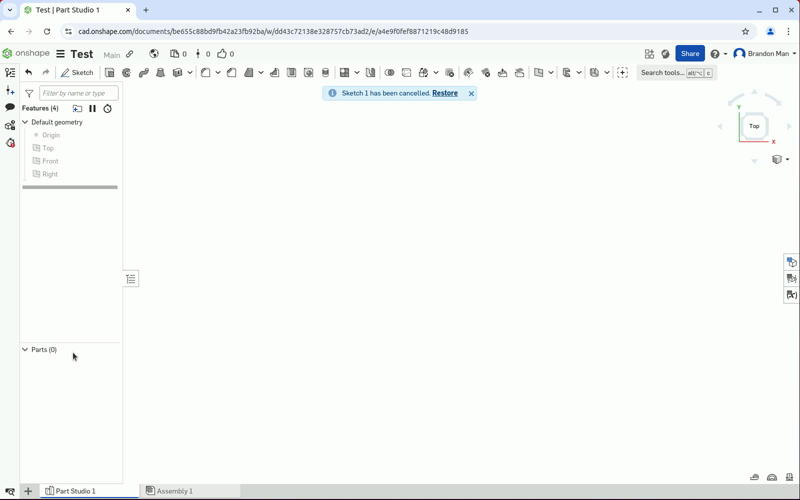
key(up)
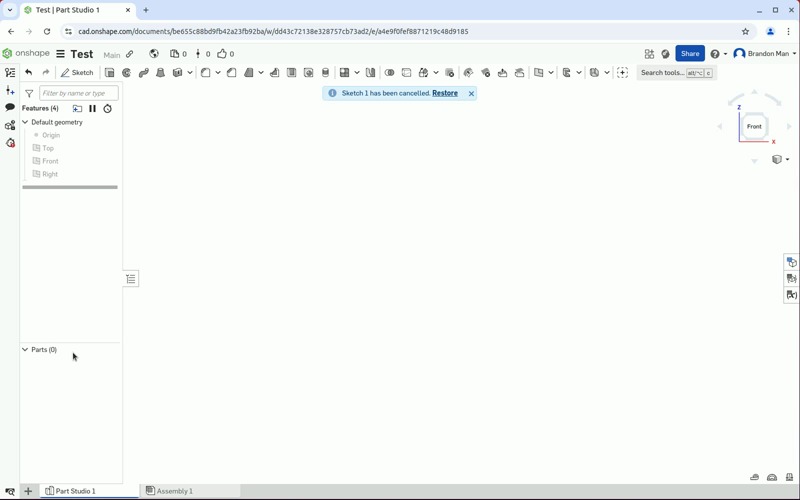
key_up(shift)
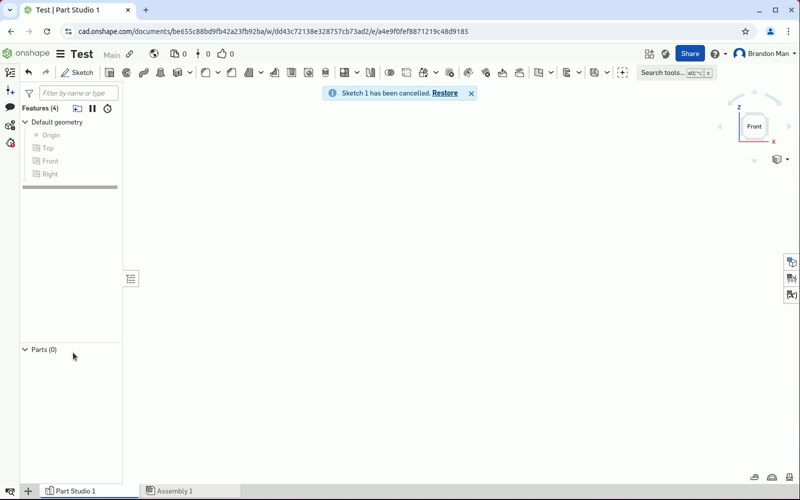
key(space)
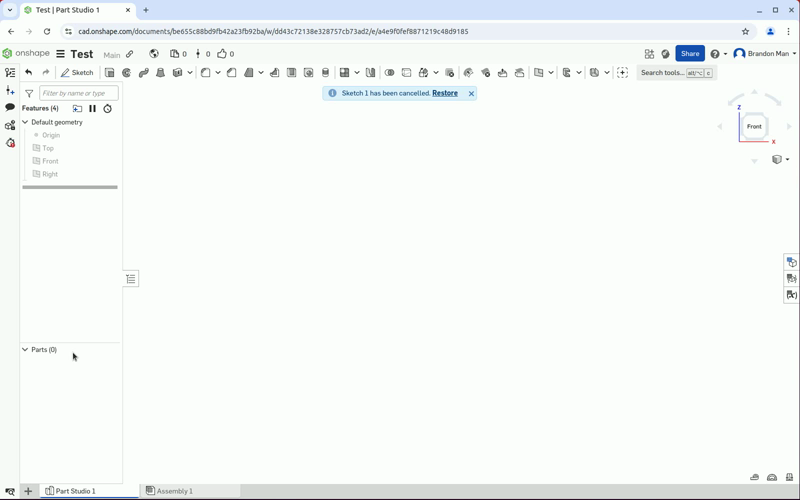
key_down(shift)
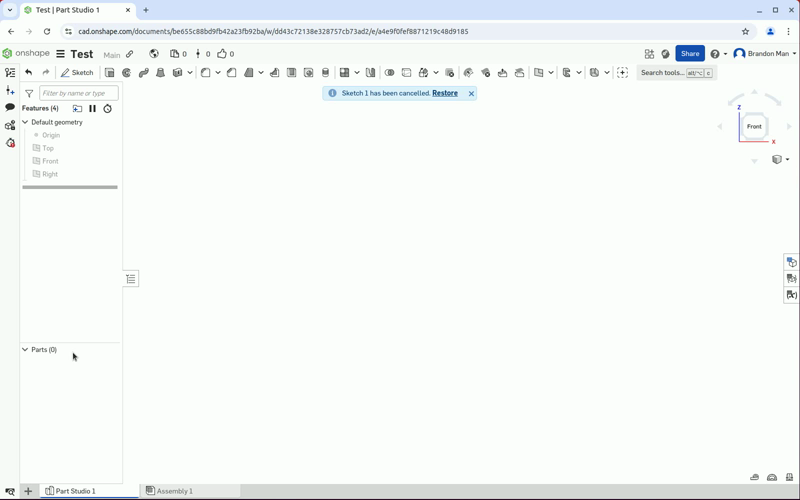
key(left)
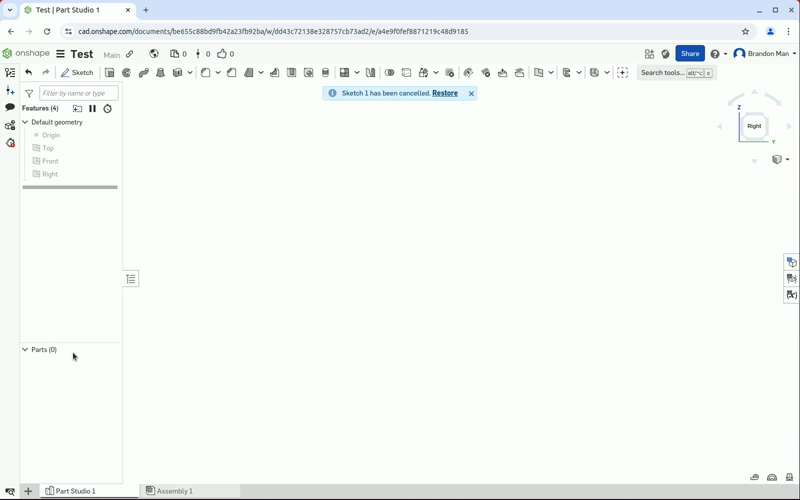
key_up(shift)
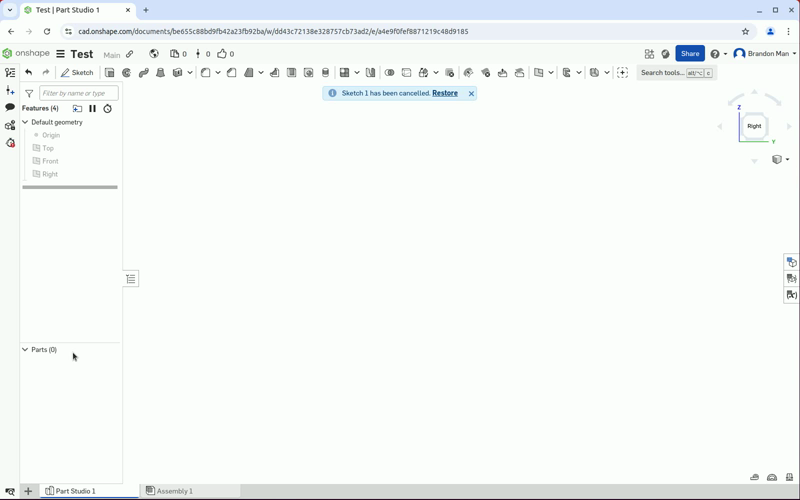
mouse_move(73, 352)
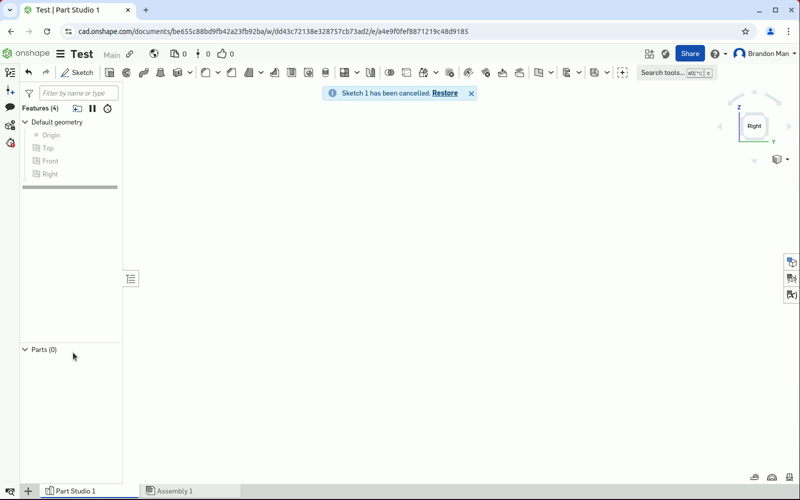
key(shift+y)
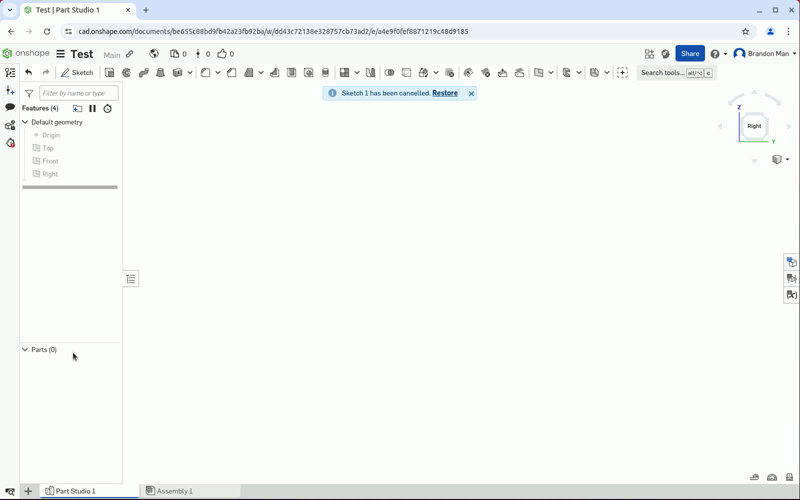
key(shift+s)
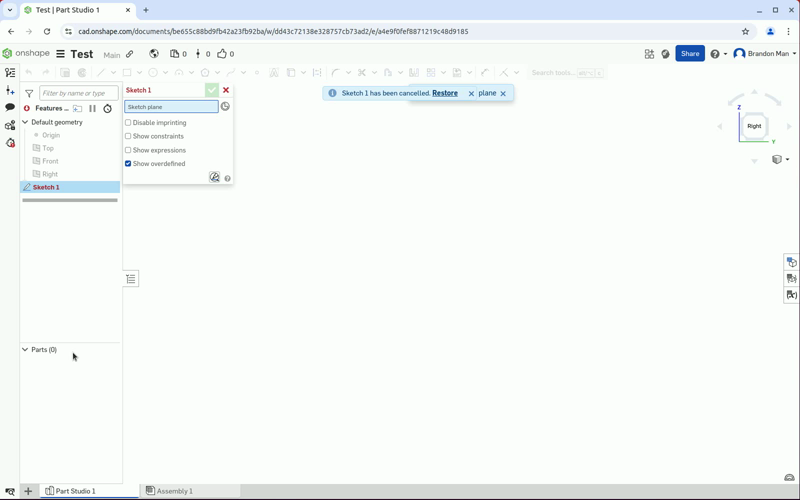
mouse_move(73, 176)
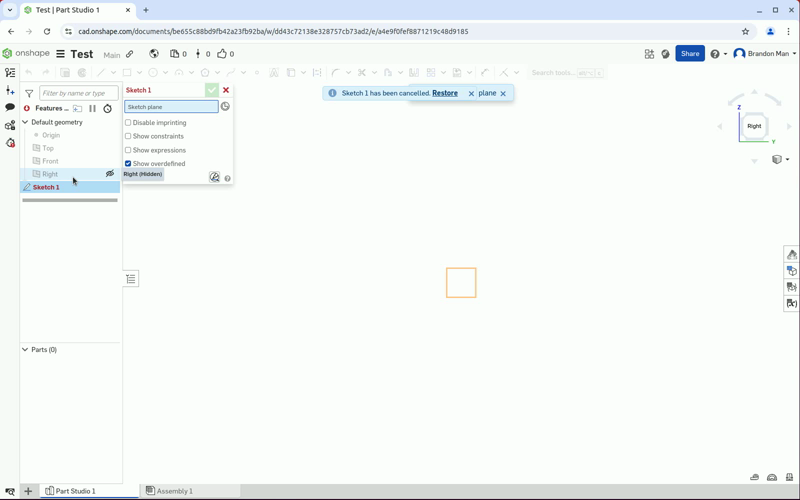
click(73, 176)
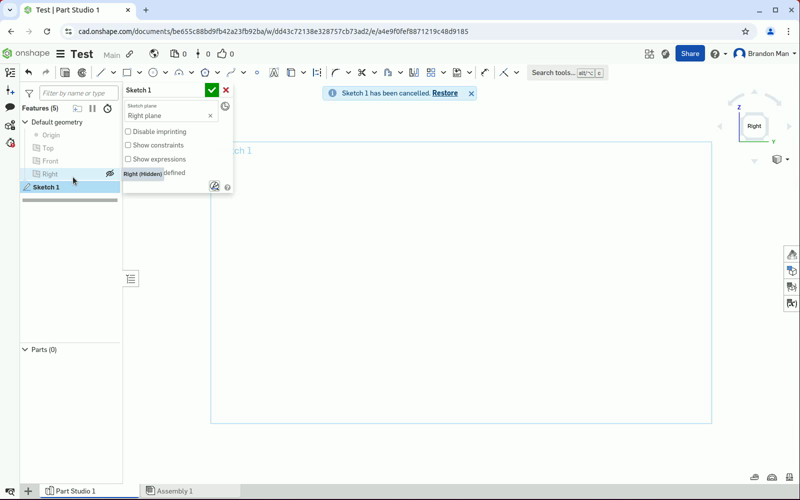
mouse_move(73, 352)
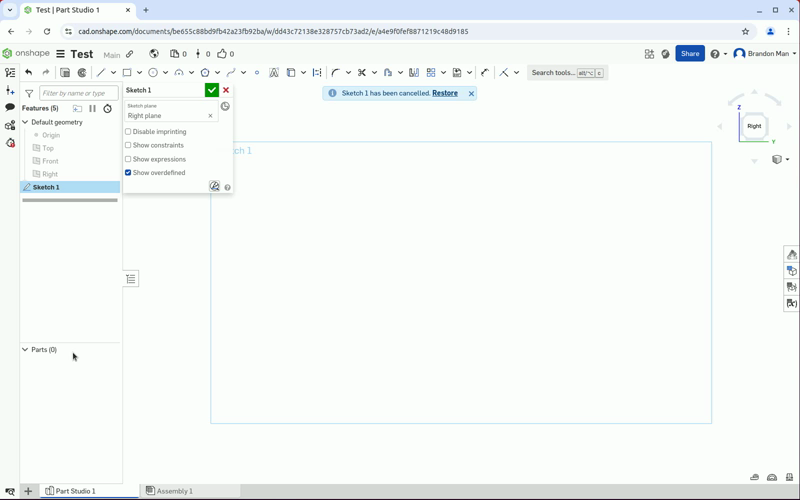
key(y)
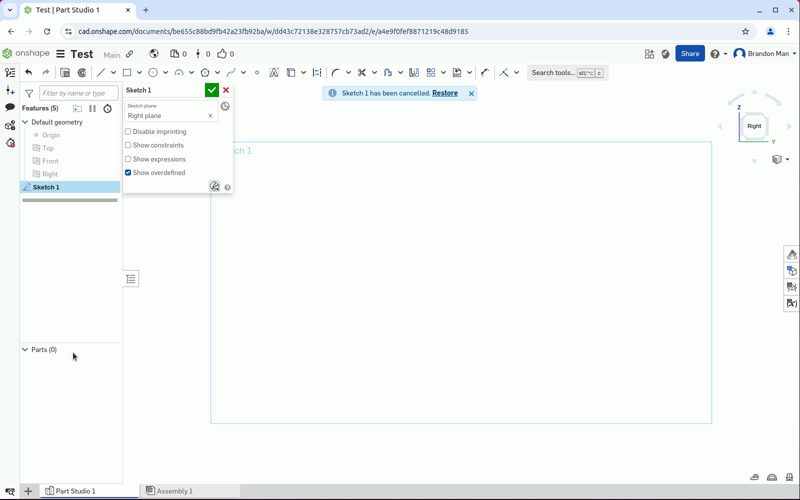
key(l)
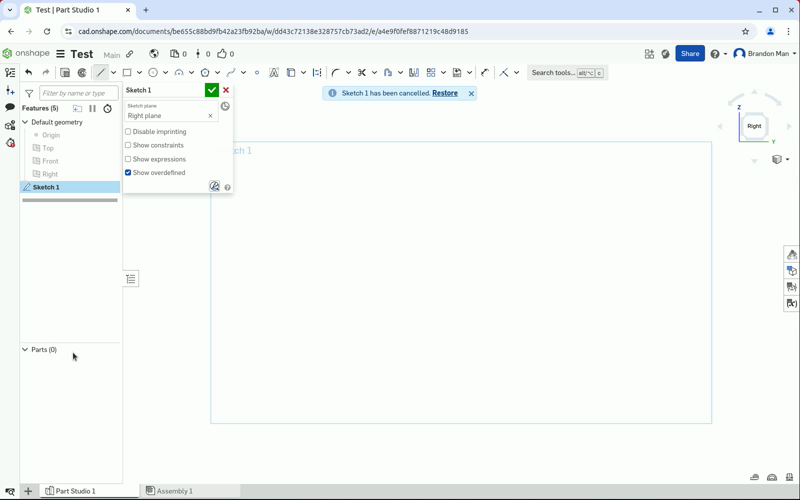
key_down(shift)
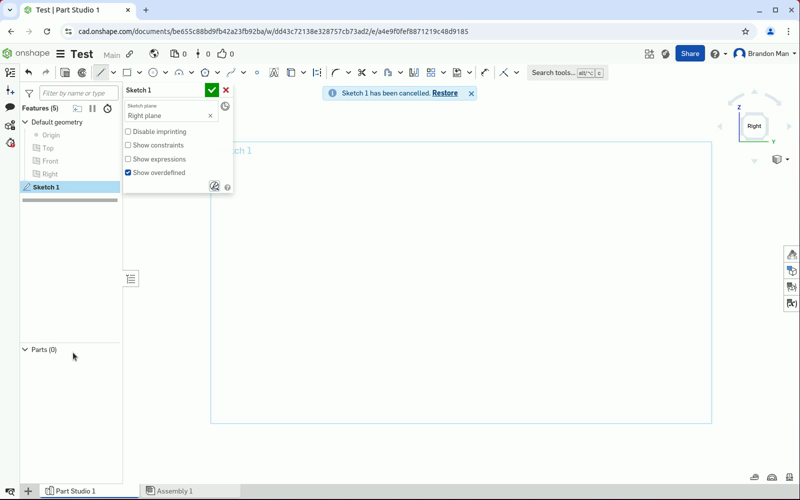
mouse_move(460, 247)
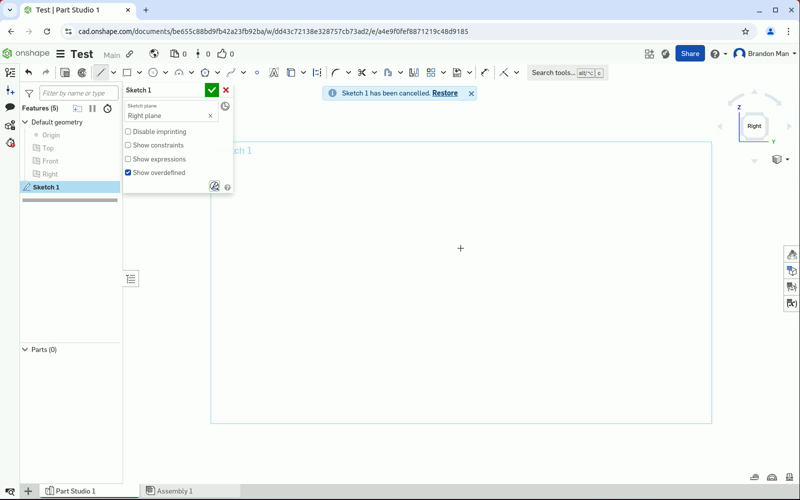
click(460, 247)
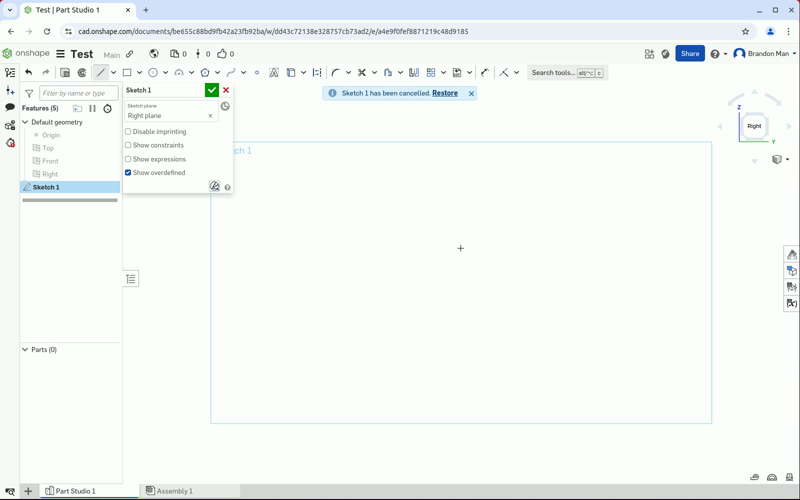
key_up(shift)
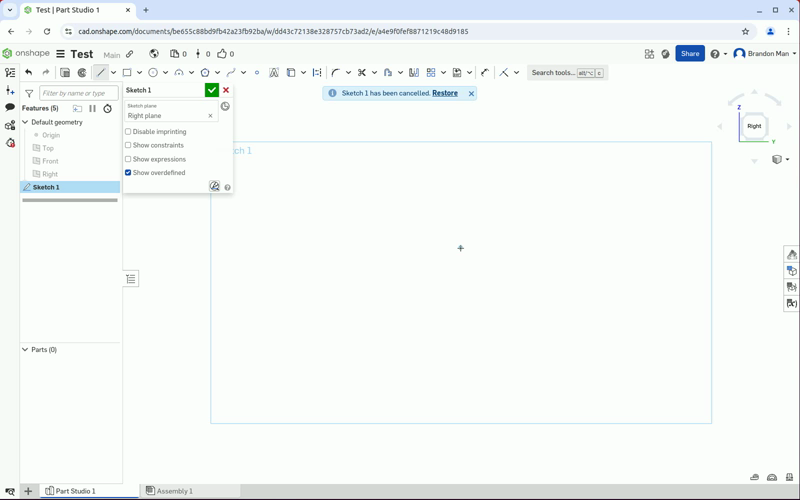
key_down(shift)
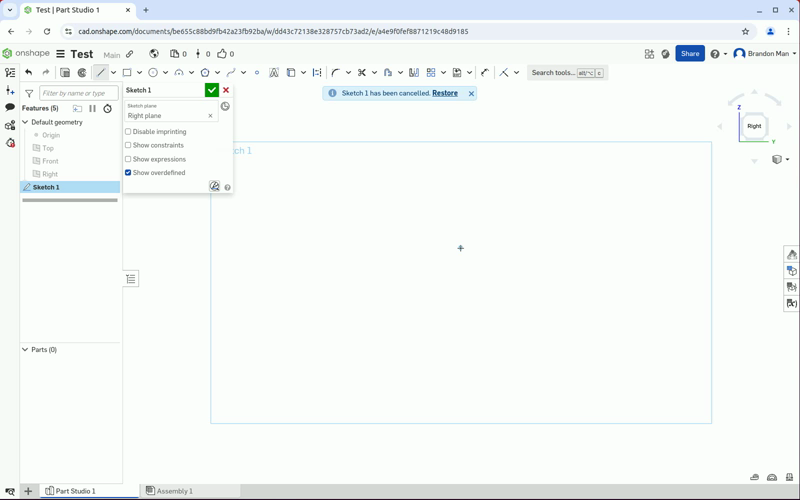
mouse_move(490, 247)
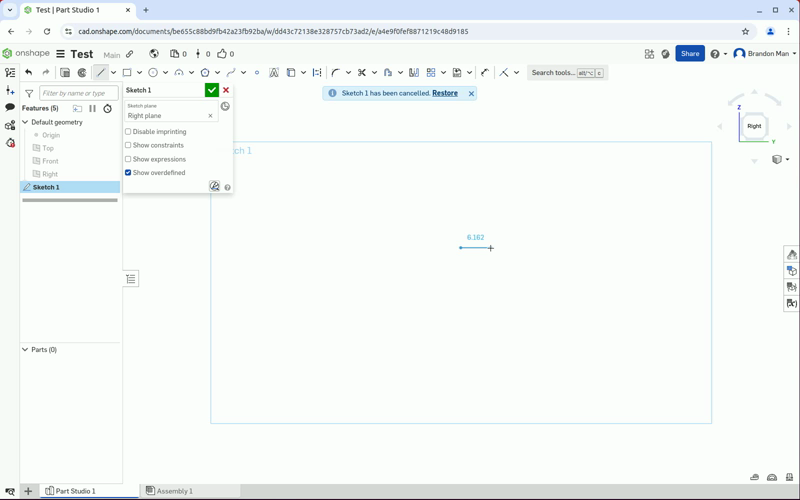
mouse_move(475, 262)
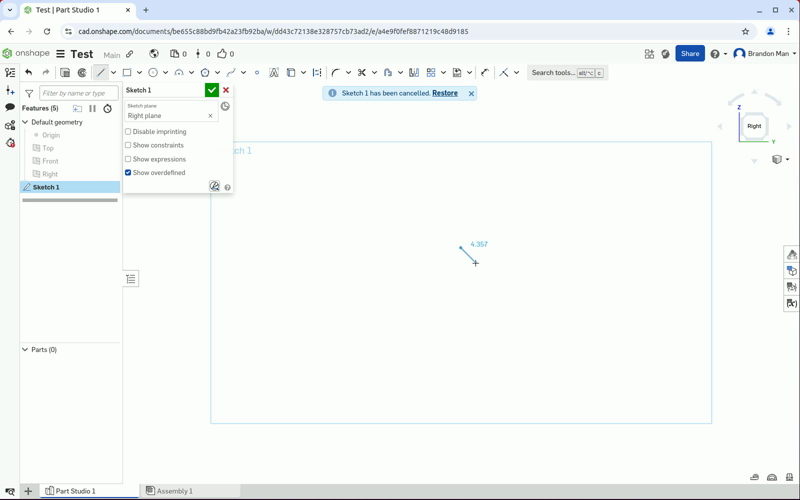
click(475, 262)
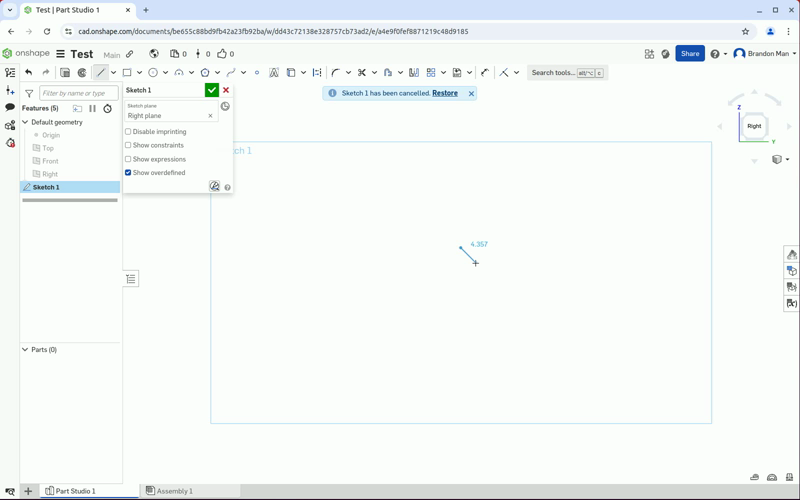
key_up(shift)
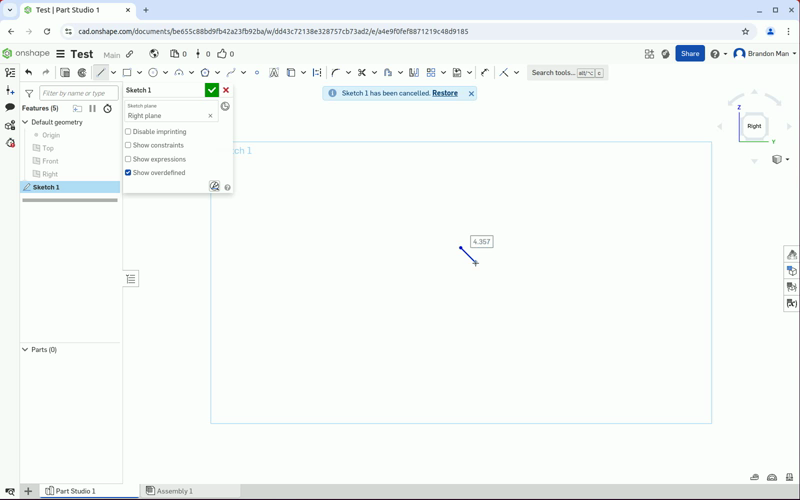
key_down(shift)
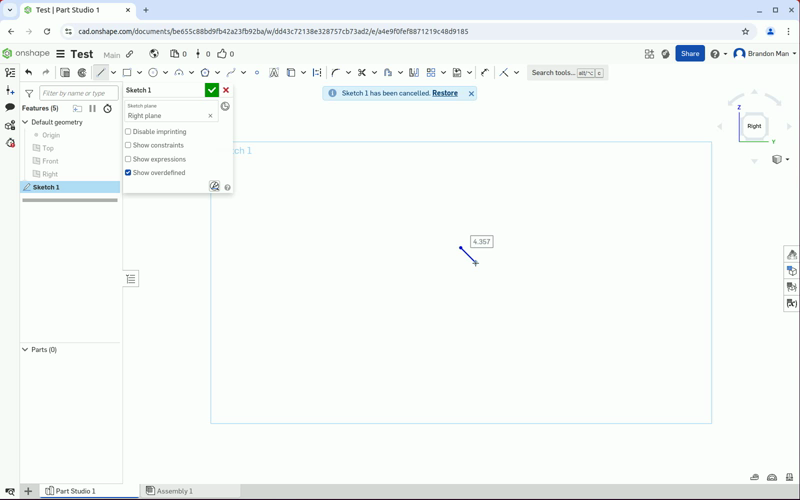
mouse_move(505, 262)
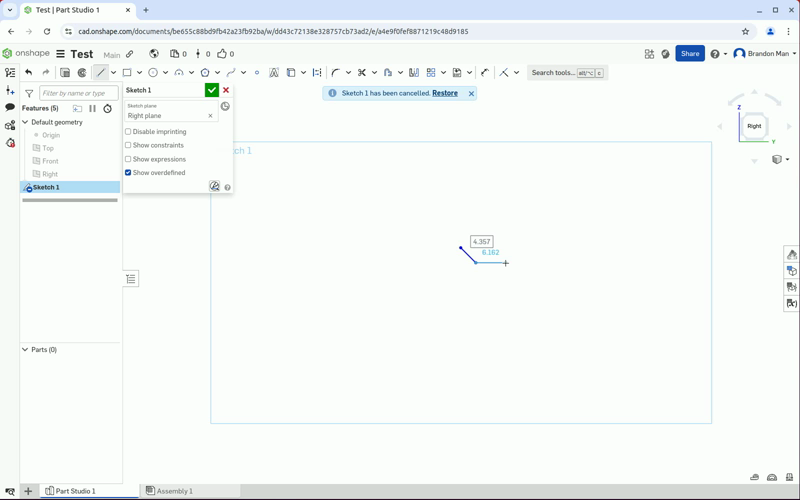
mouse_move(475, 247)
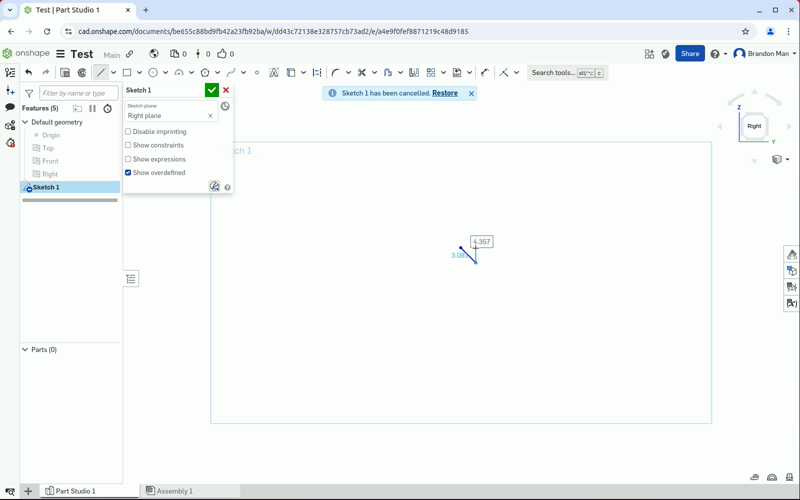
click(475, 247)
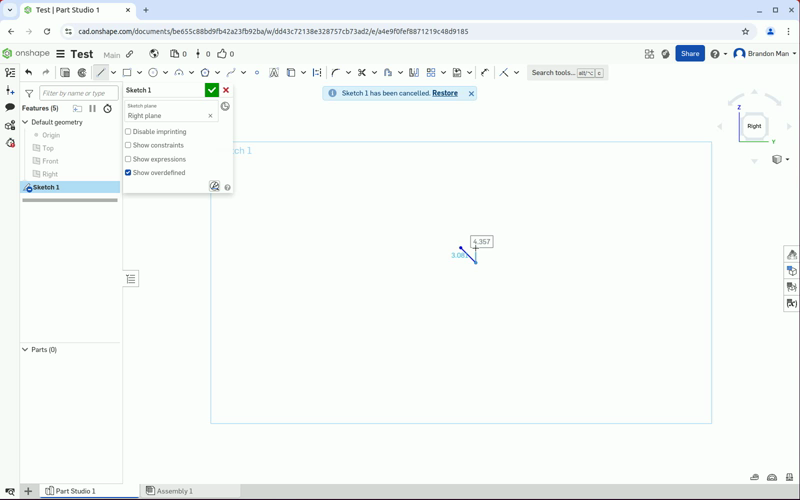
key_up(shift)
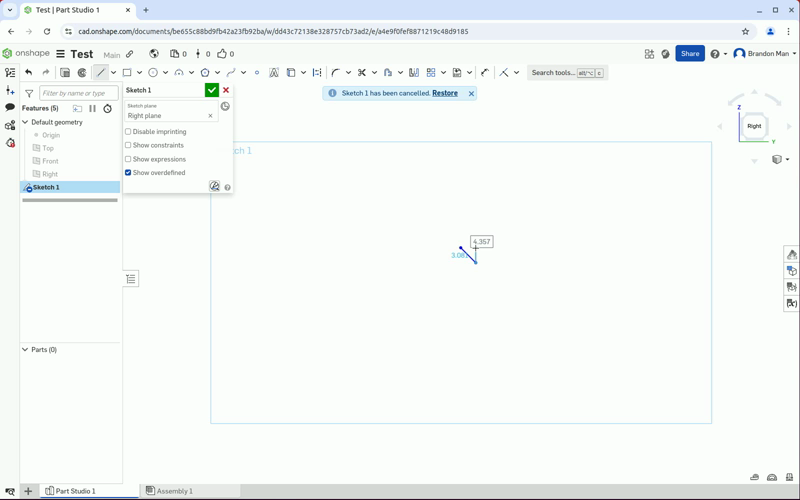
mouse_move(505, 247)
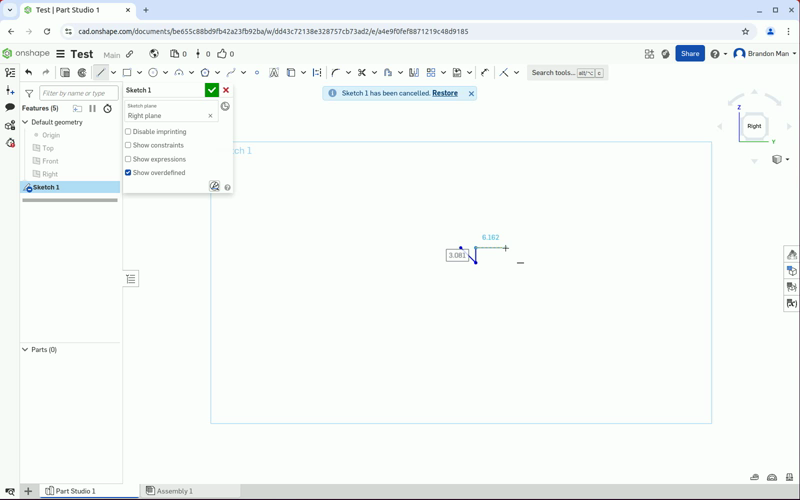
key_down(shift)
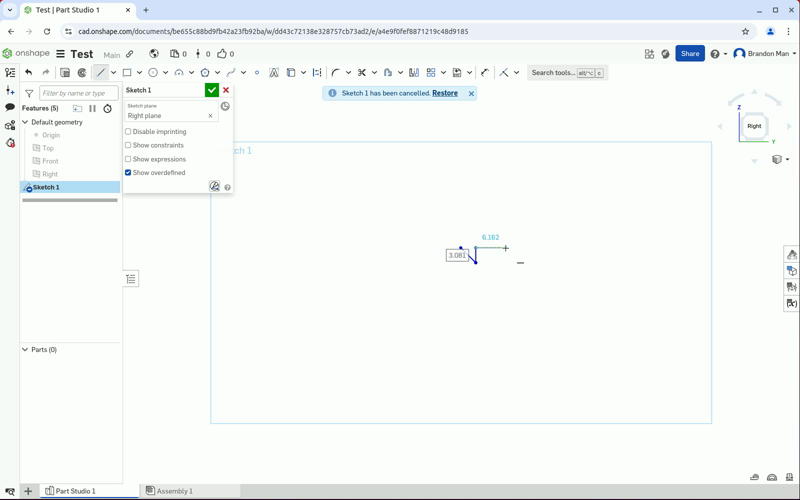
mouse_move(460, 247)
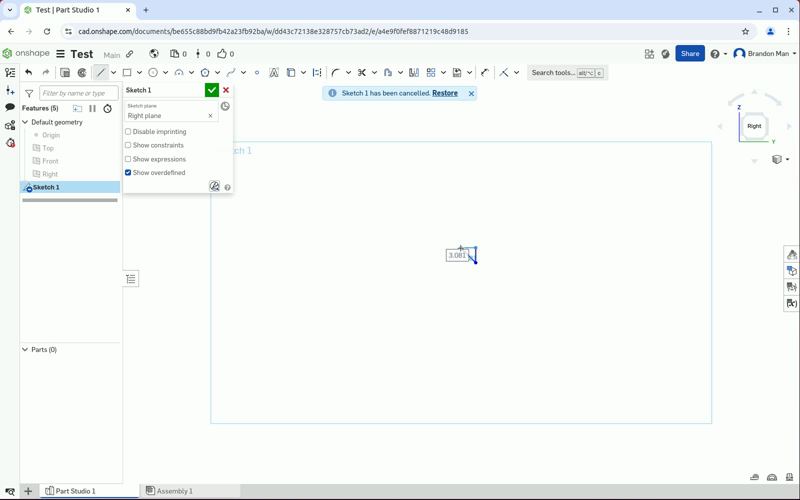
key_up(shift)
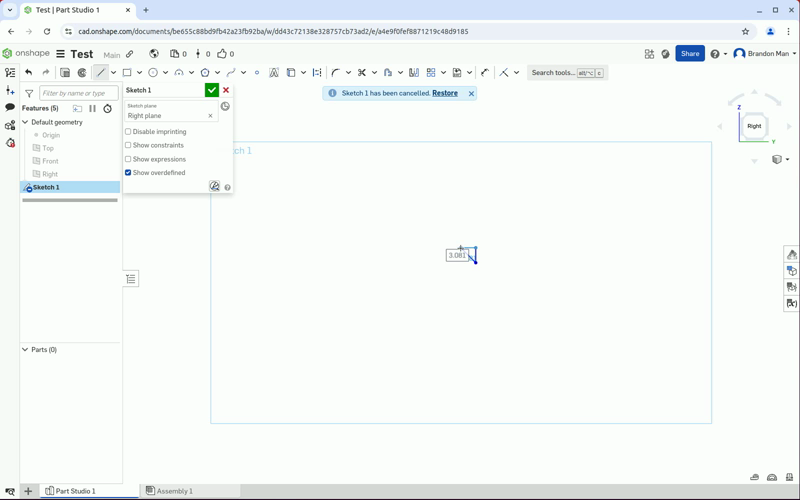
click(460, 247)
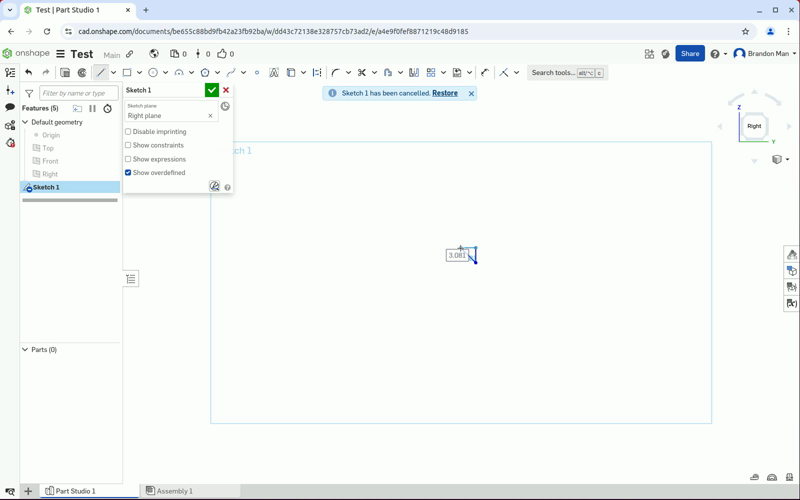
key(esc)
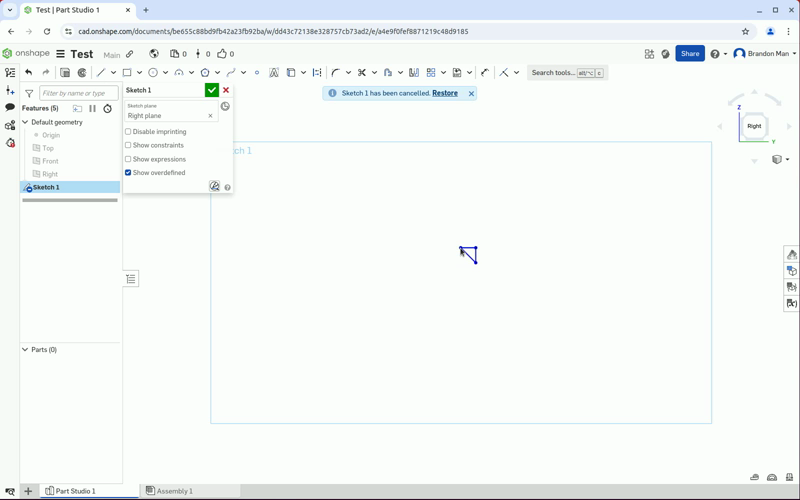
mouse_move(470, 249)
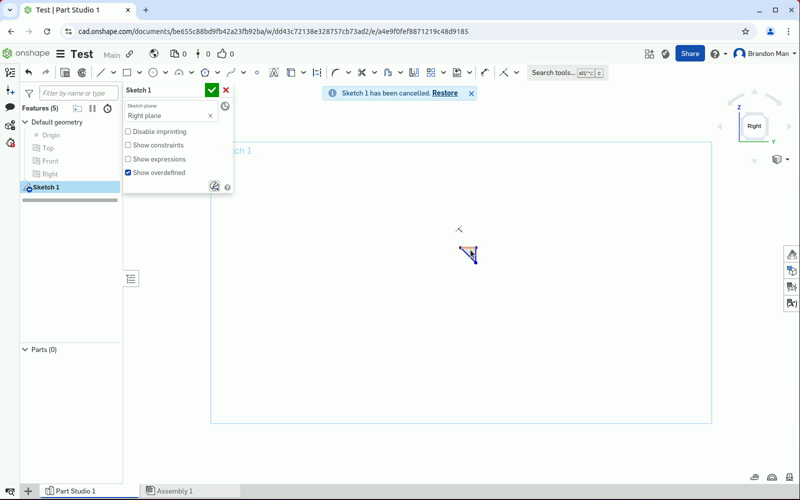
scroll(6)
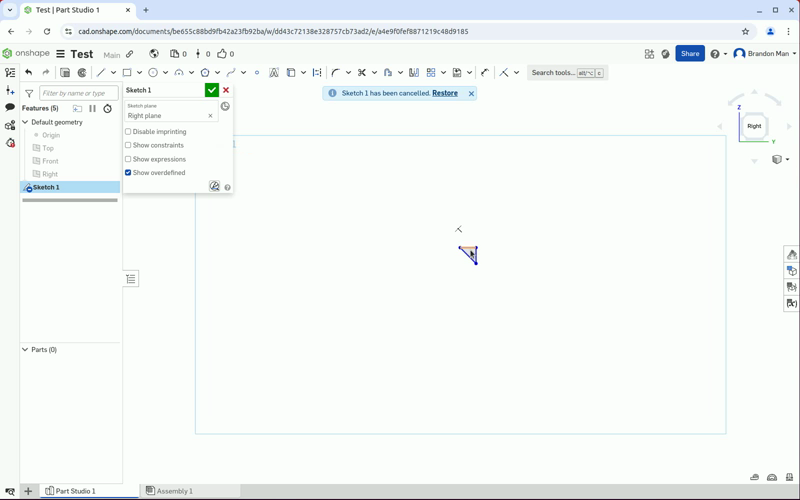
scroll(6)
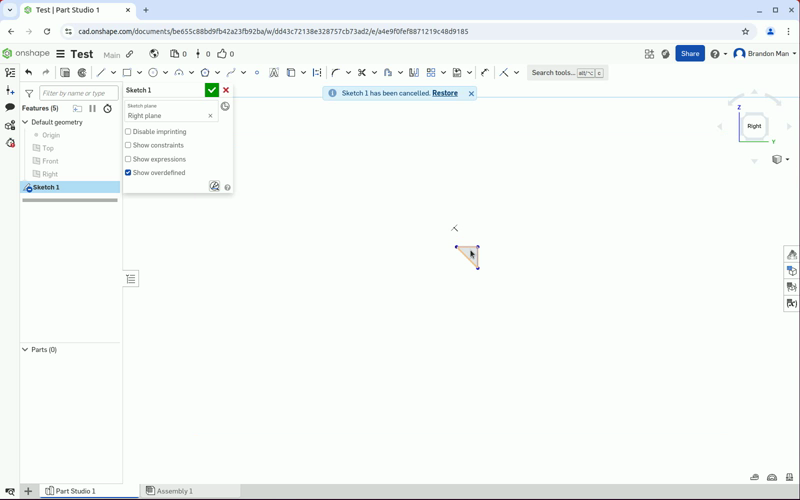
scroll(6)
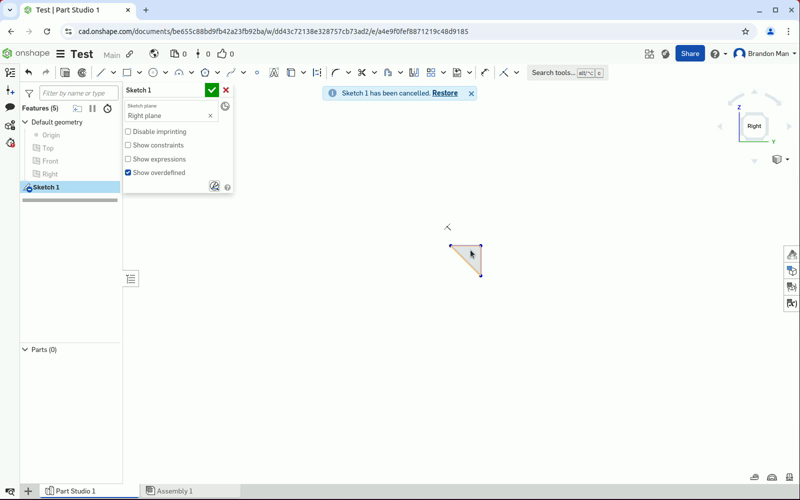
scroll(6)
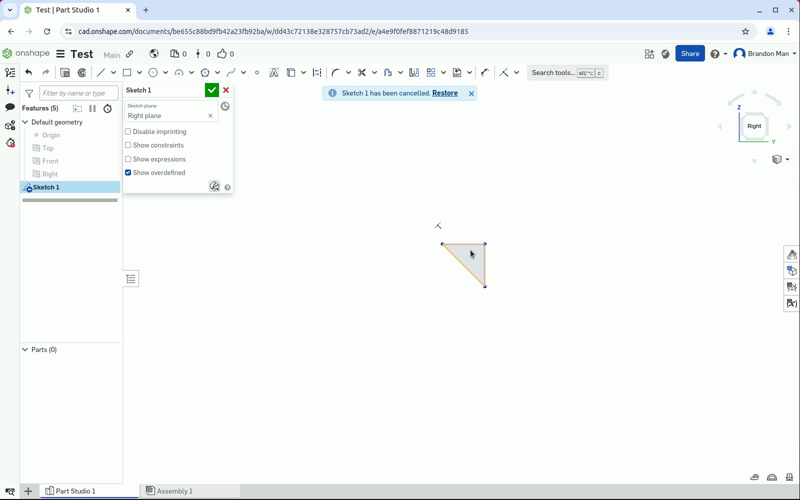
scroll(6)
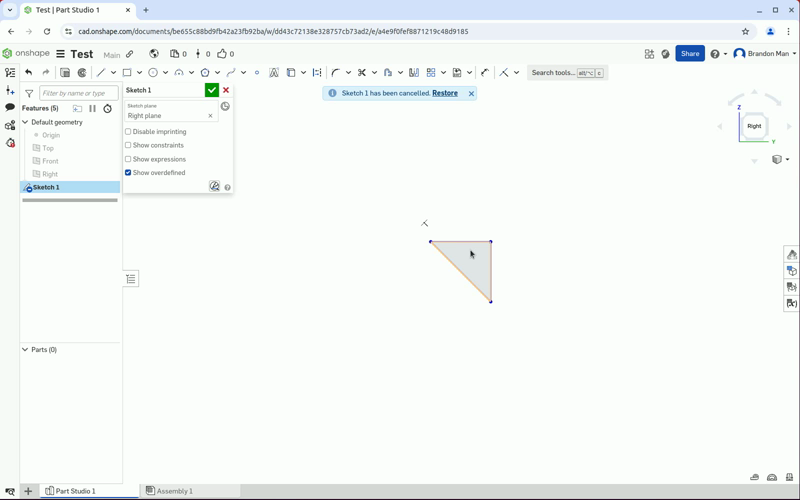
scroll(6)
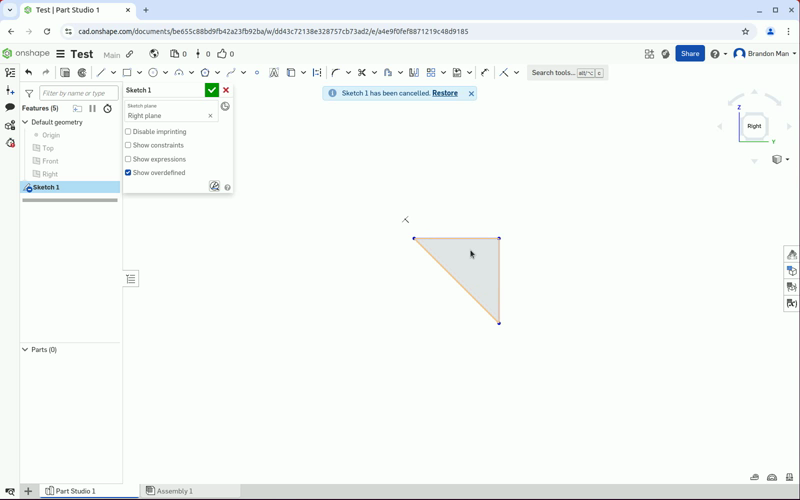
scroll(6)
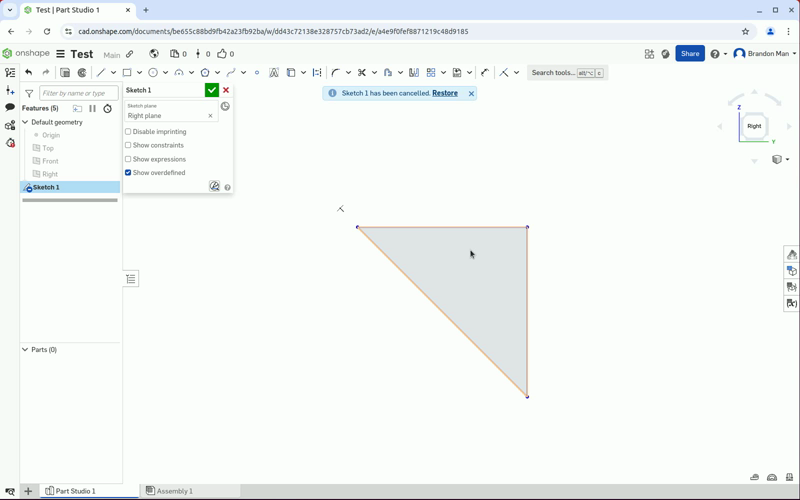
click(470, 249)
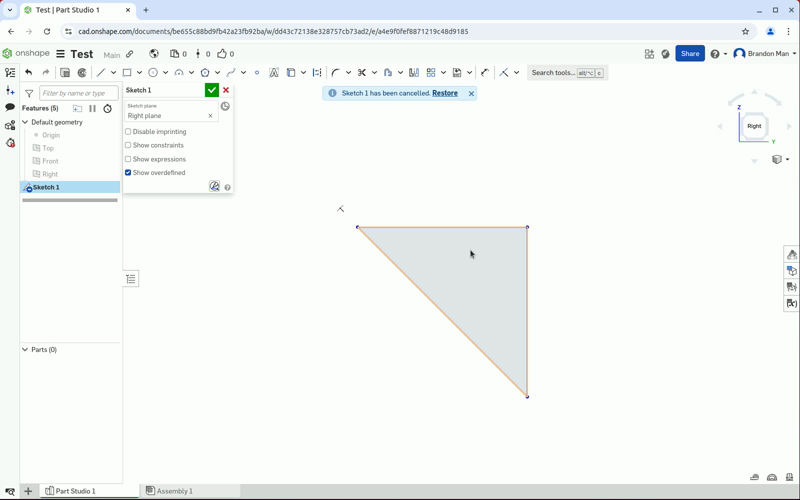
scroll(-6)
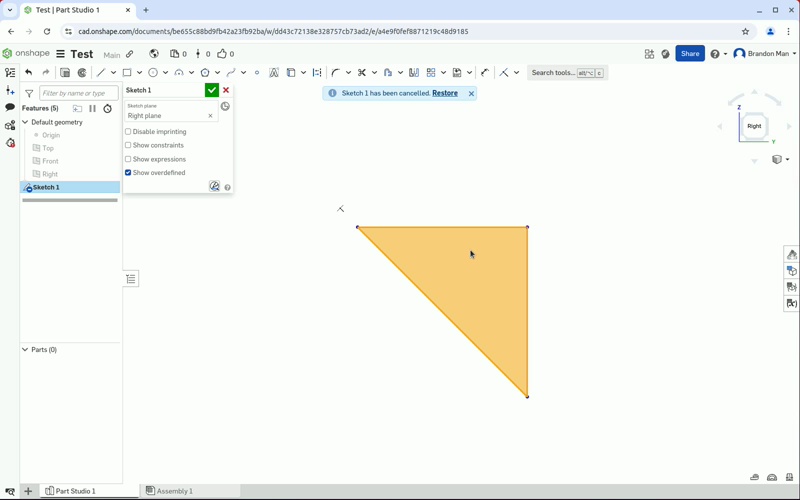
scroll(-6)
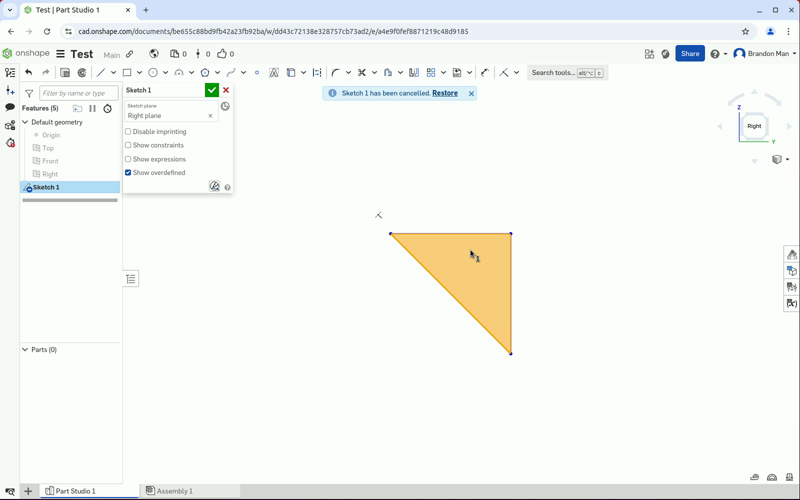
scroll(-6)
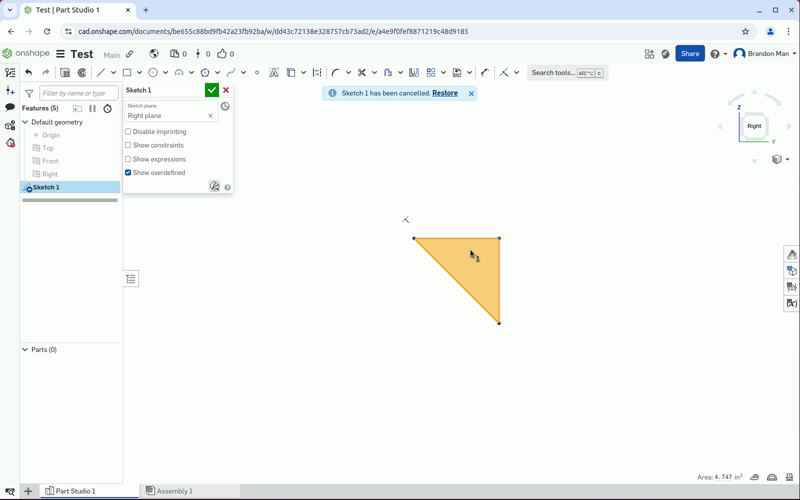
scroll(-6)
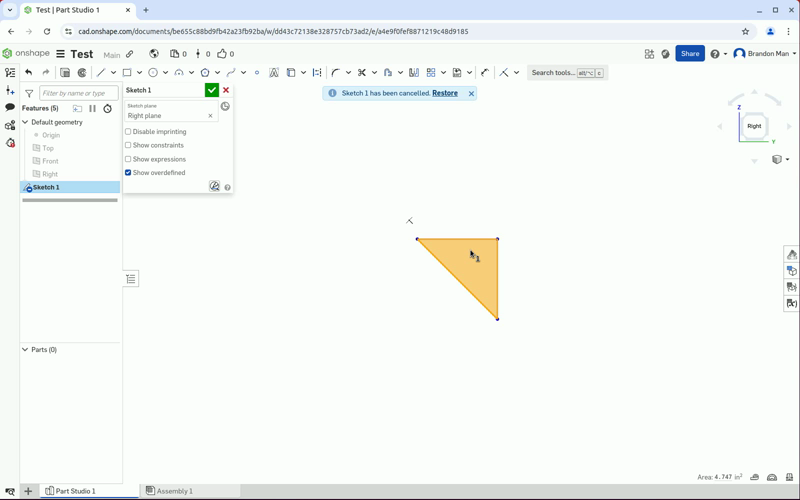
scroll(-6)
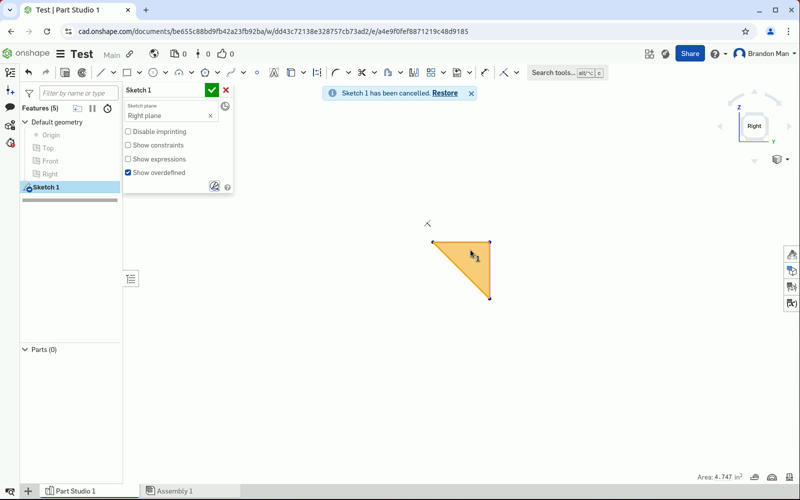
scroll(-6)
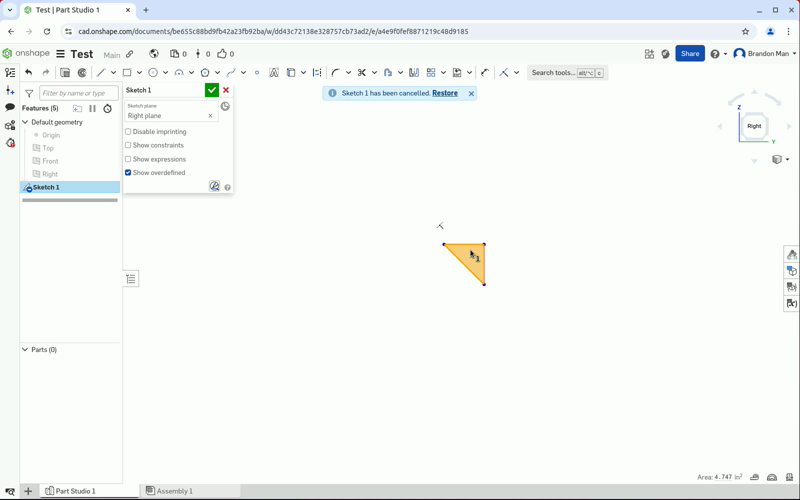
scroll(-6)
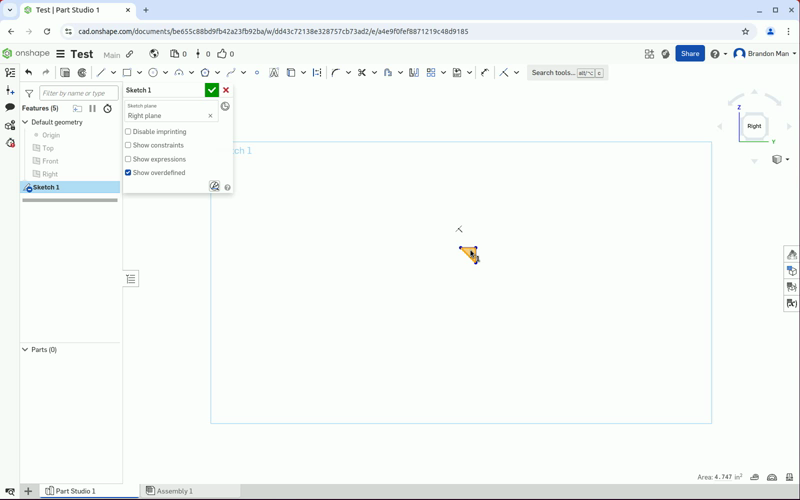
mouse_move(73, 352)
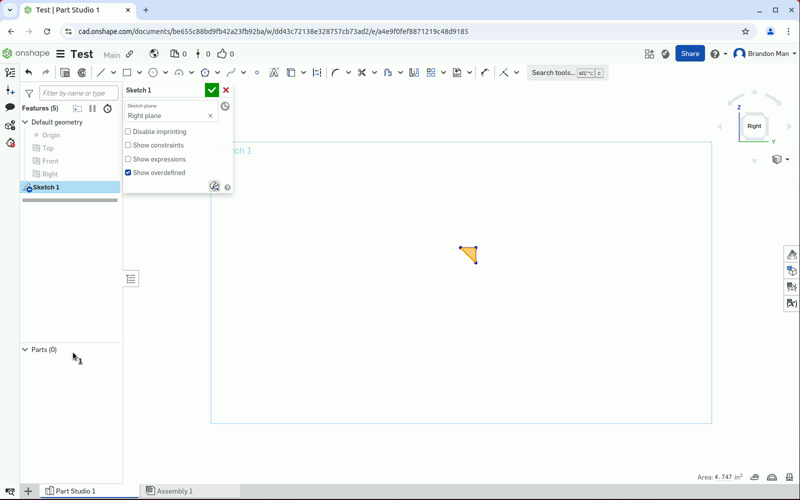
key(shift+y)
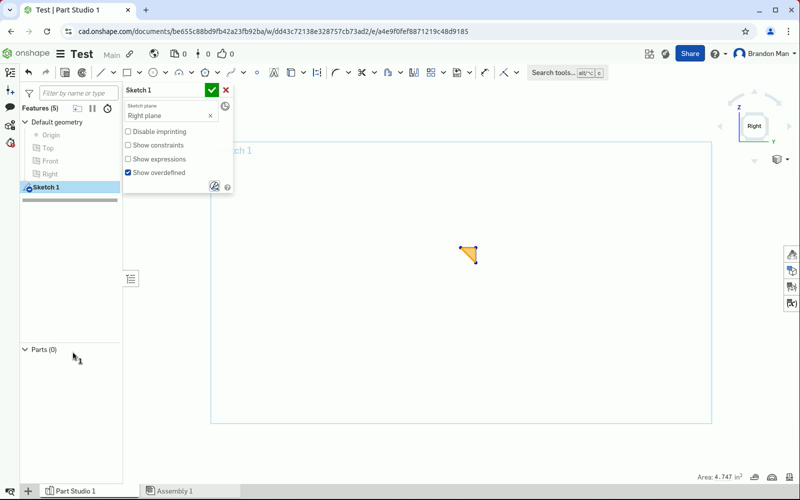
key(shift+e)
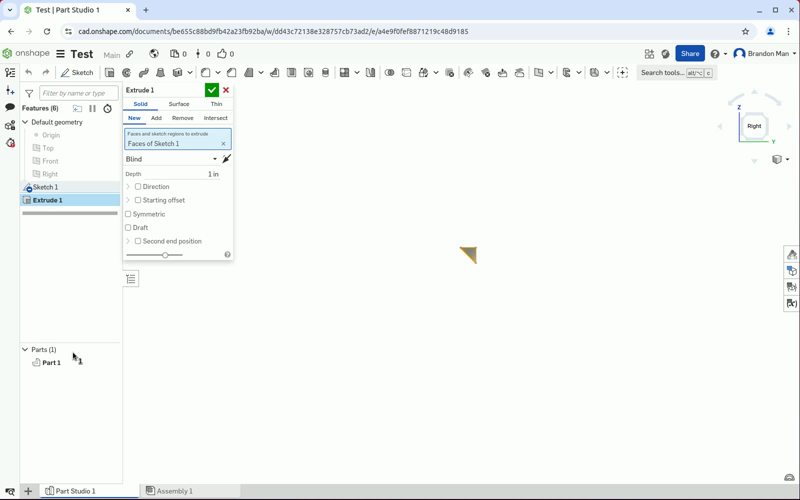
mouse_move(143, 106)
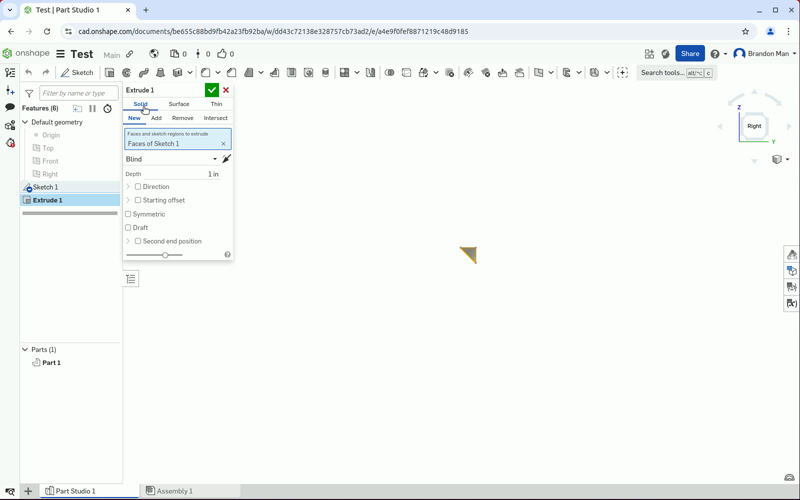
click(143, 106)
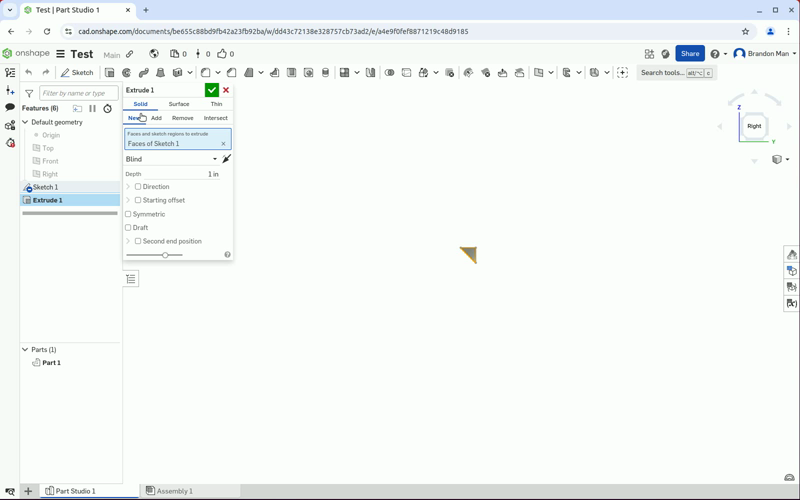
mouse_move(137, 120)
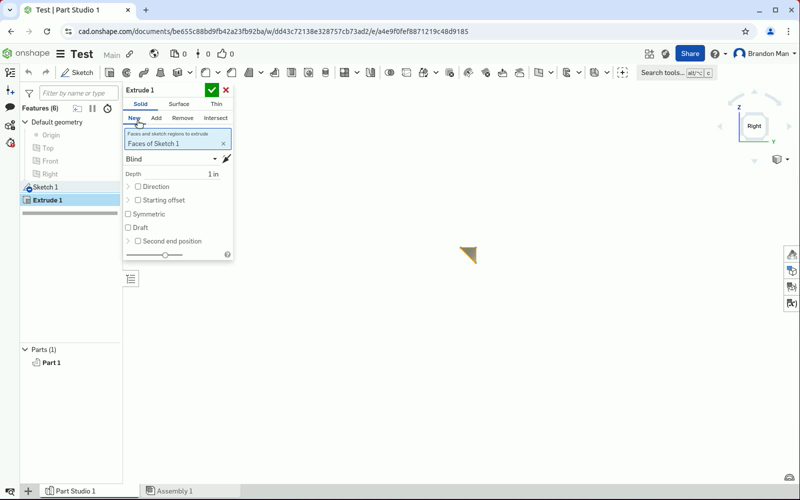
click(137, 120)
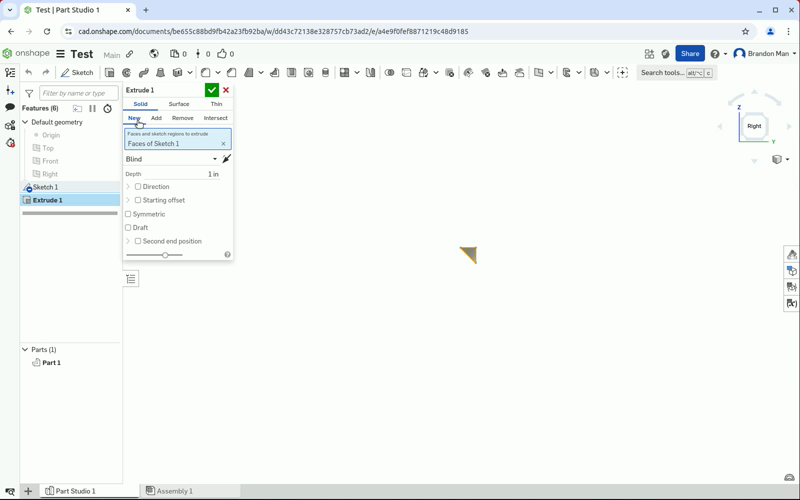
key(tab, 4)
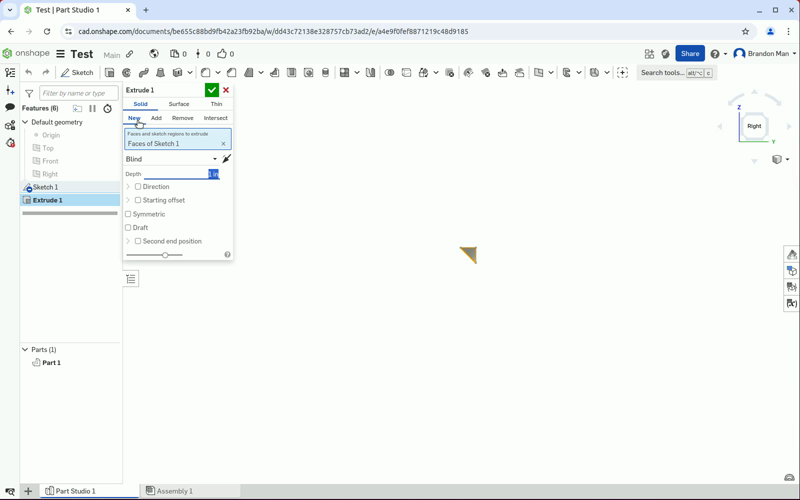
text(23.108)
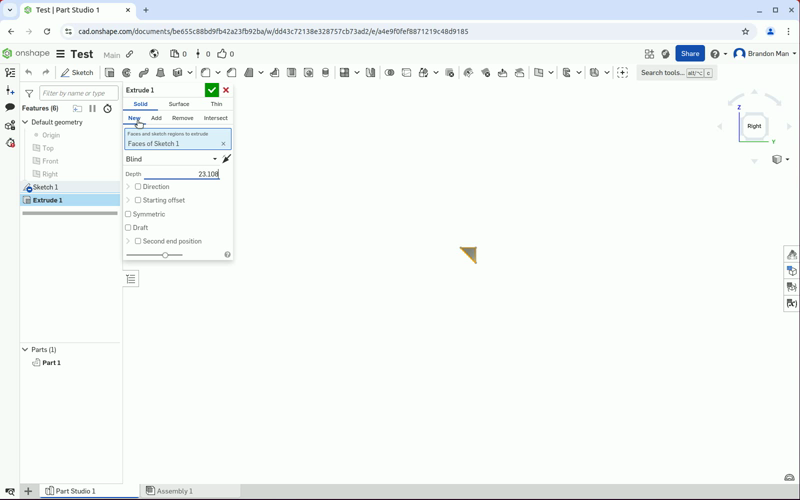
key(enter)
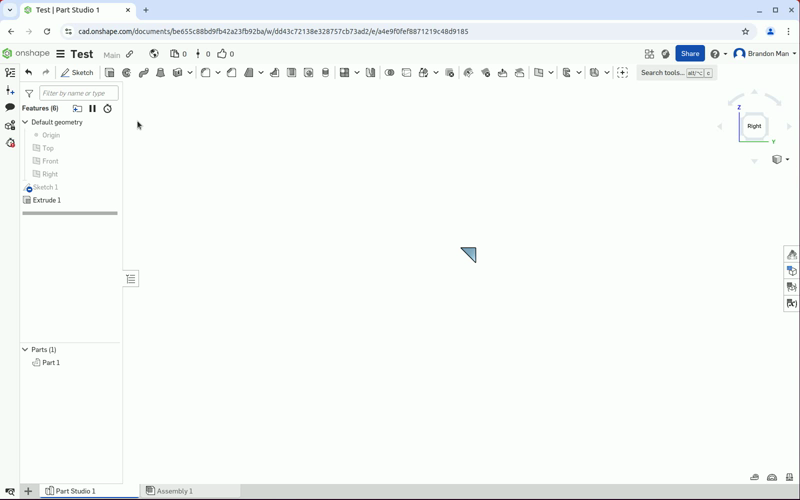
key(shift+h)
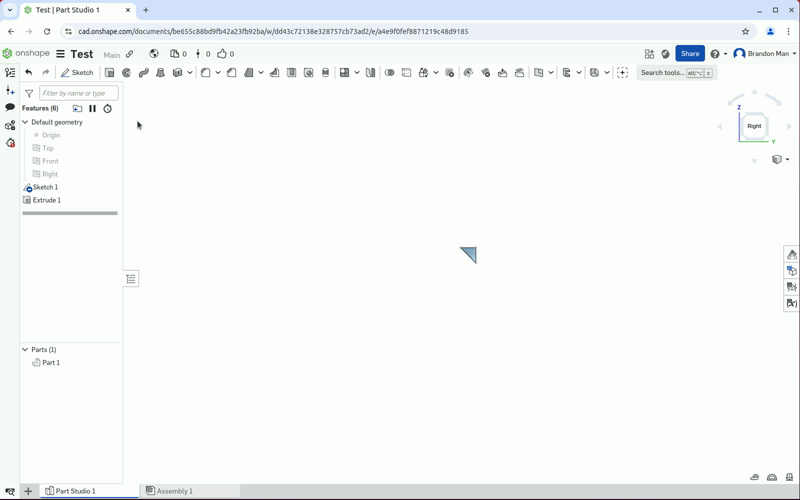
key(shift+h)
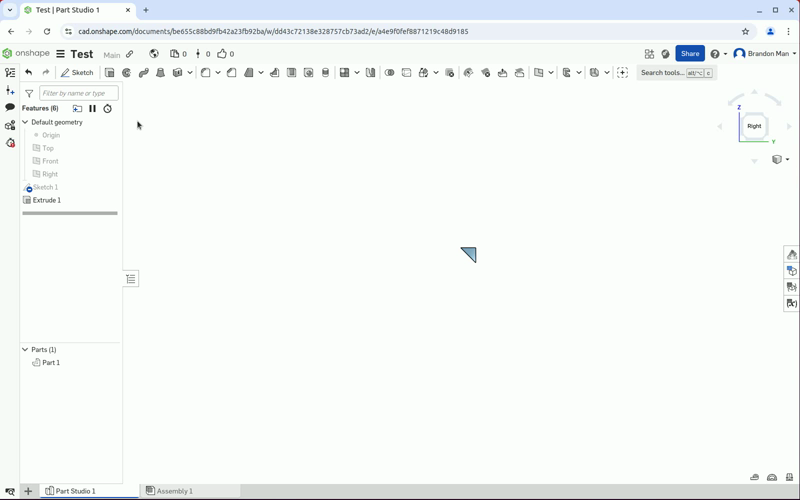
mouse_move(73, 189)
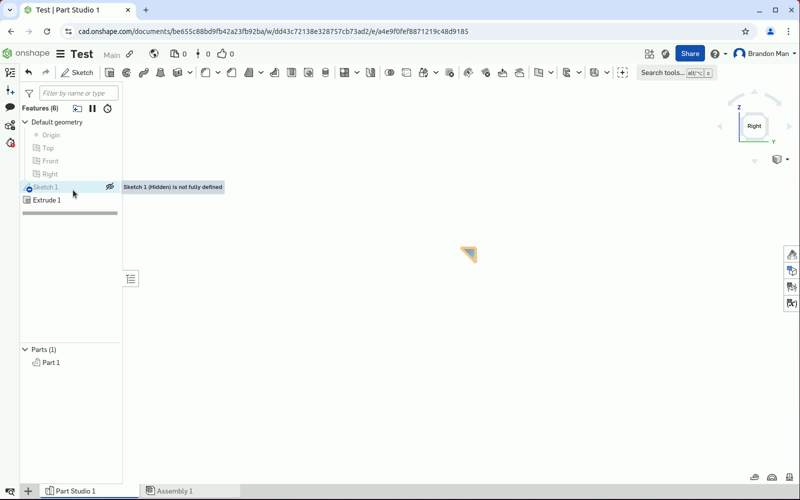
click(73, 189)
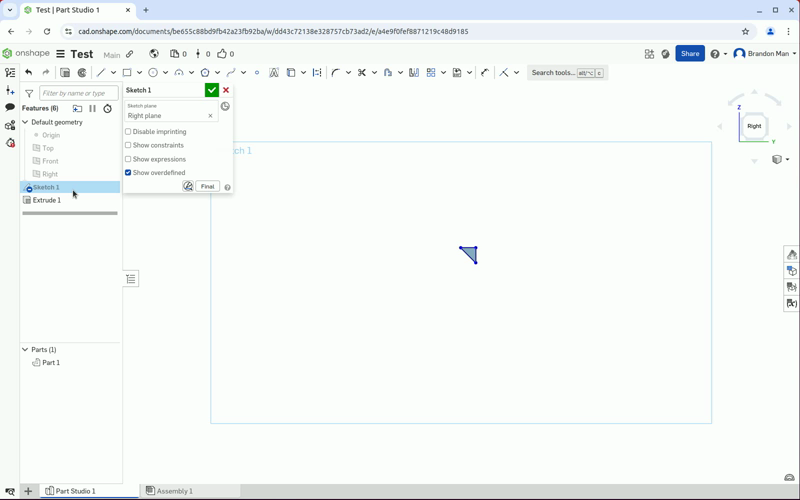
mouse_move(229, 92)
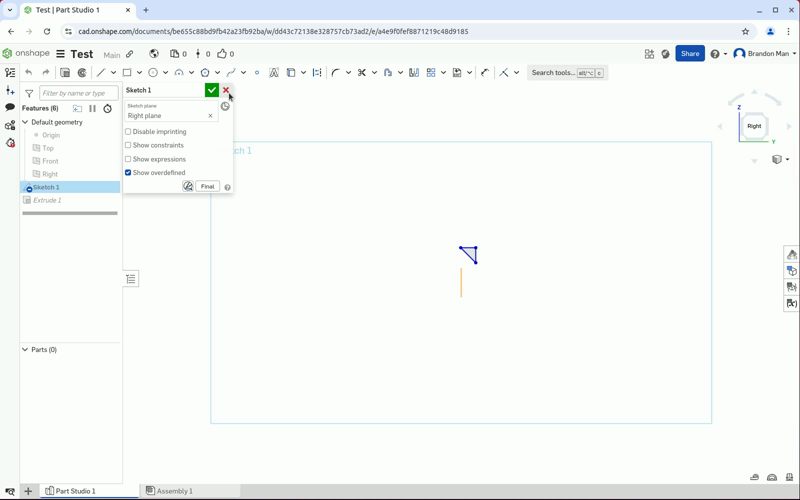
click(229, 92)
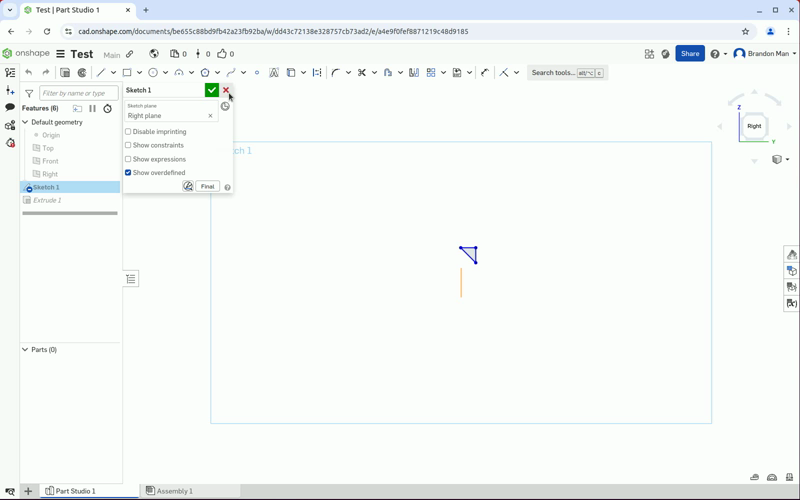
key(shift+s)
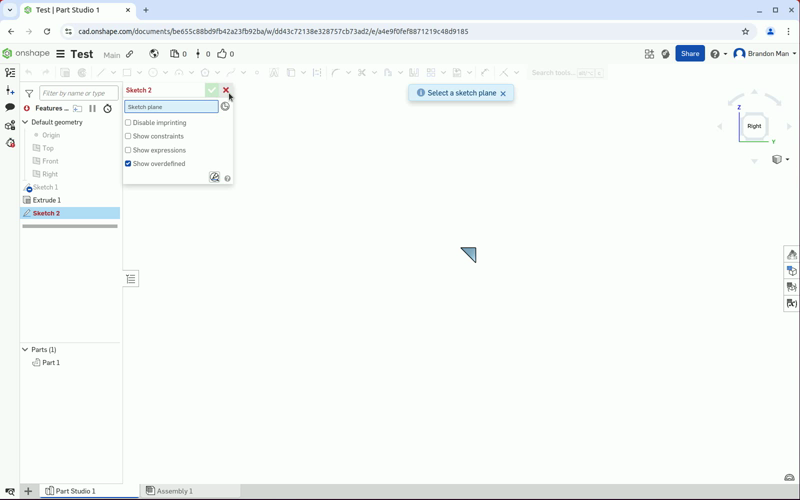
mouse_move(73, 176)
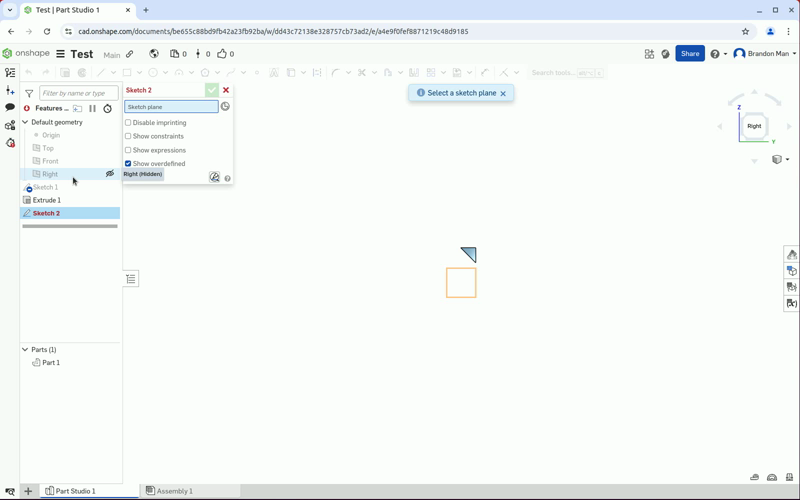
click(73, 176)
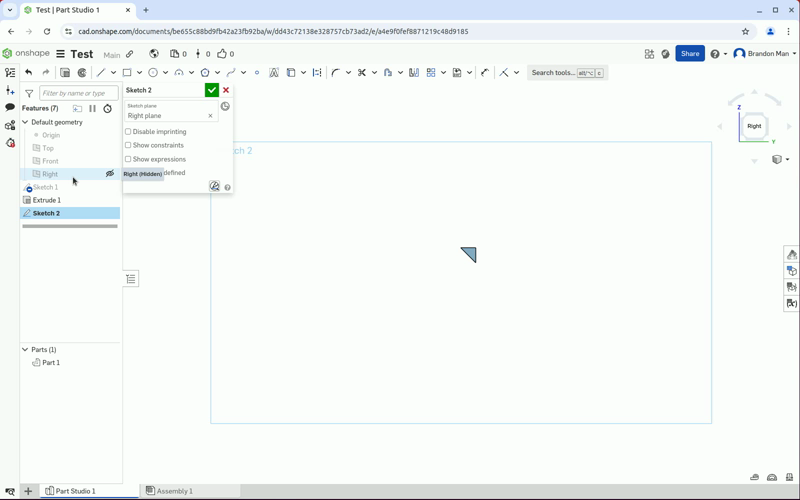
mouse_move(73, 352)
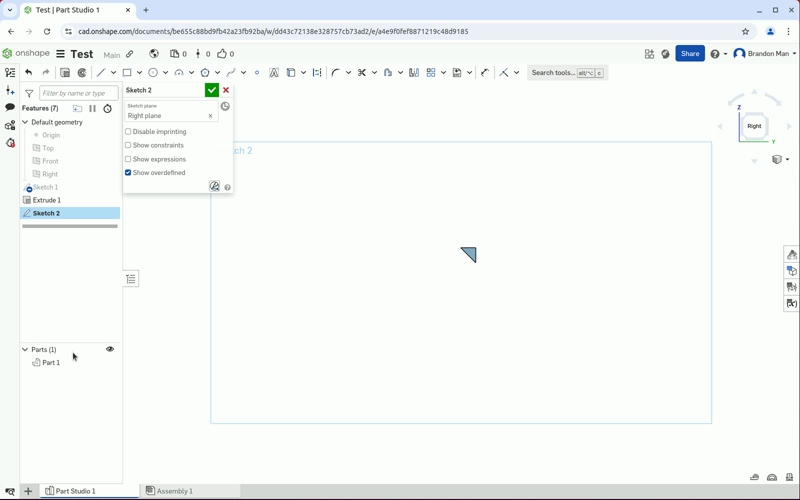
key(y)
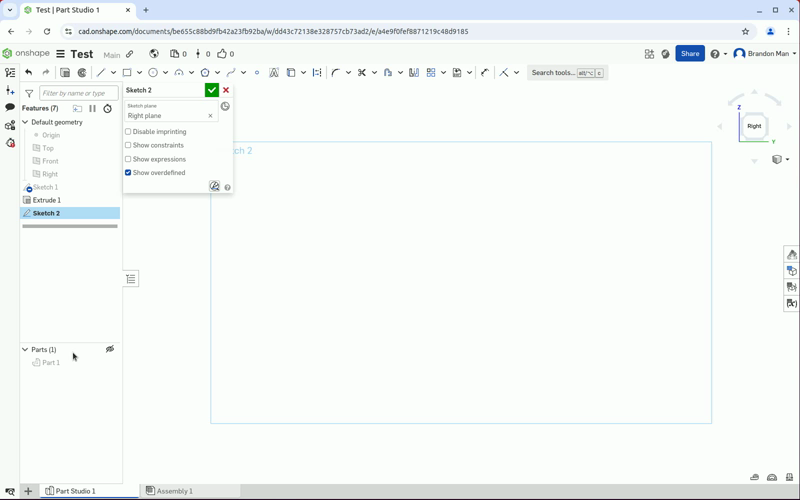
key(l)
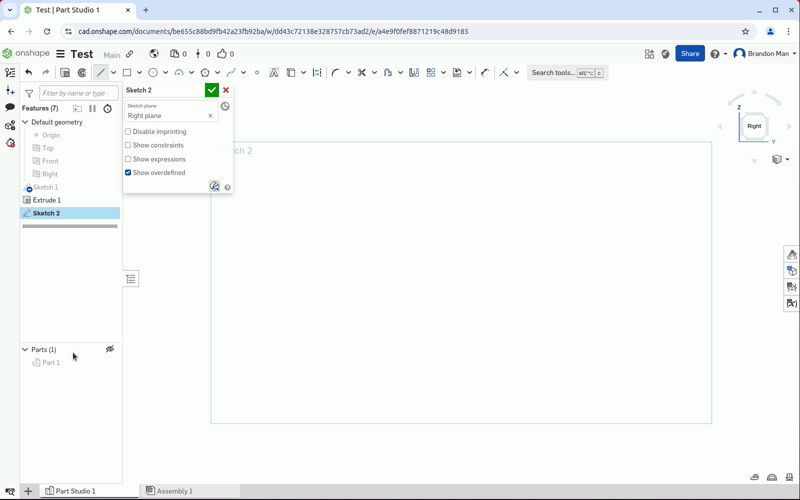
key_down(shift)
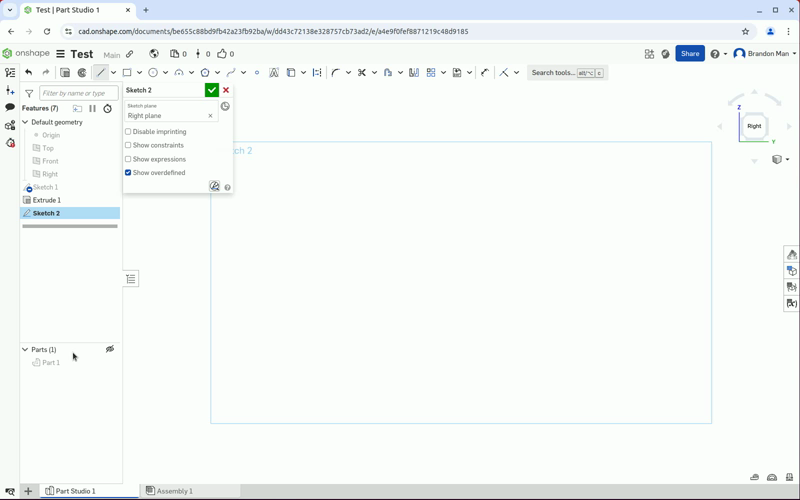
mouse_move(474, 261)
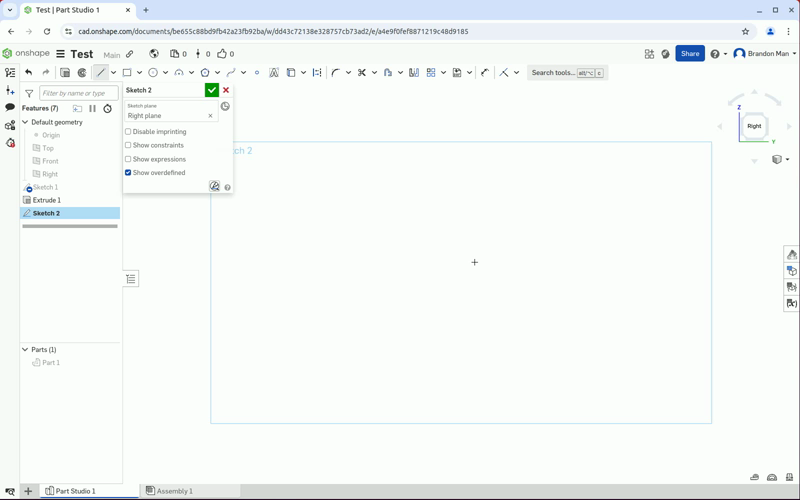
click(474, 261)
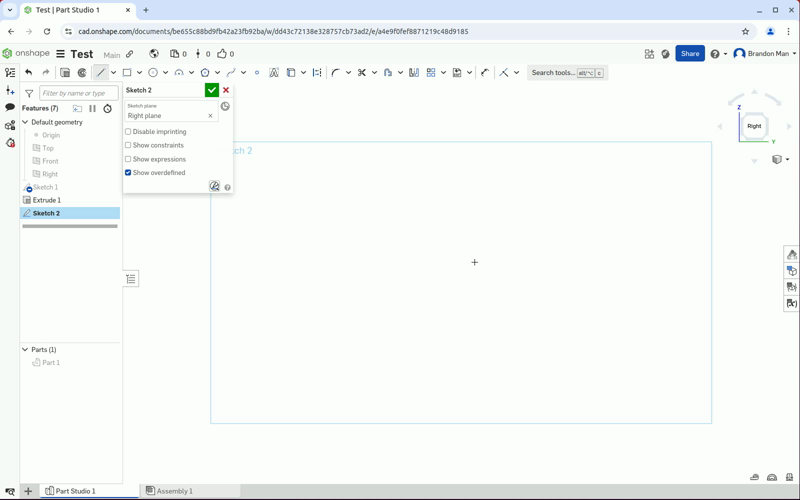
key_up(shift)
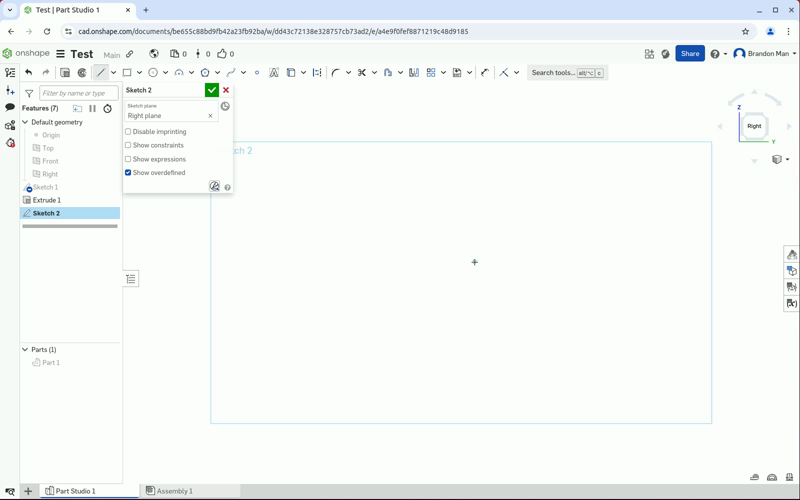
key_down(shift)
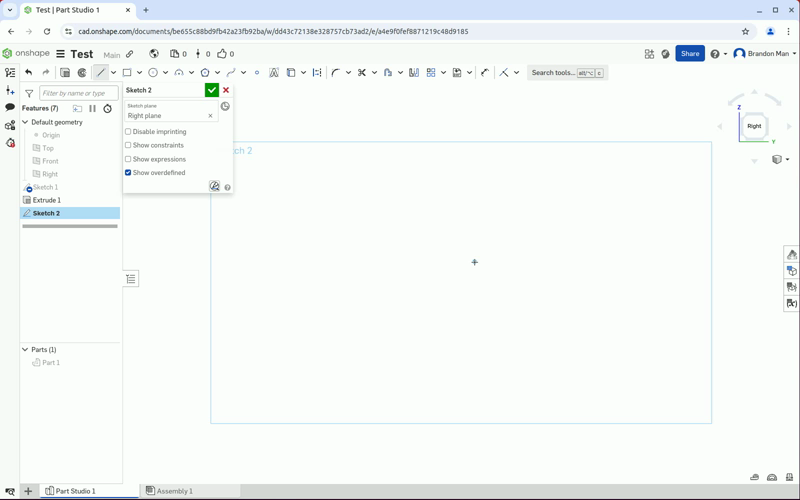
mouse_move(504, 261)
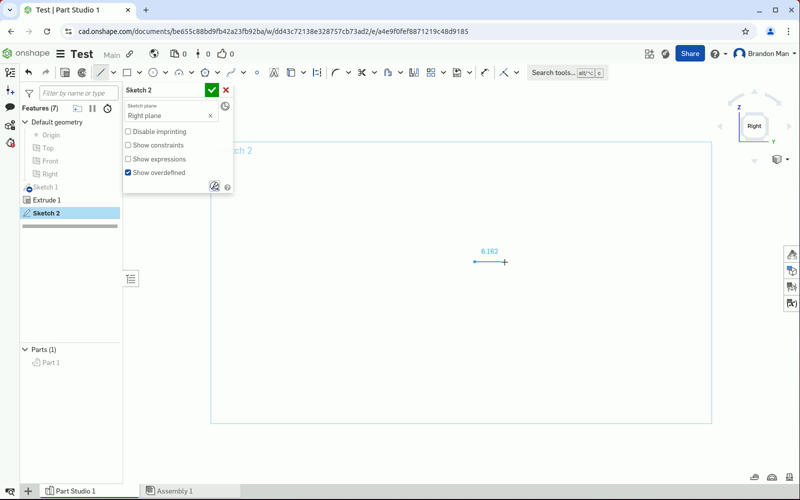
mouse_move(504, 261)
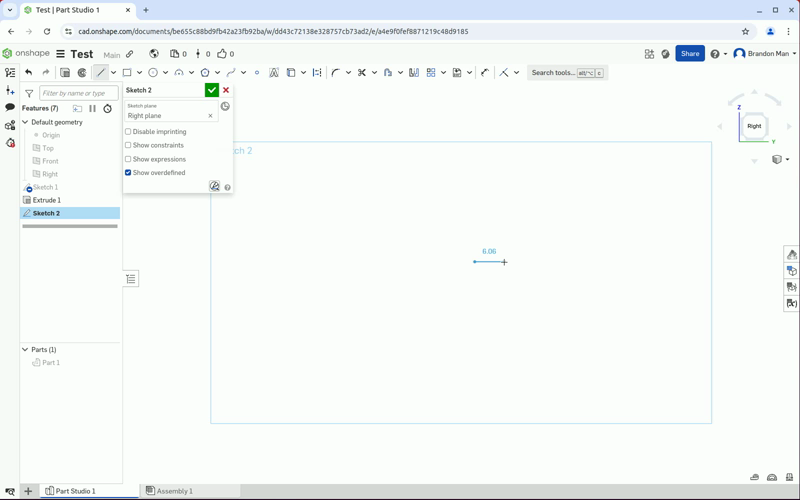
click(504, 261)
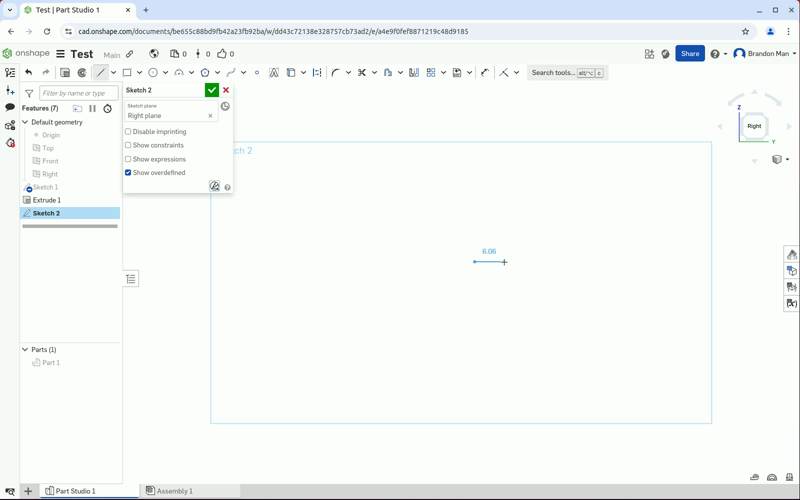
key_up(shift)
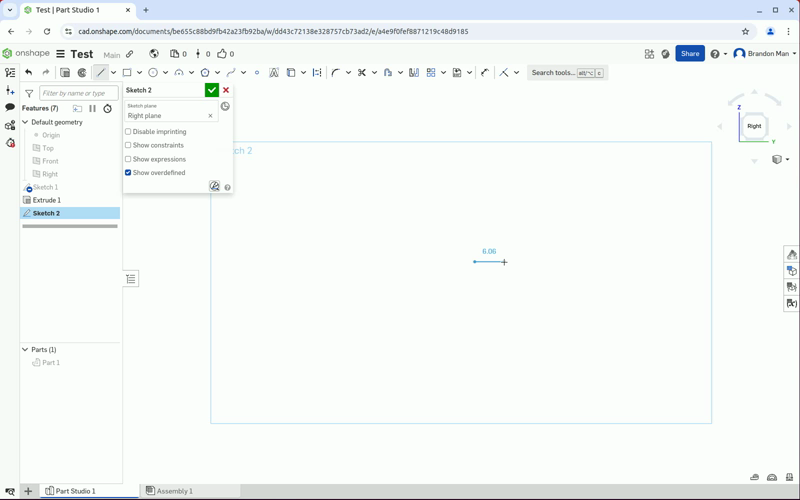
key_down(shift)
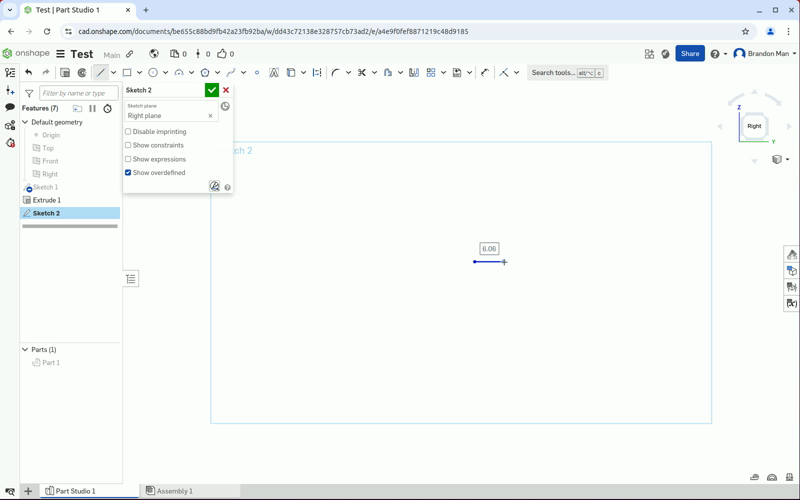
mouse_move(534, 261)
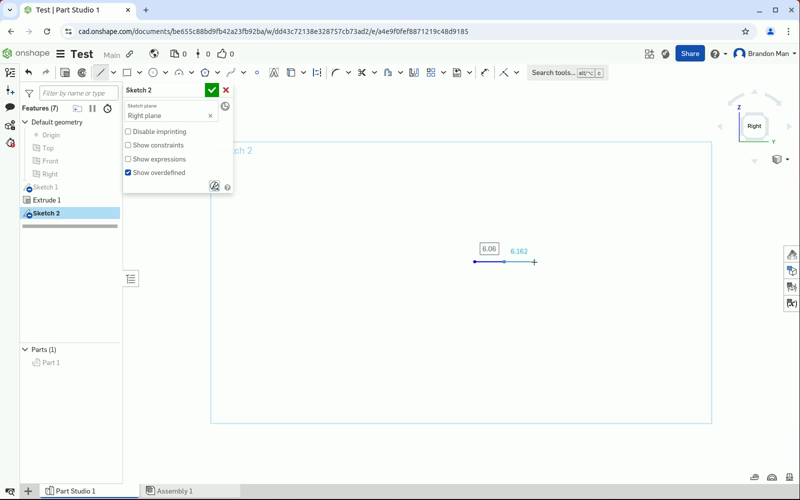
mouse_move(504, 247)
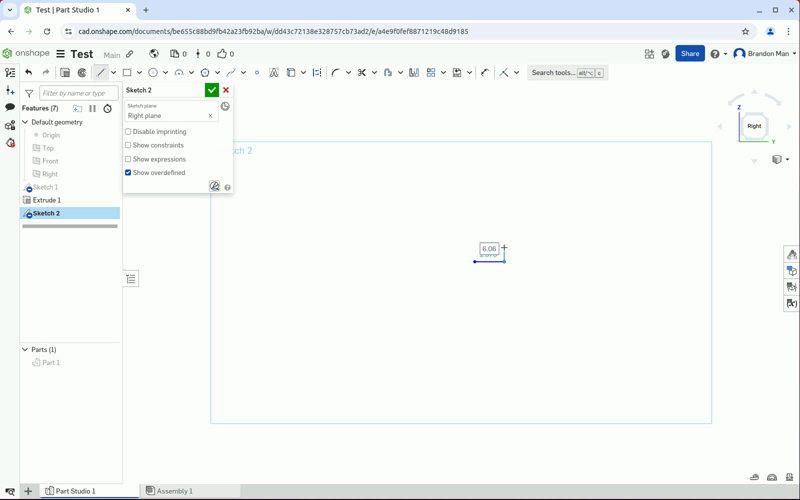
click(504, 247)
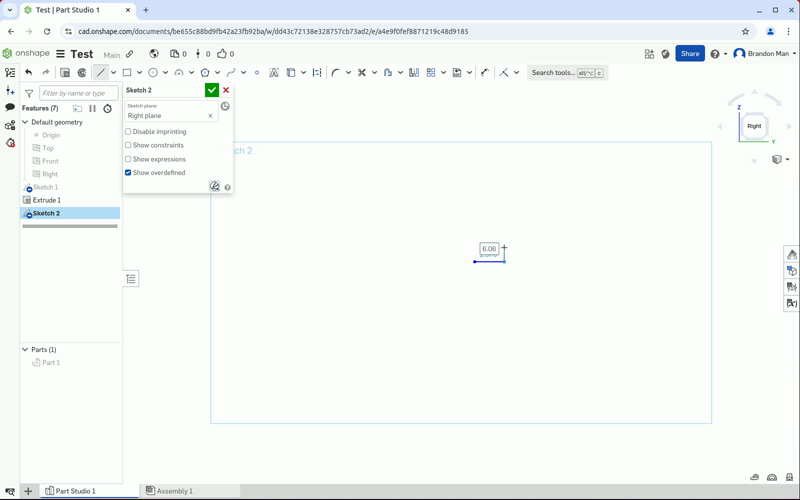
key_up(shift)
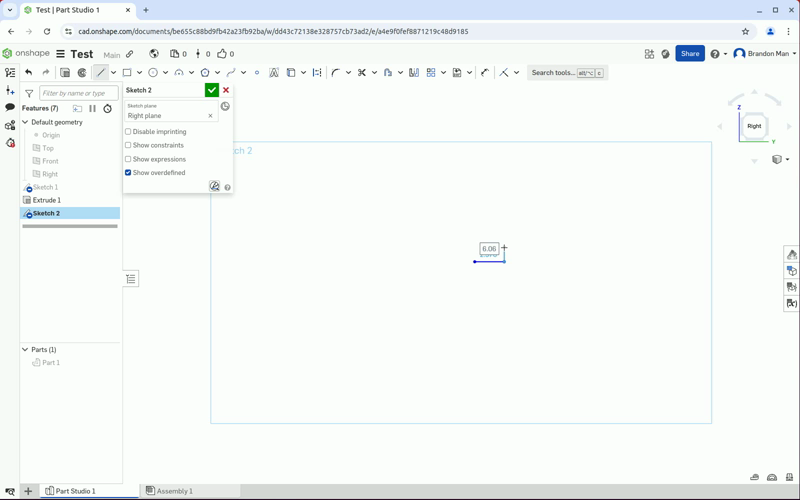
key_down(shift)
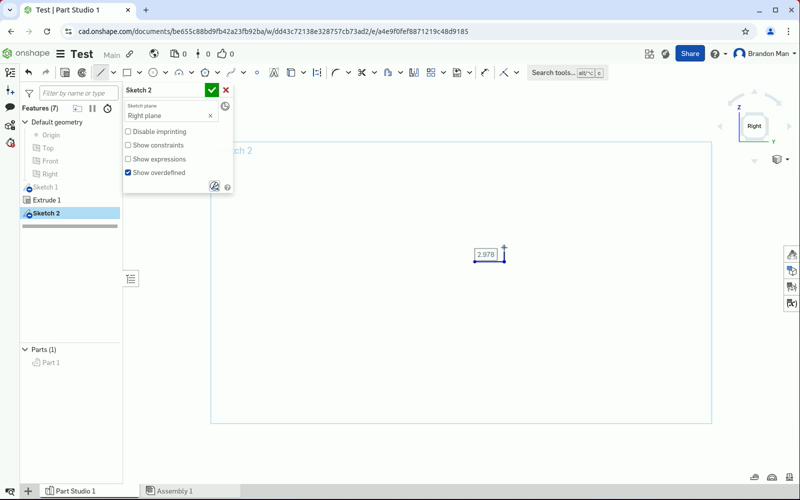
mouse_move(534, 247)
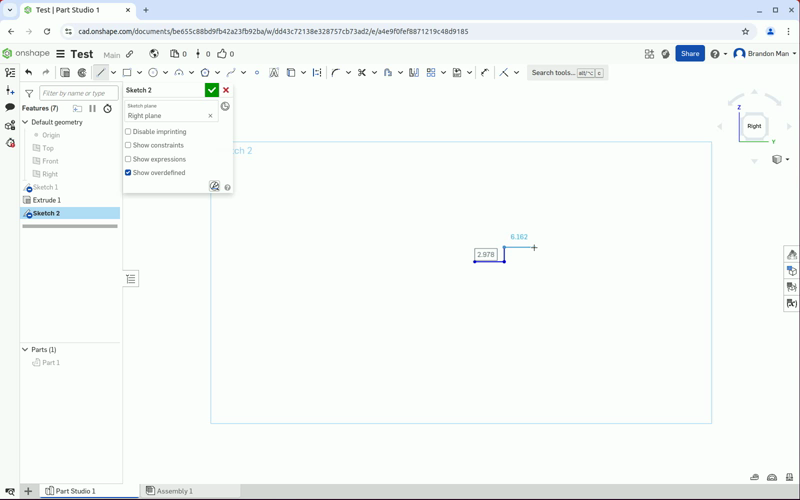
mouse_move(474, 247)
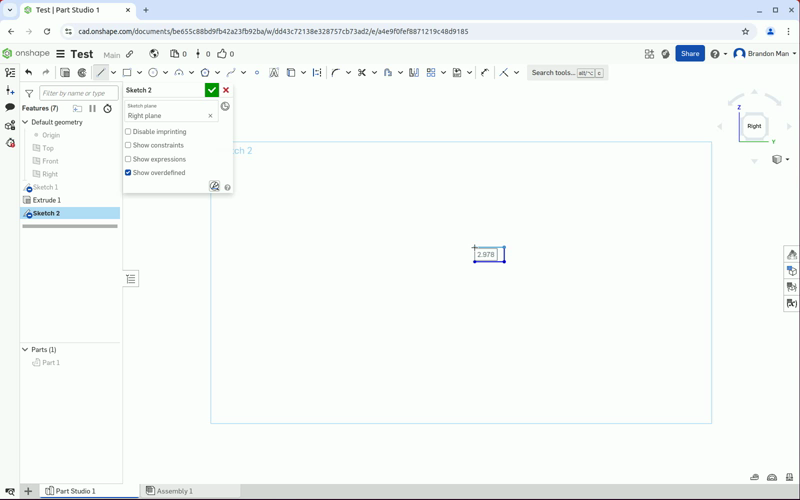
click(474, 247)
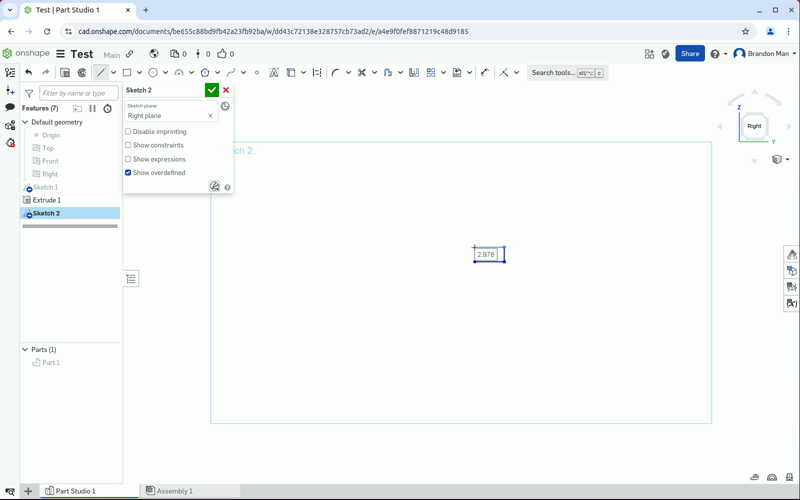
key_up(shift)
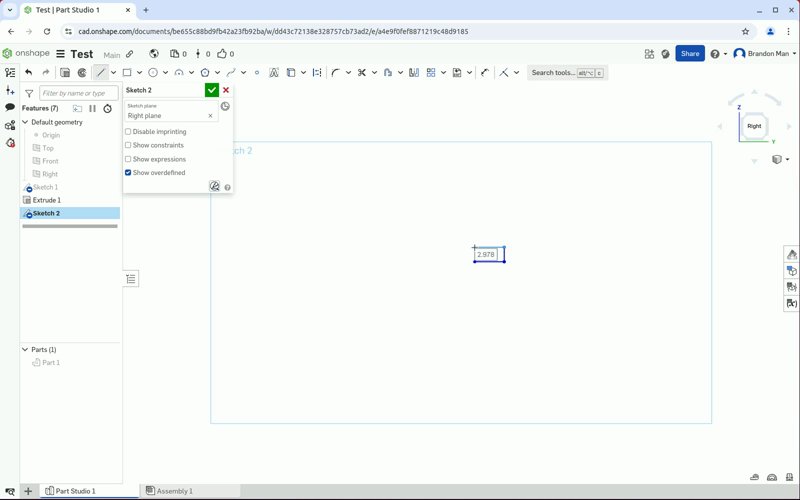
mouse_move(504, 247)
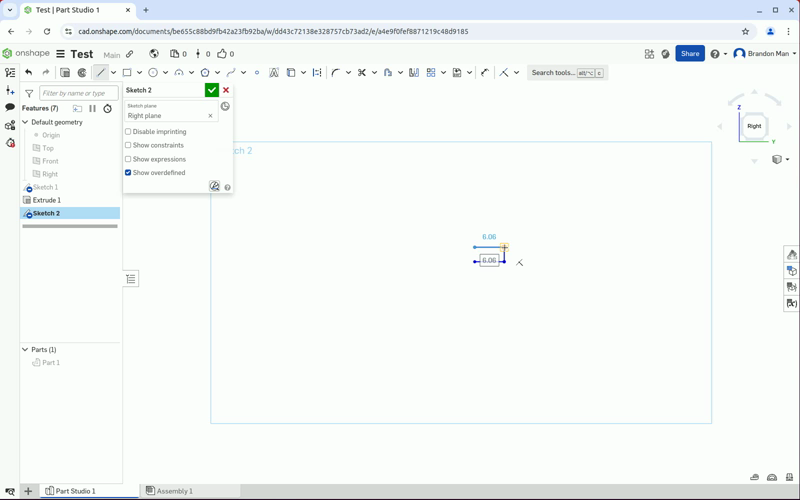
key_down(shift)
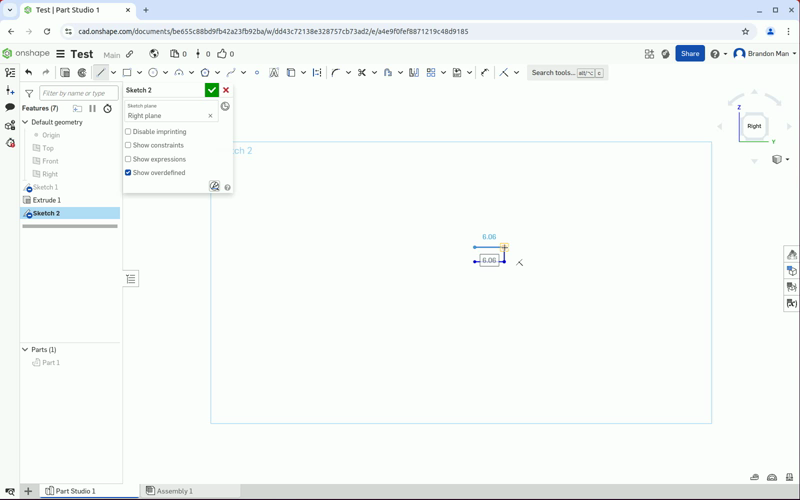
mouse_move(474, 261)
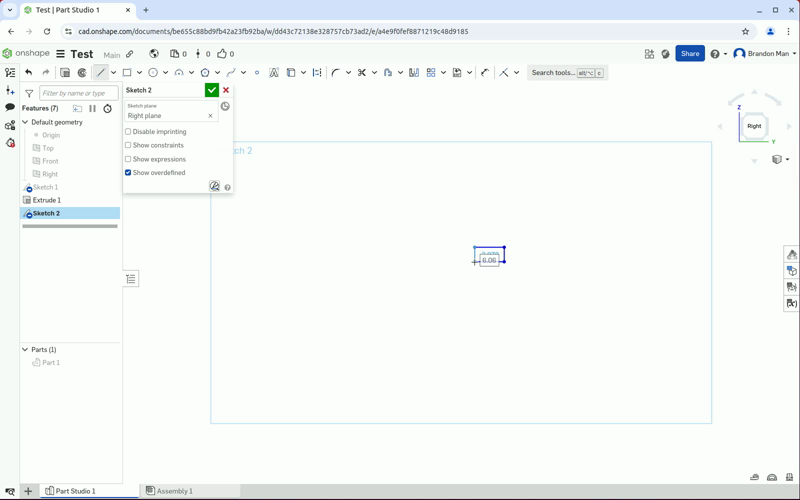
key_up(shift)
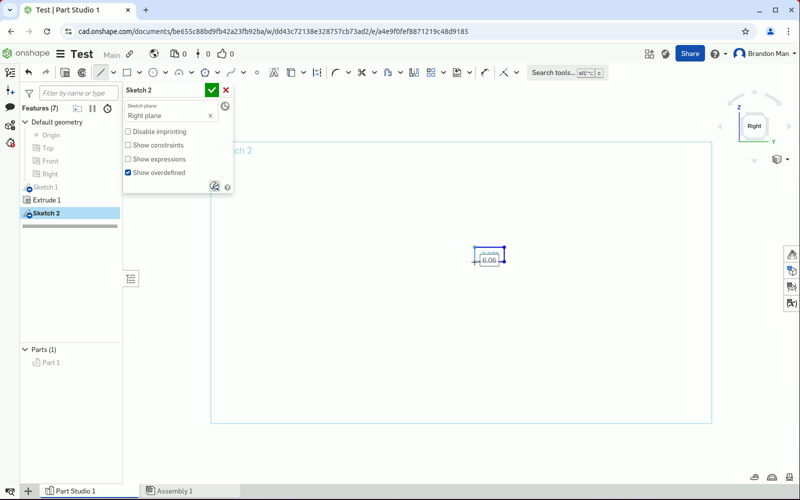
click(474, 261)
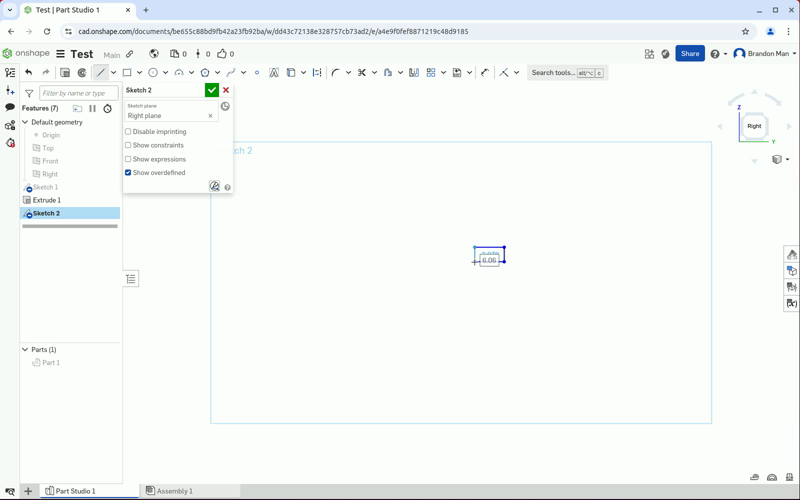
key(esc)
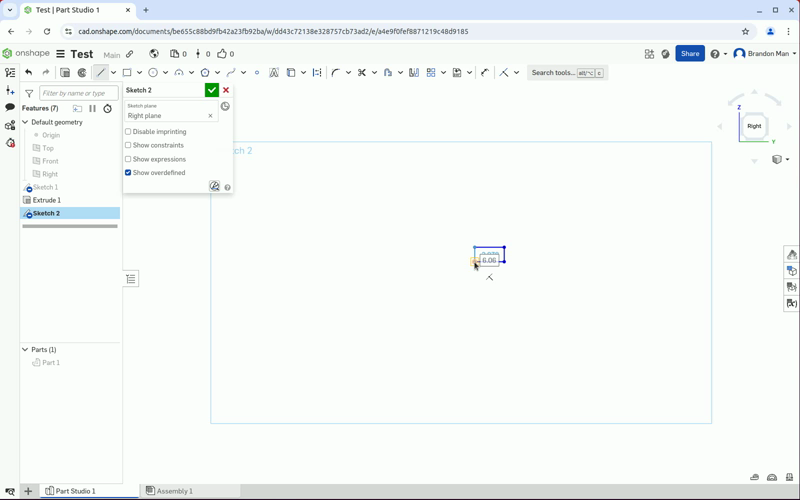
mouse_move(501, 259)
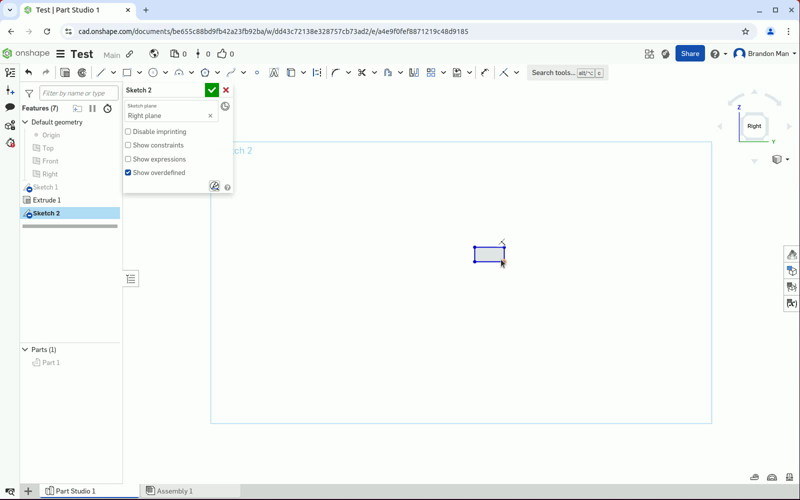
scroll(6)
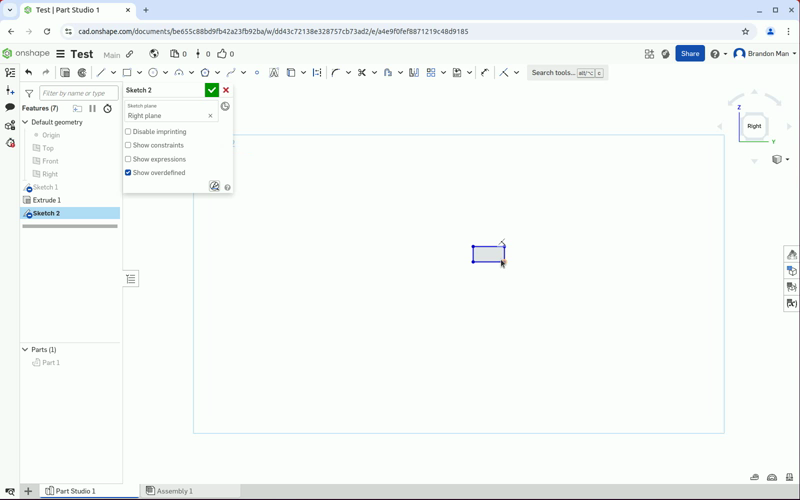
scroll(6)
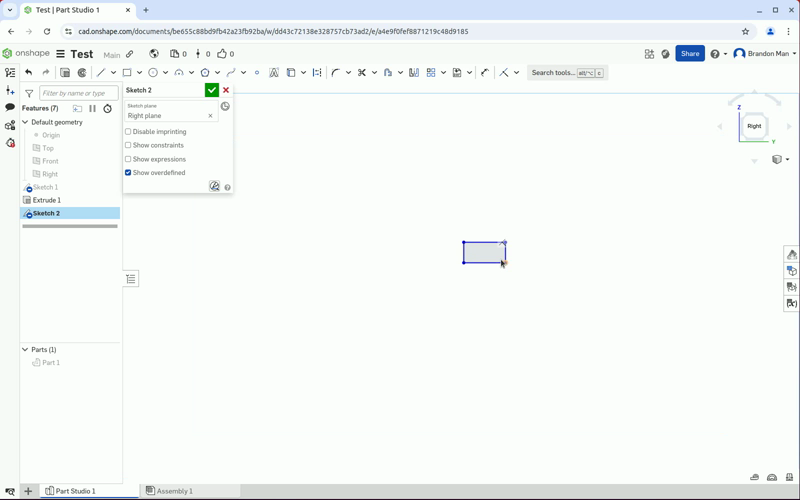
scroll(6)
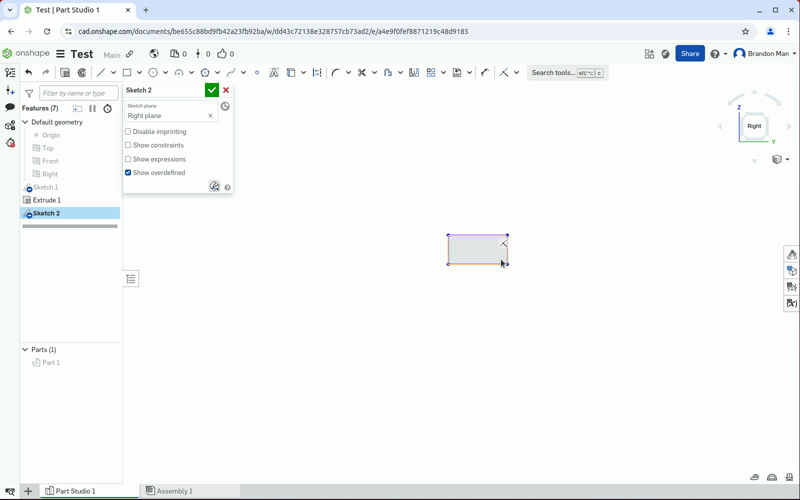
scroll(6)
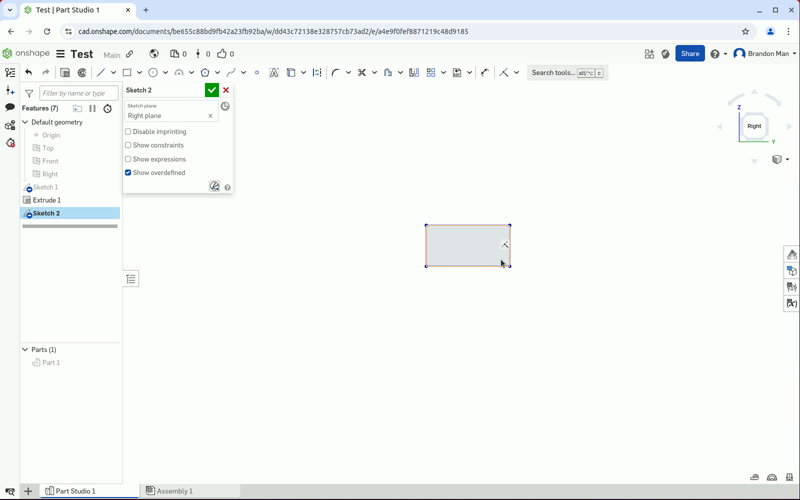
scroll(6)
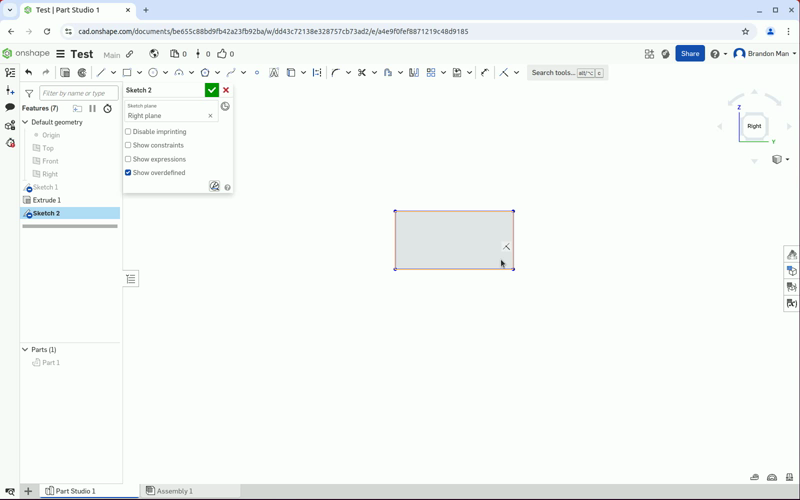
scroll(6)
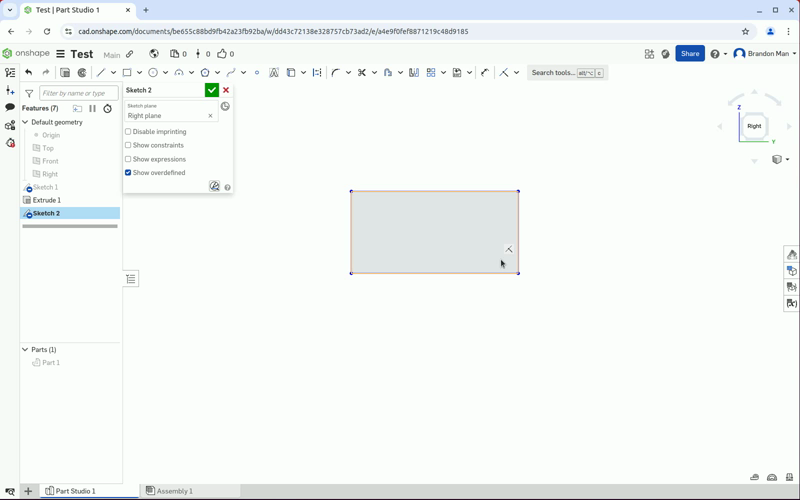
scroll(6)
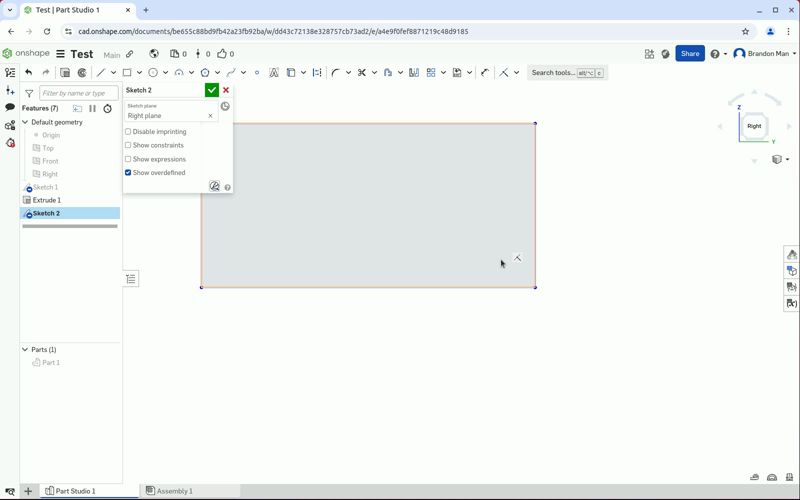
click(501, 259)
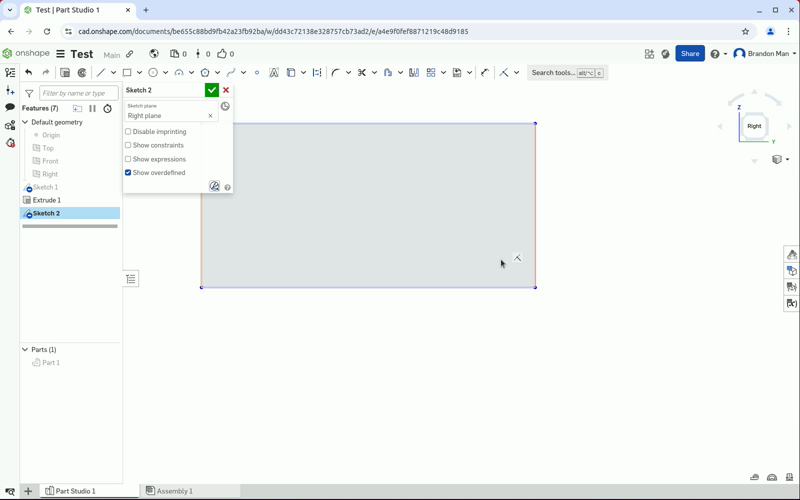
scroll(-6)
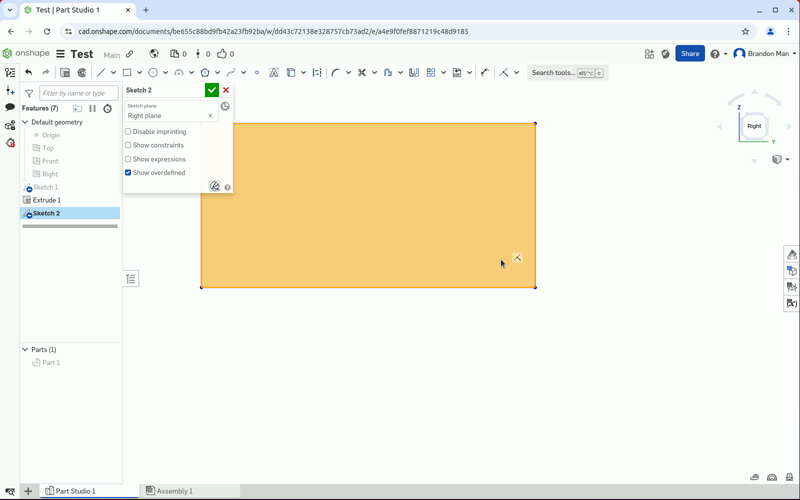
scroll(-6)
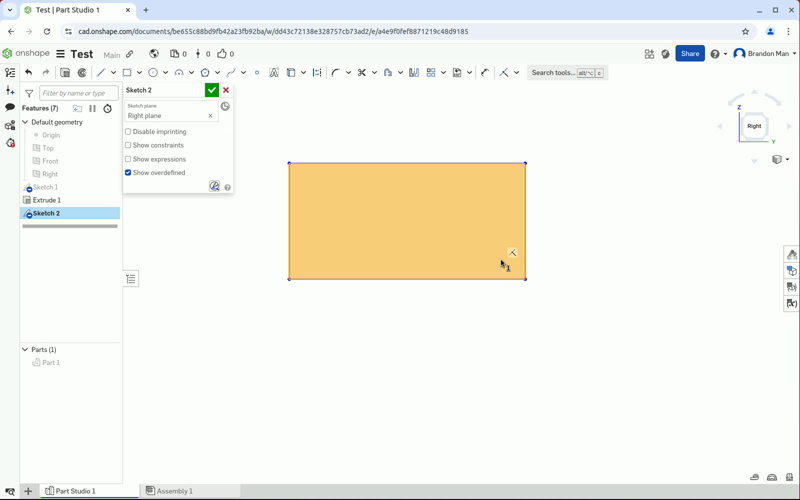
scroll(-6)
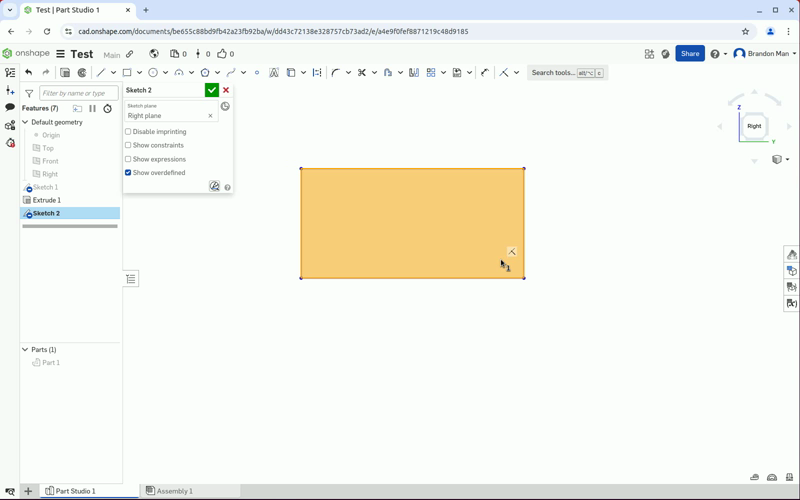
scroll(-6)
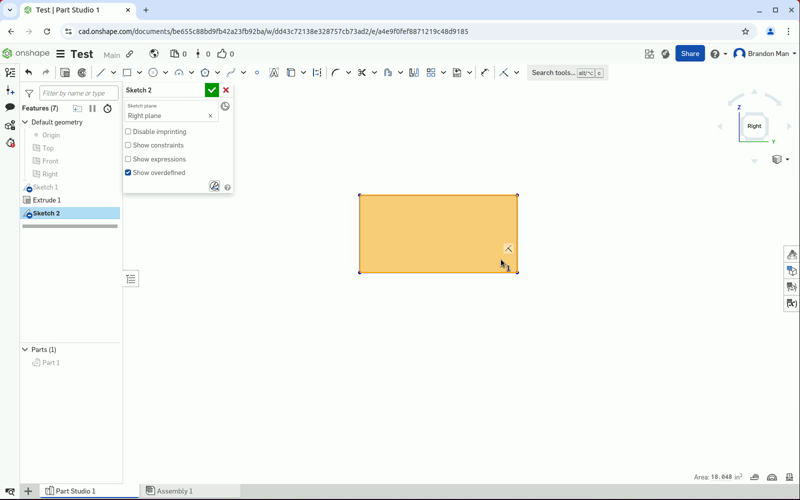
scroll(-6)
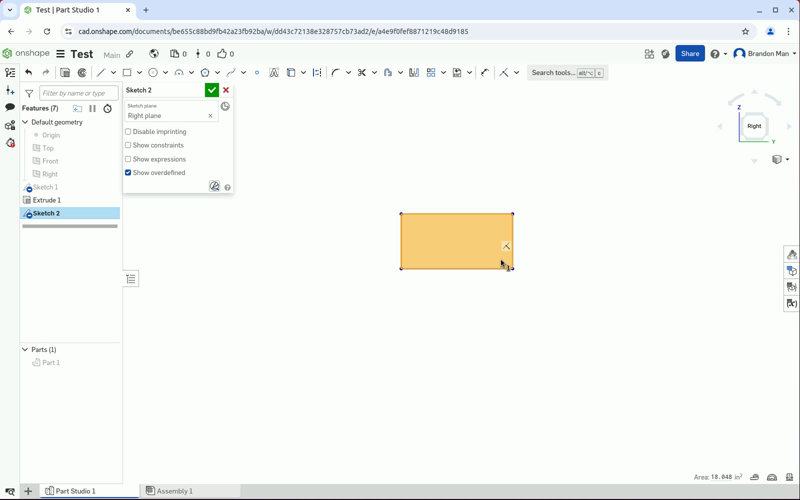
scroll(-6)
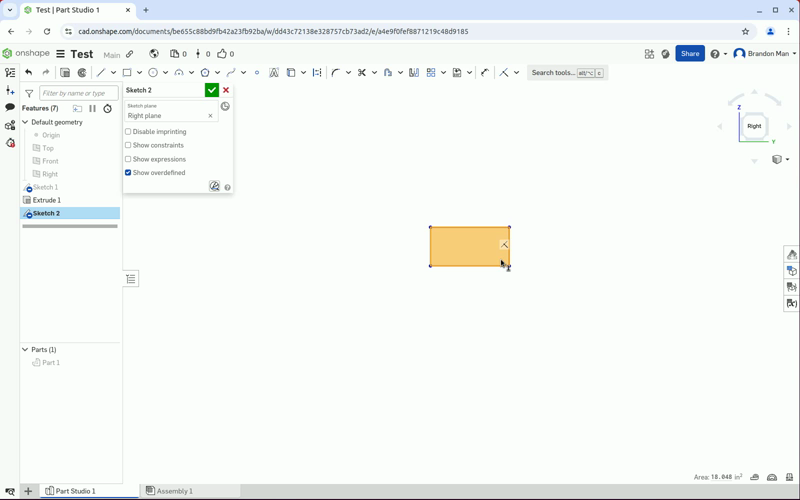
scroll(-6)
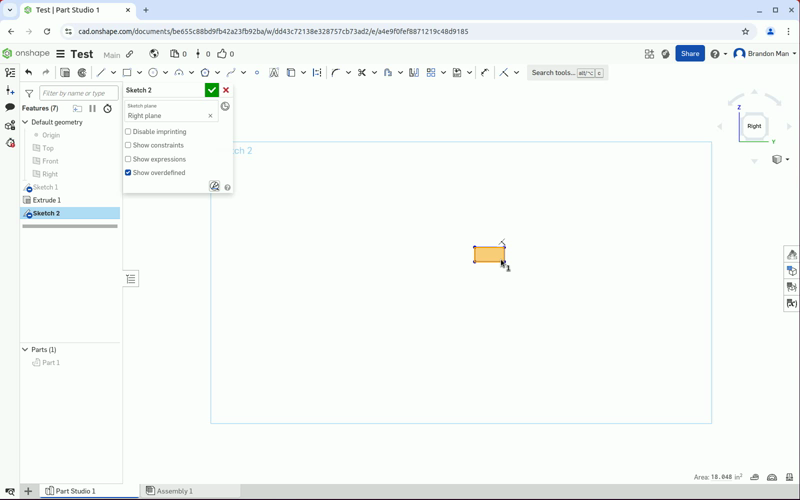
mouse_move(73, 352)
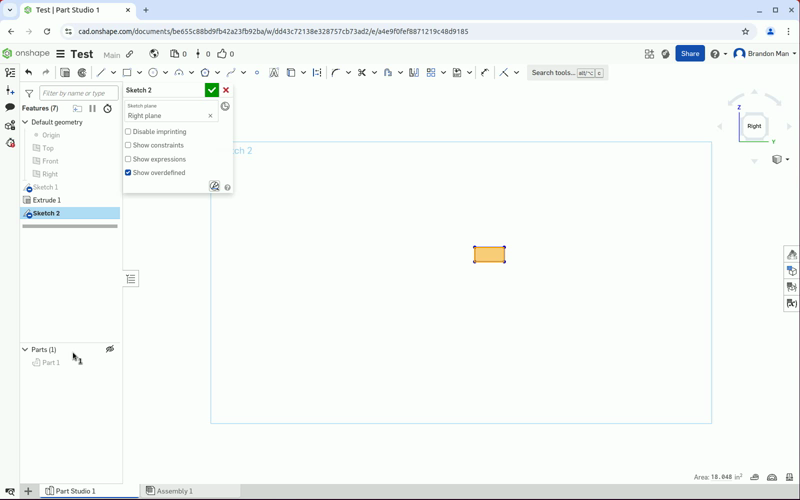
key(shift+y)
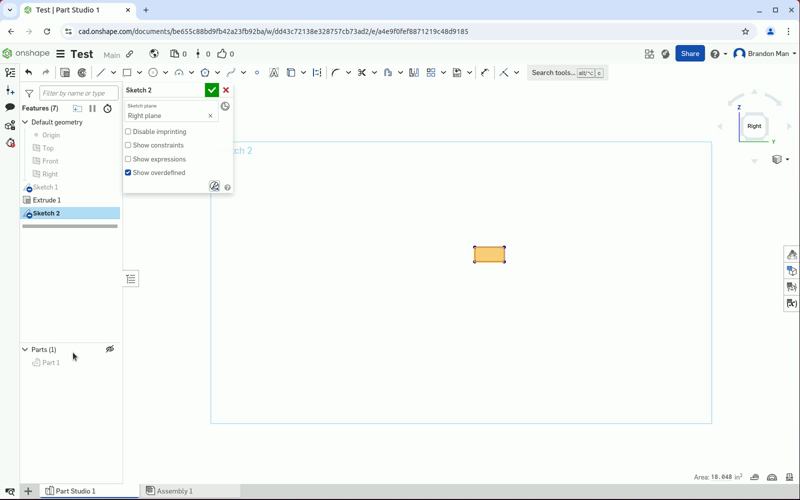
key(shift+e)
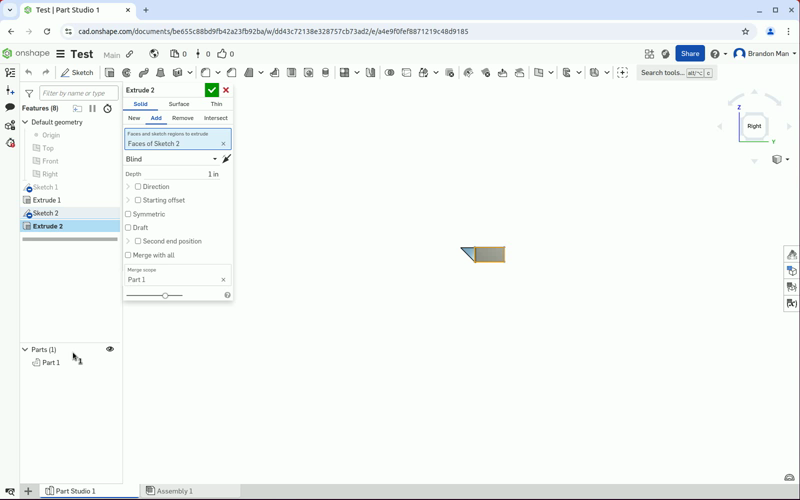
mouse_move(143, 106)
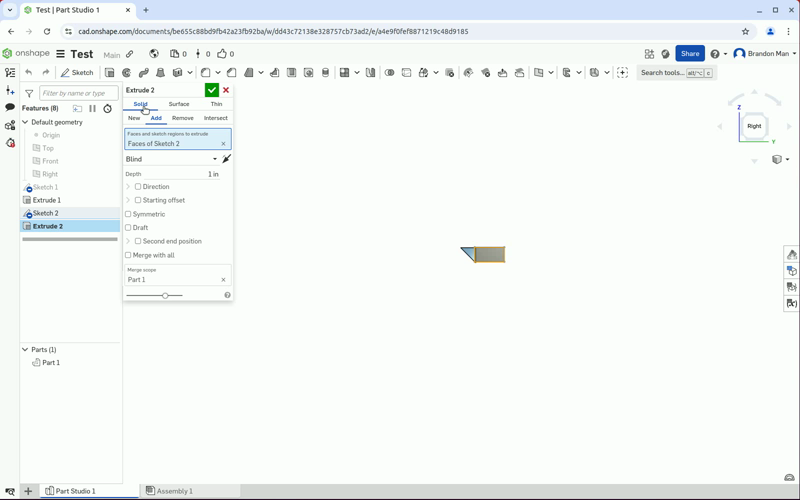
click(143, 106)
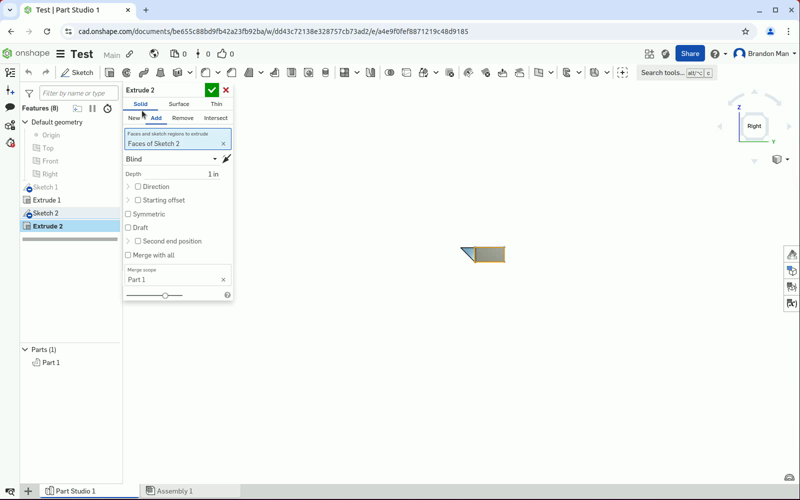
mouse_move(137, 120)
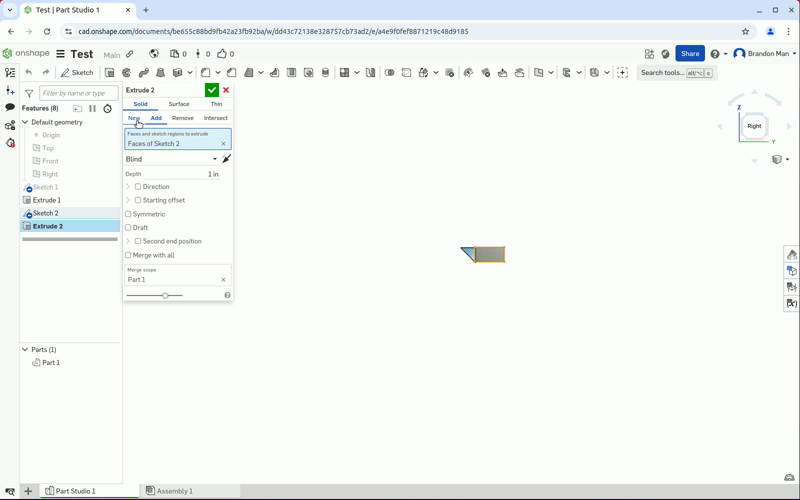
click(137, 120)
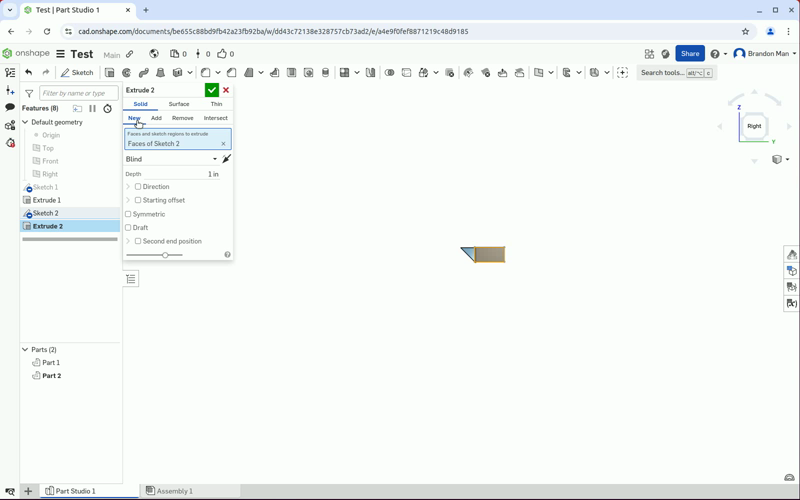
key(tab, 4)
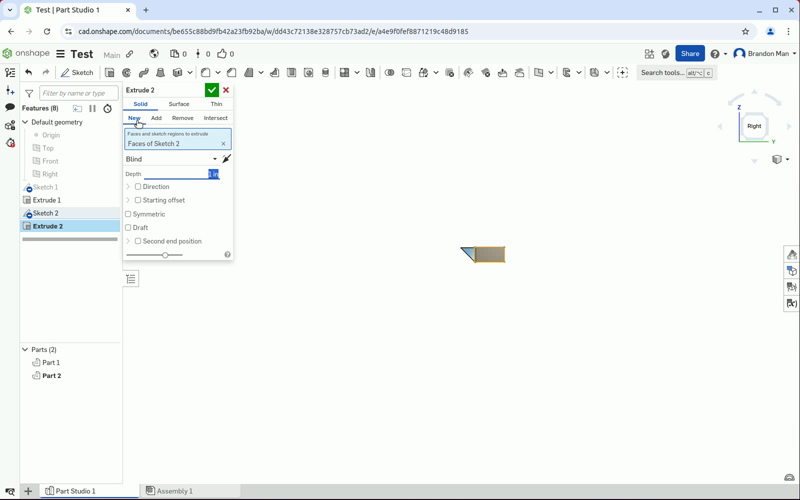
text(23.108)
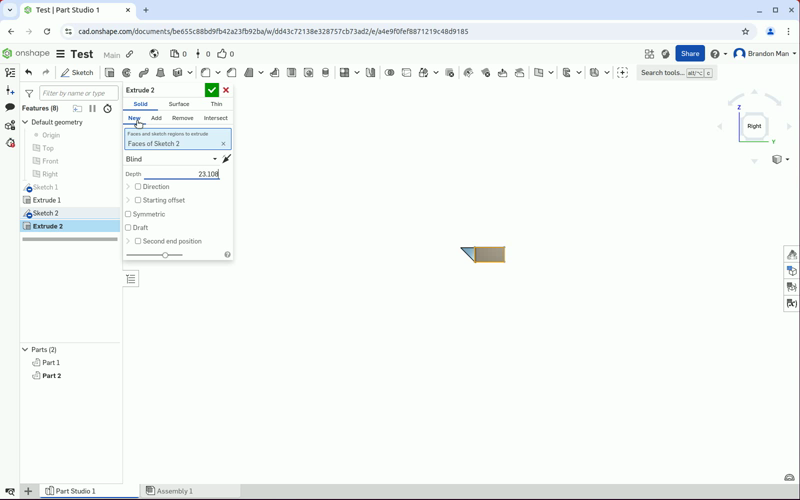
key(enter)
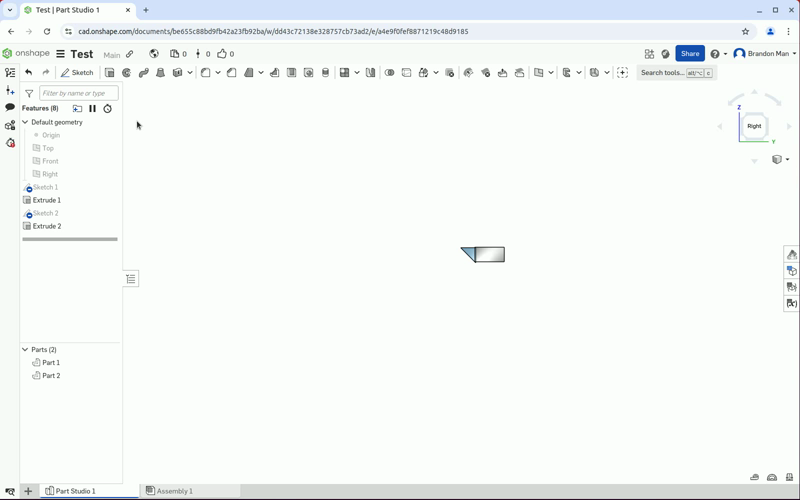
key(shift+h)
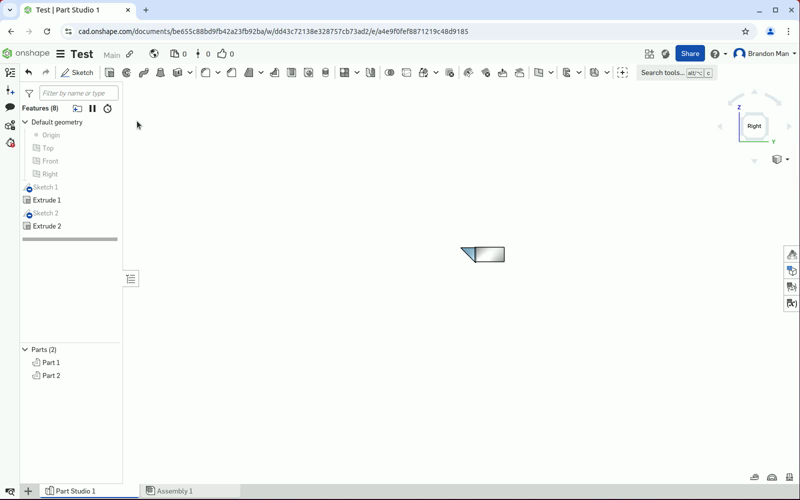
key(shift+h)
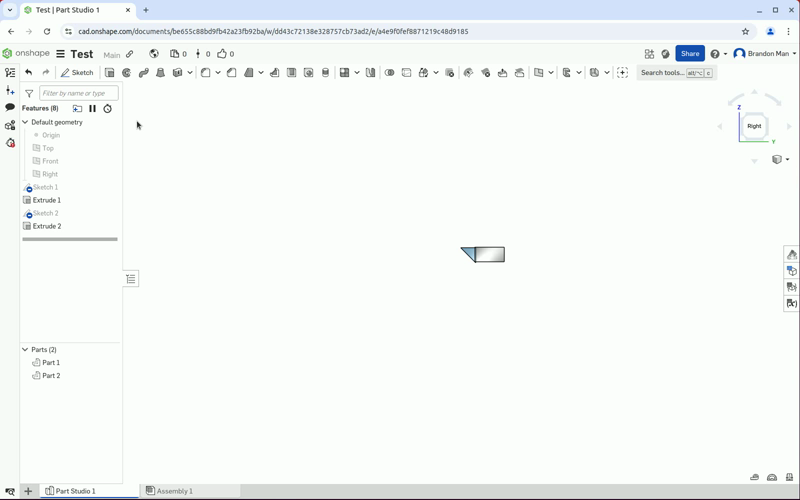
mouse_move(73, 189)
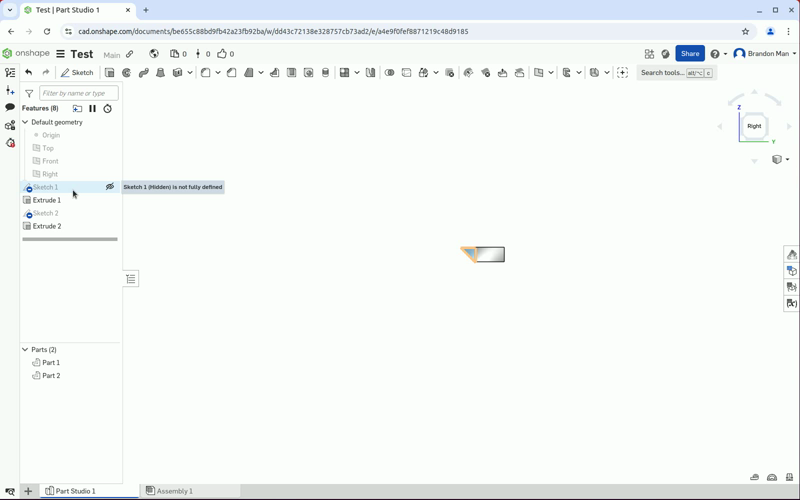
click(73, 189)
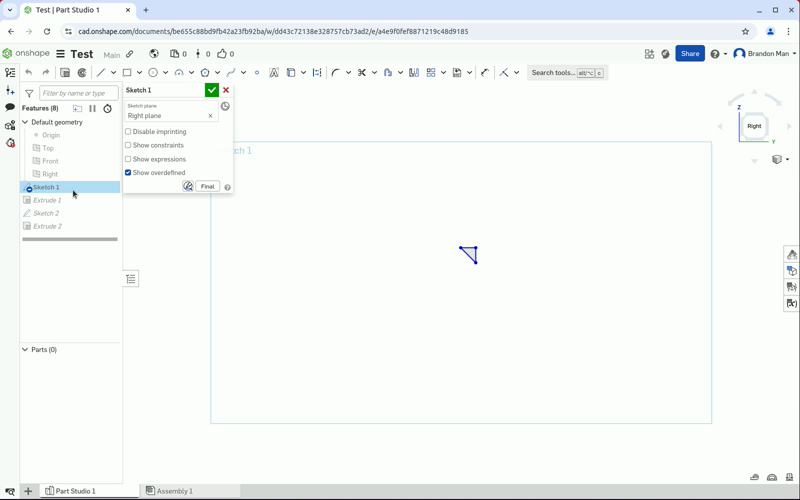
mouse_move(229, 92)
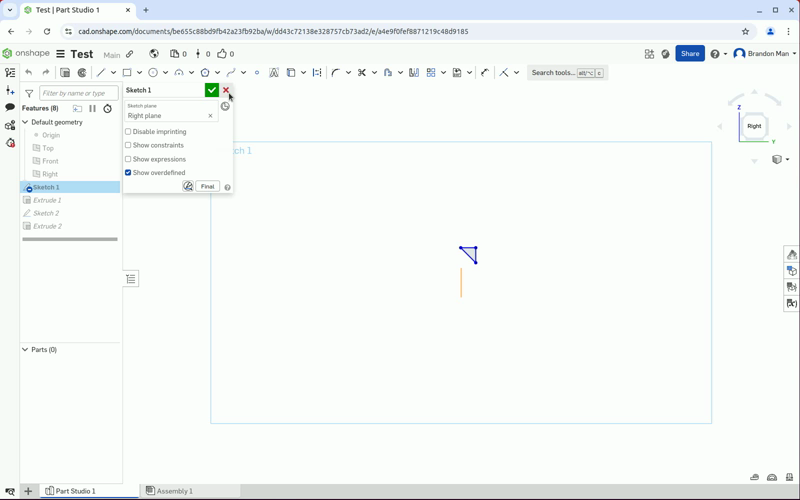
click(229, 92)
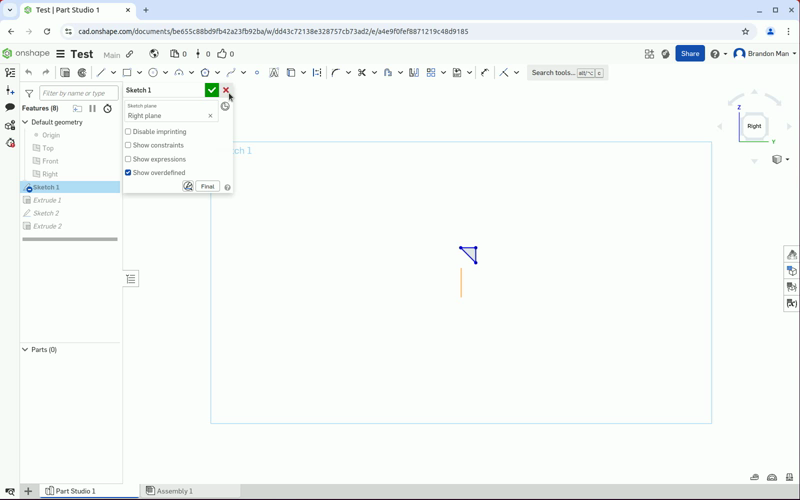
key(shift+s)
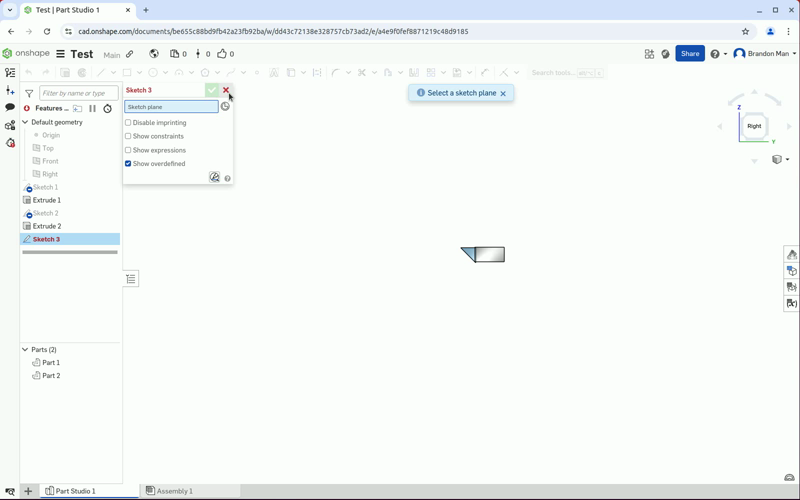
mouse_move(73, 176)
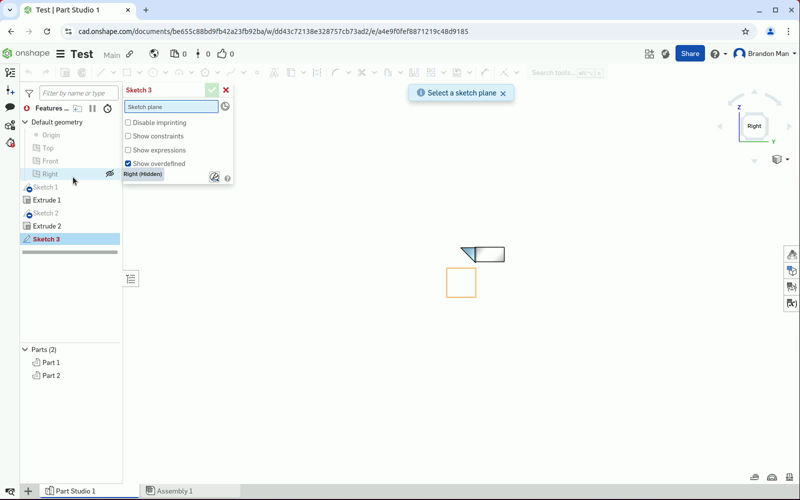
click(73, 176)
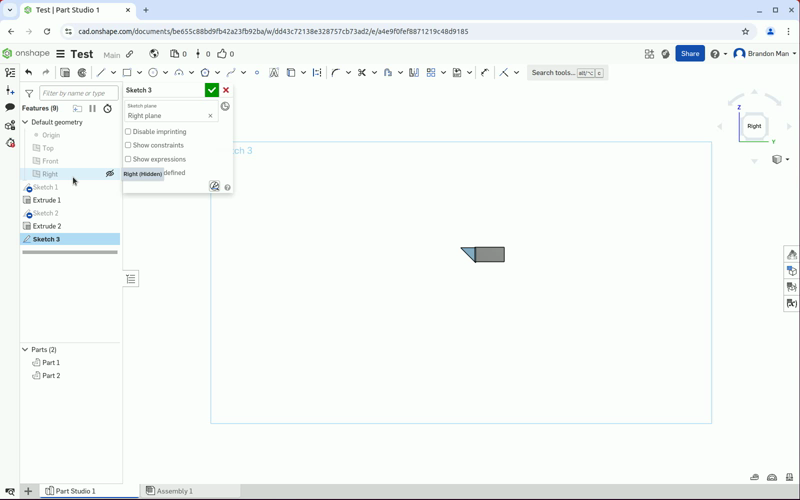
mouse_move(73, 352)
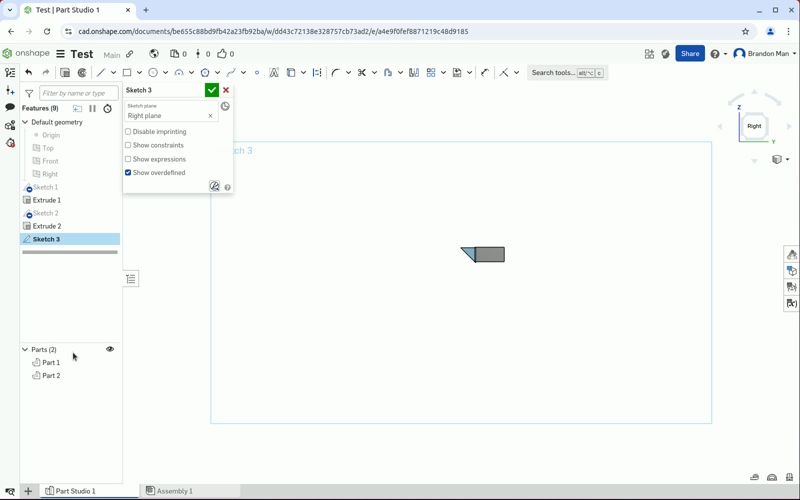
key(y)
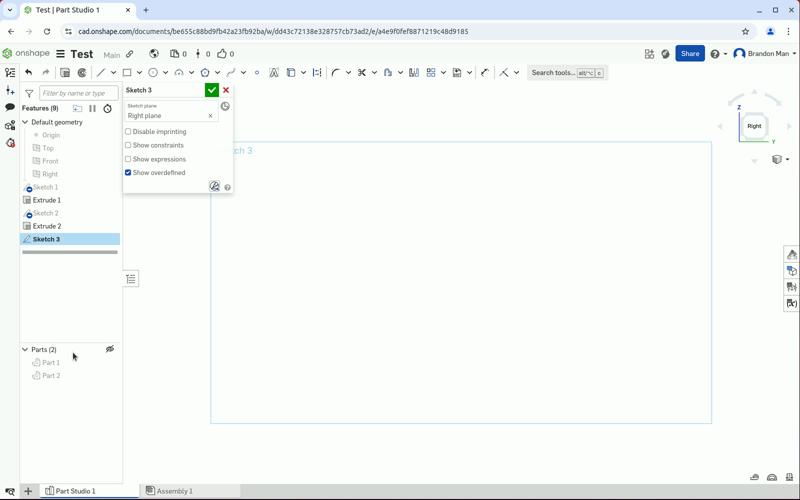
key(l)
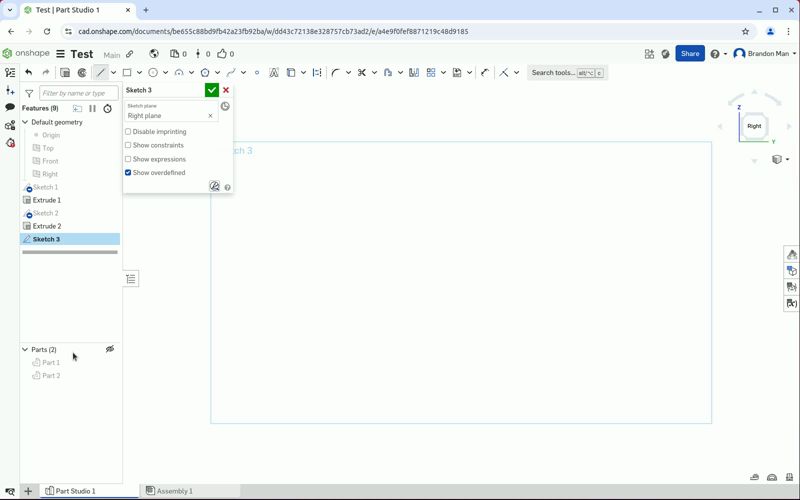
key_down(shift)
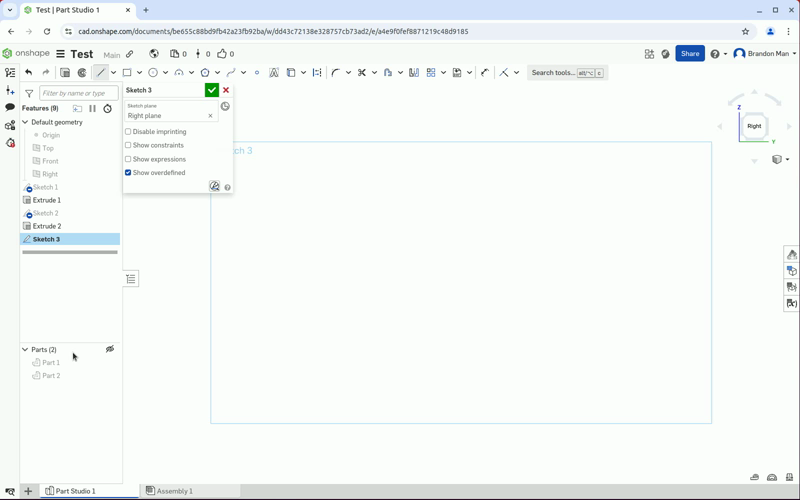
mouse_move(502, 261)
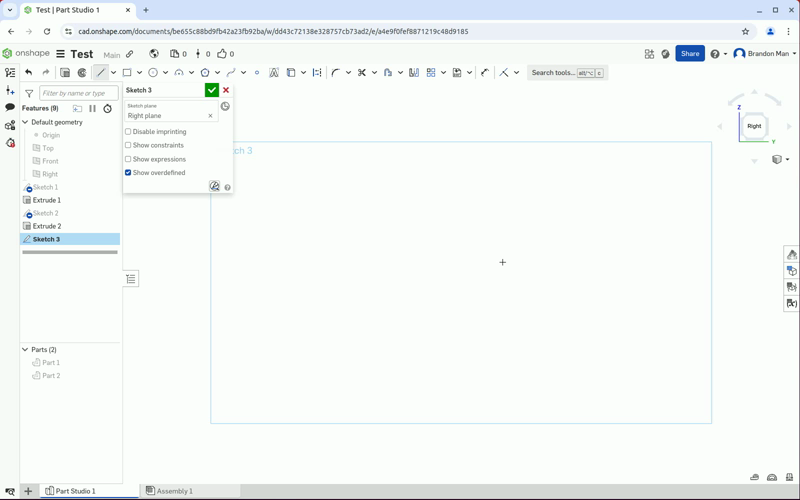
click(502, 261)
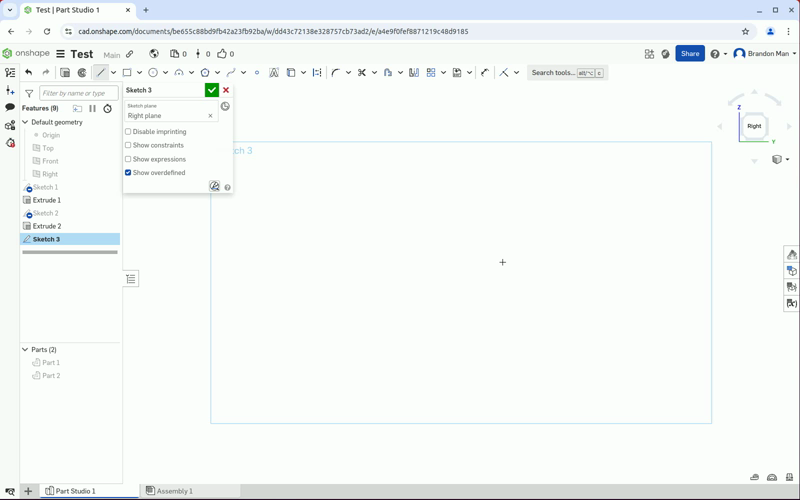
key_up(shift)
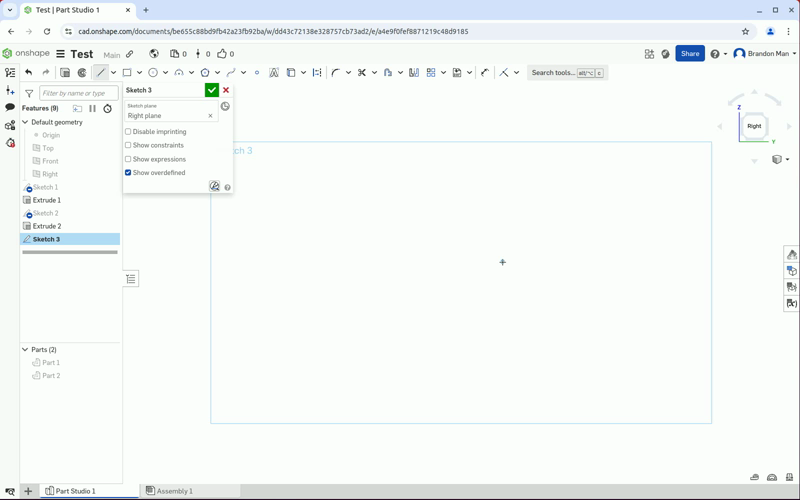
key_down(shift)
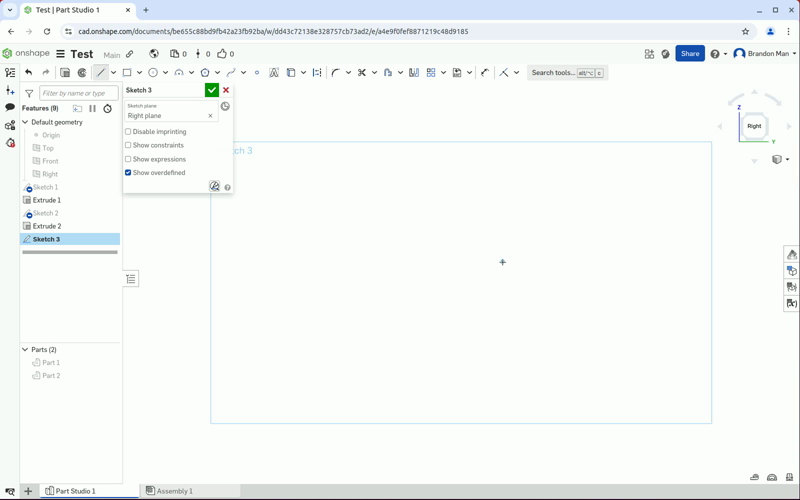
mouse_move(532, 261)
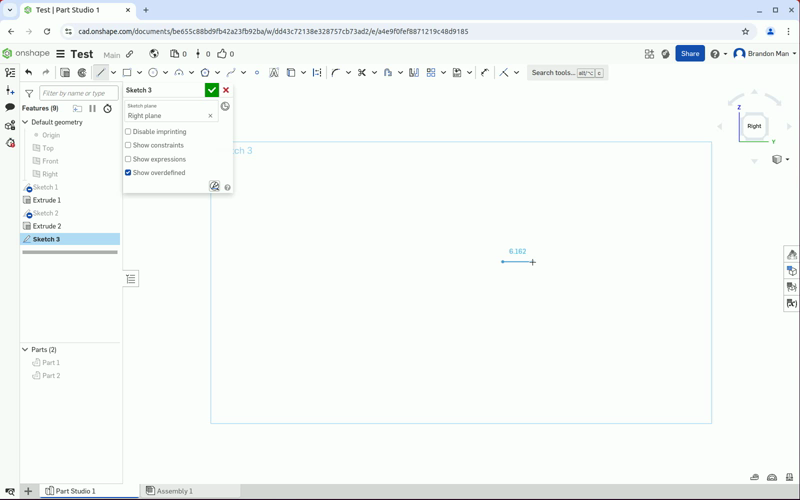
mouse_move(518, 246)
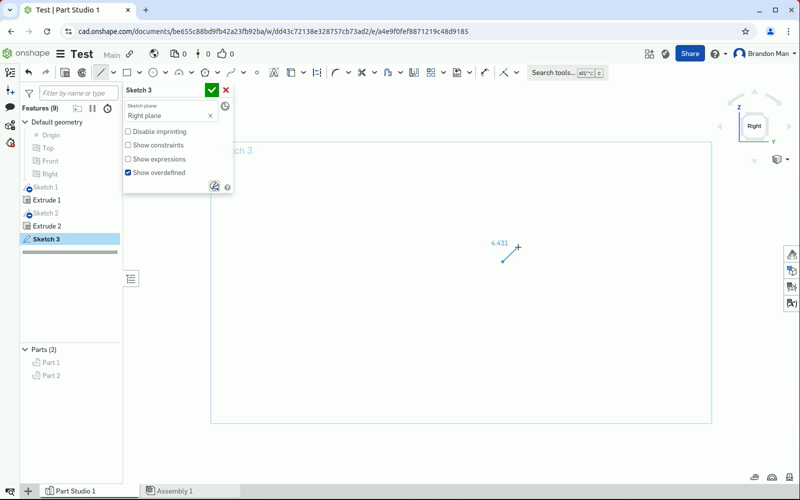
click(518, 246)
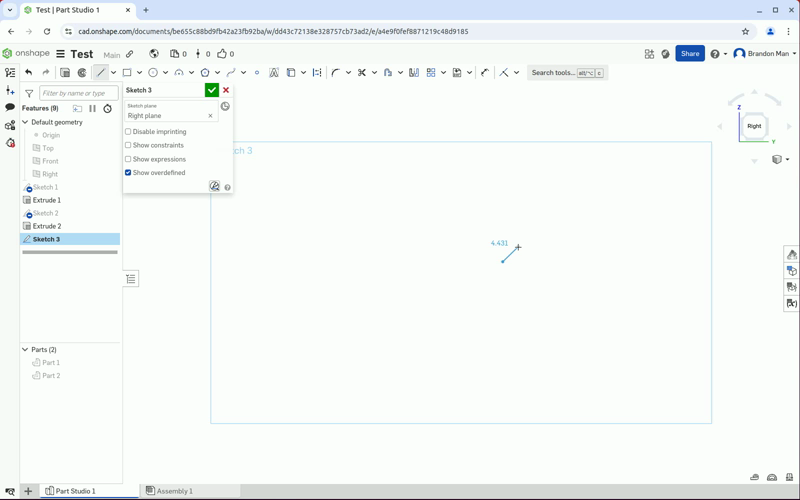
key_up(shift)
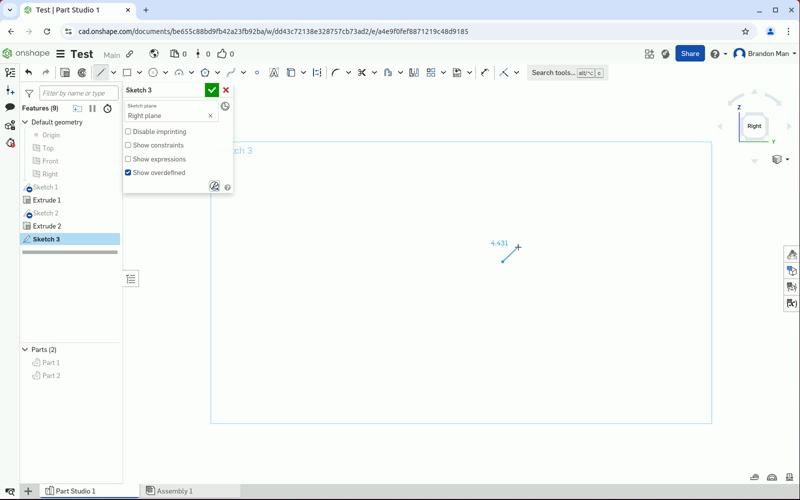
key_down(shift)
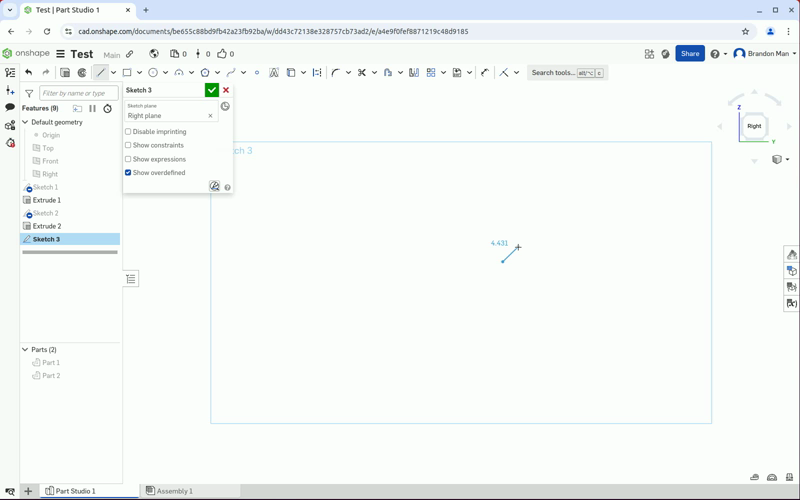
mouse_move(548, 246)
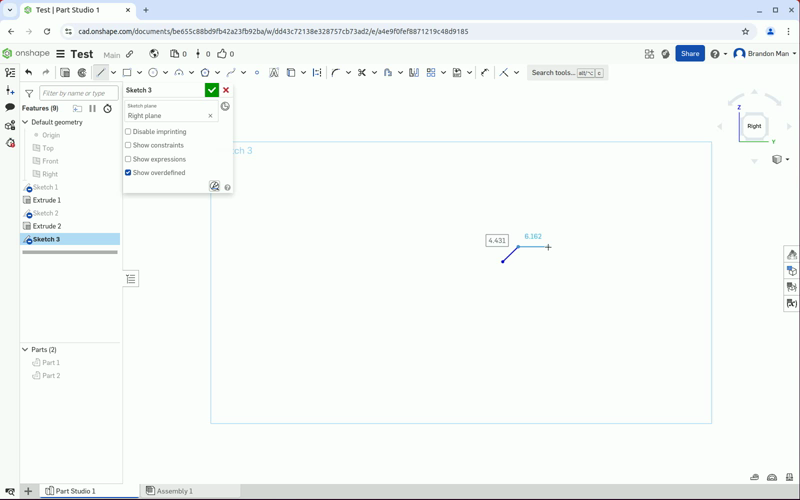
mouse_move(502, 246)
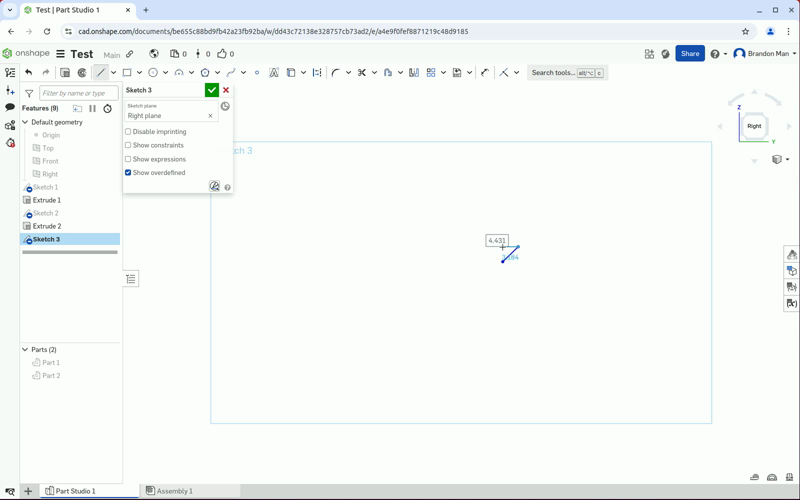
click(502, 246)
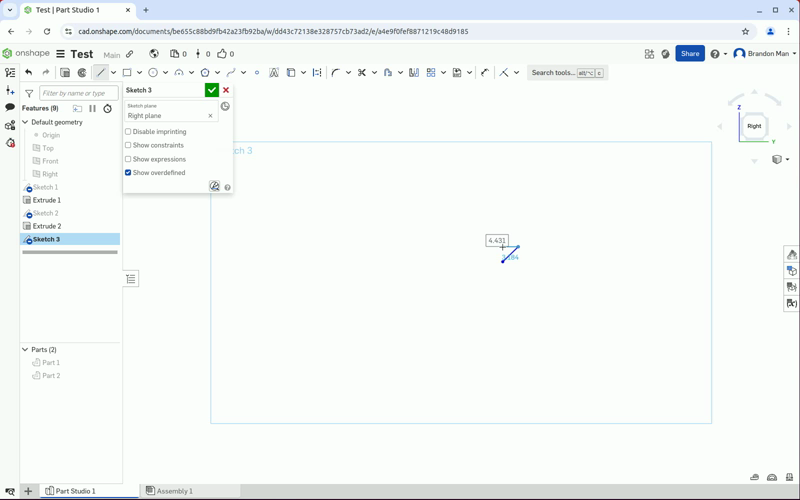
key_up(shift)
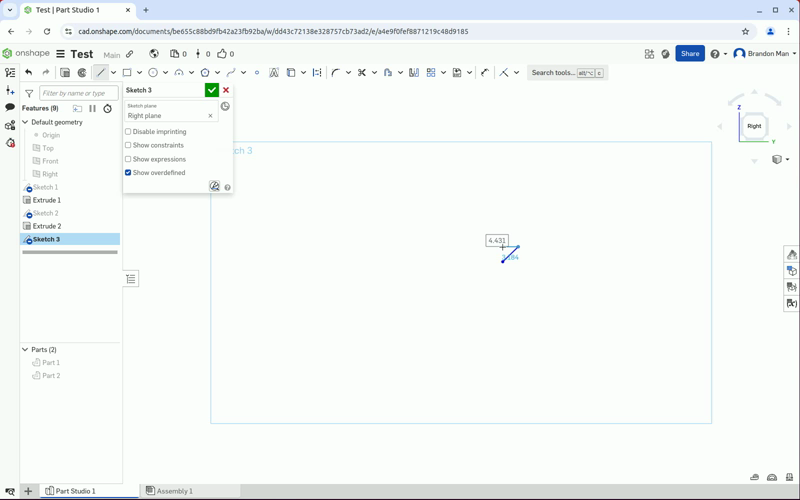
mouse_move(532, 246)
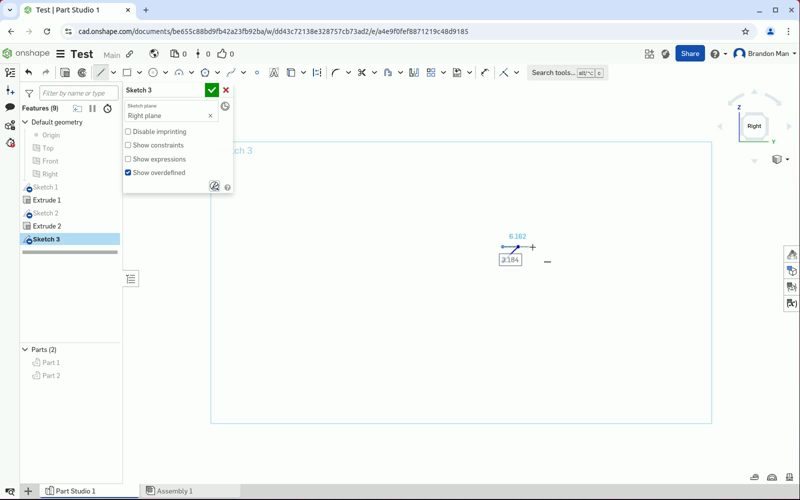
key_down(shift)
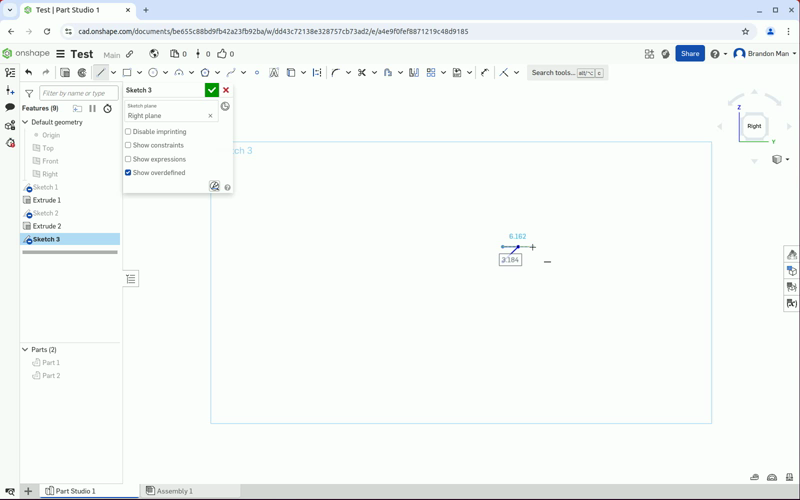
mouse_move(502, 261)
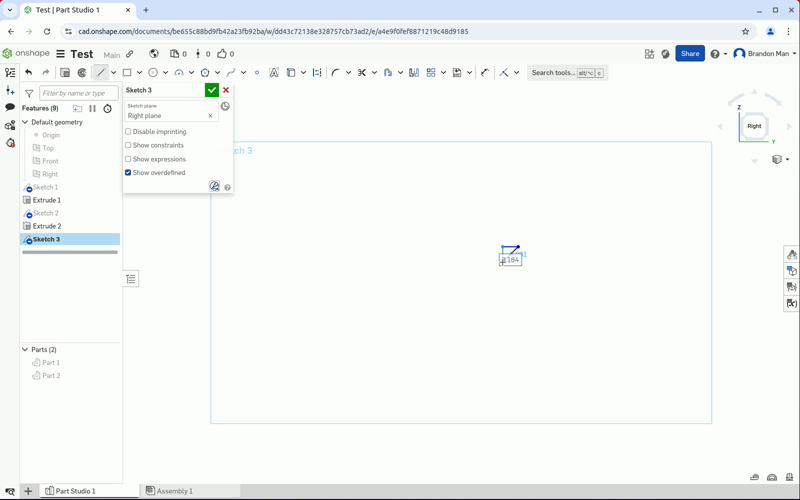
key_up(shift)
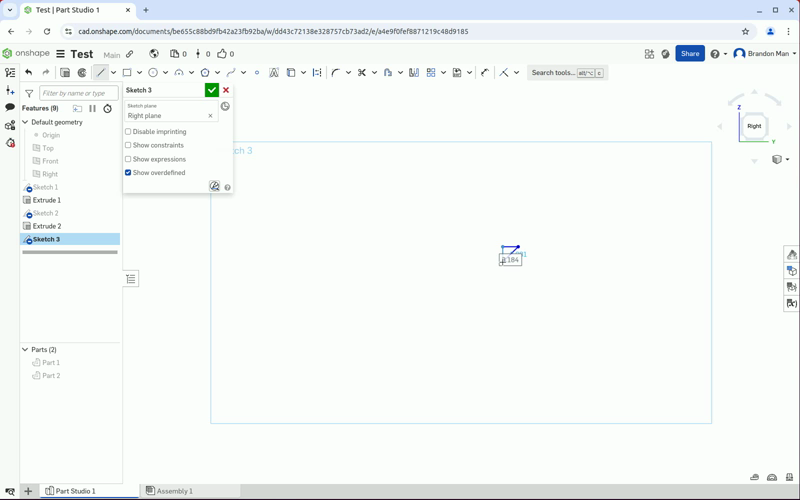
click(502, 261)
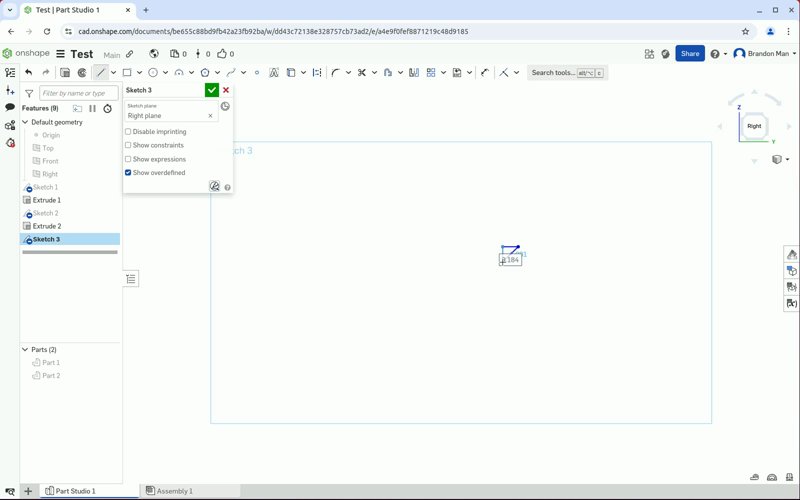
key(esc)
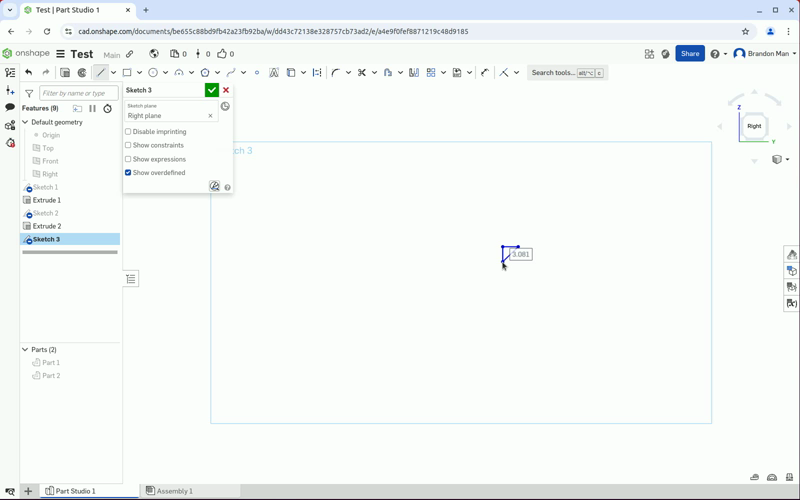
mouse_move(509, 247)
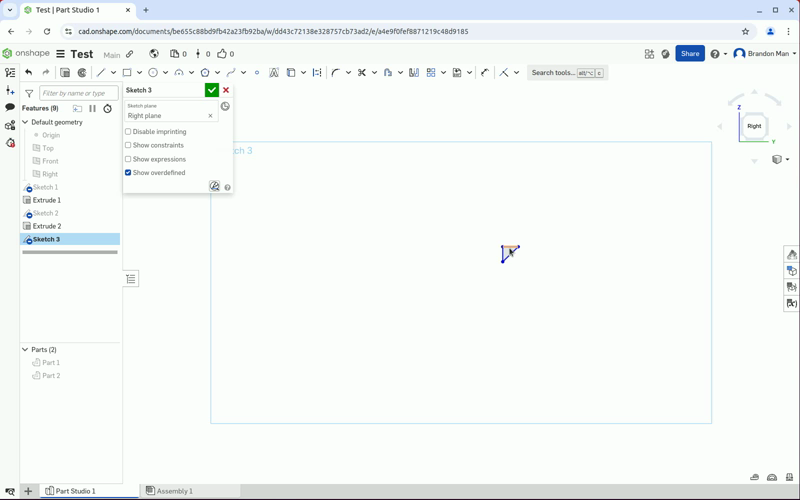
scroll(6)
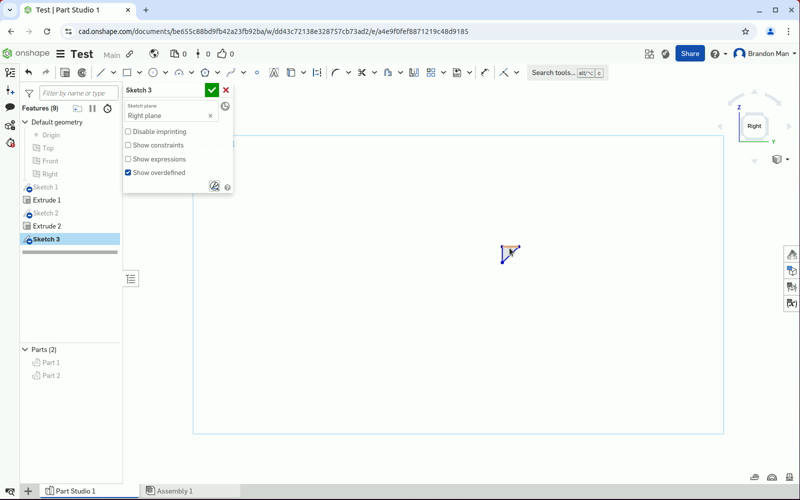
scroll(6)
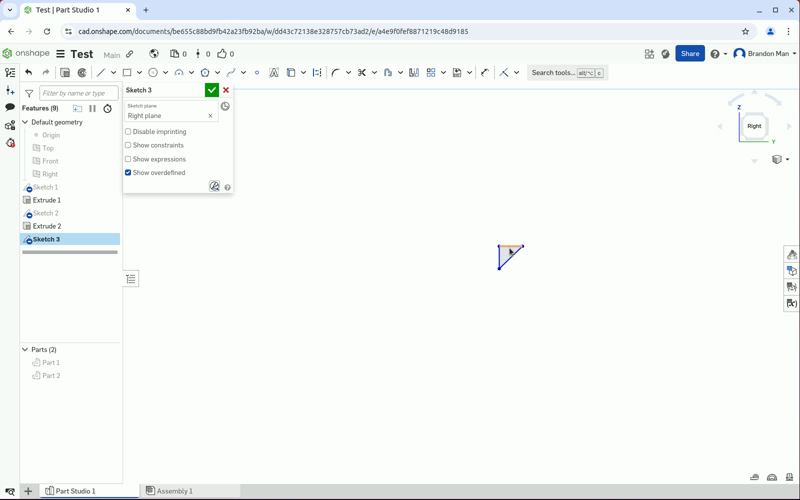
scroll(6)
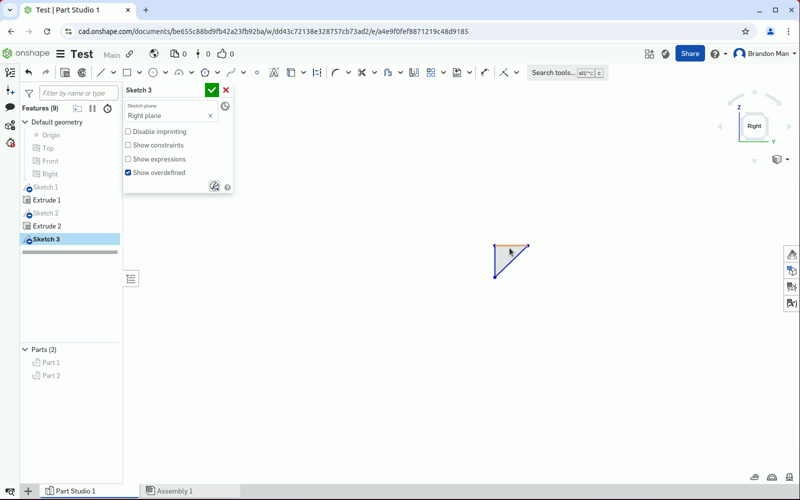
scroll(6)
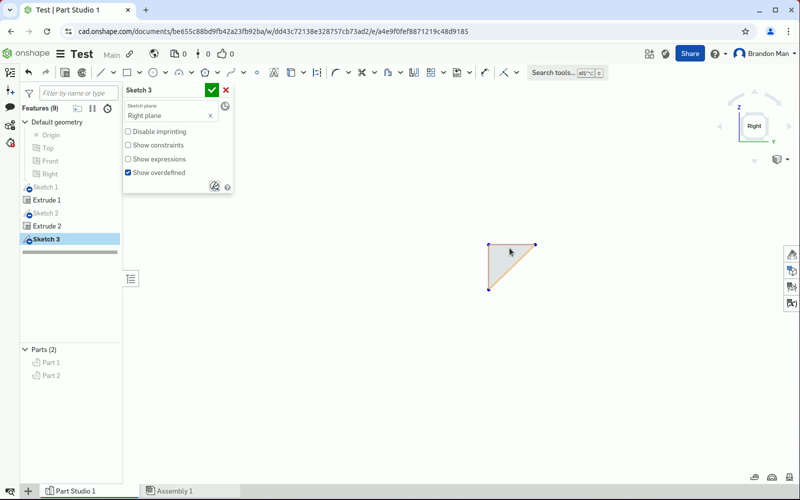
scroll(6)
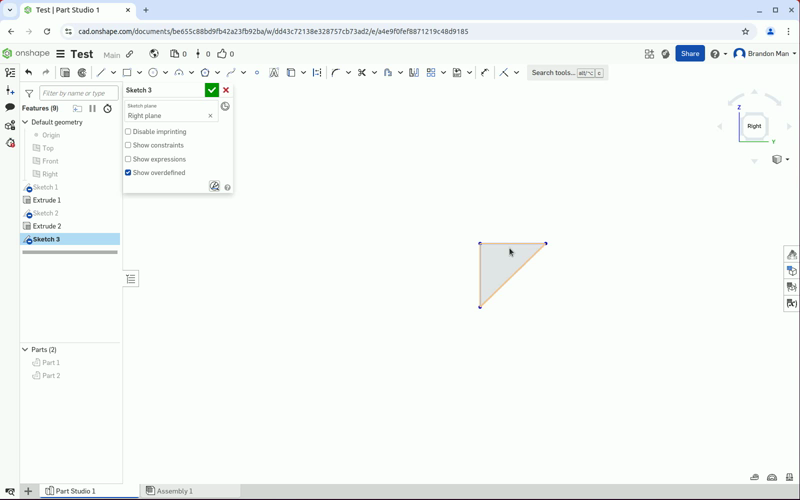
scroll(6)
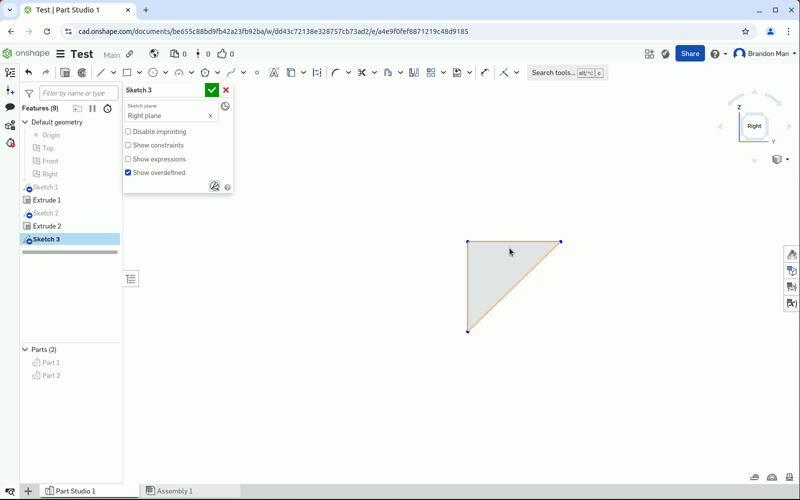
scroll(6)
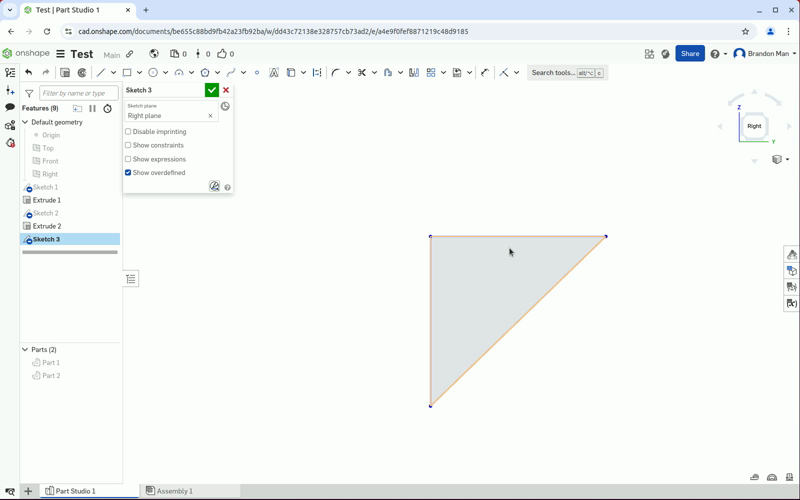
click(509, 247)
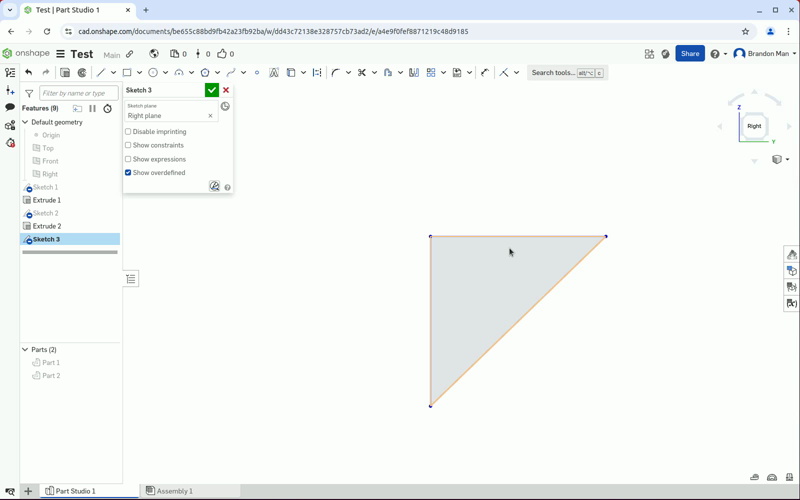
scroll(-6)
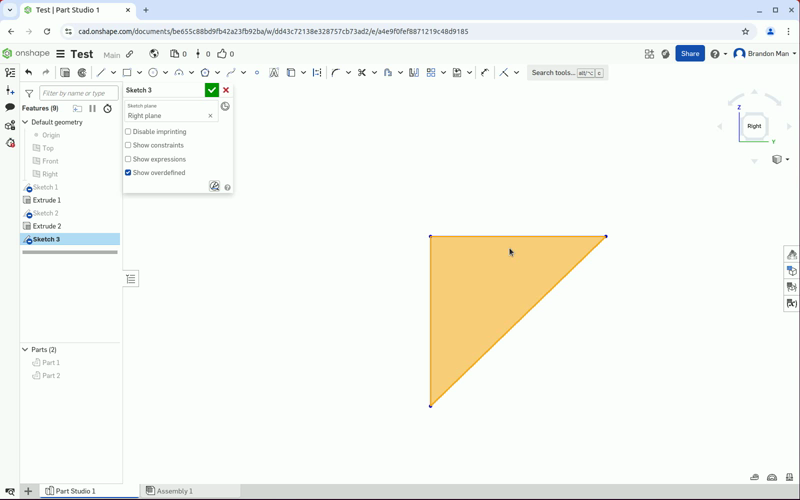
scroll(-6)
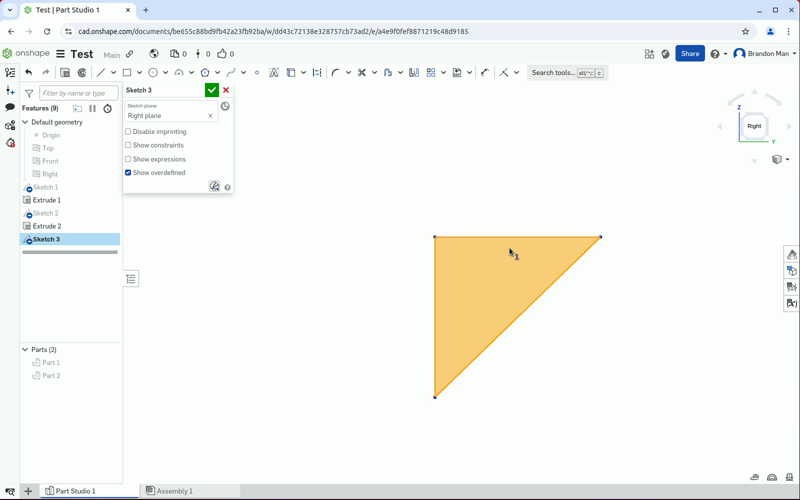
scroll(-6)
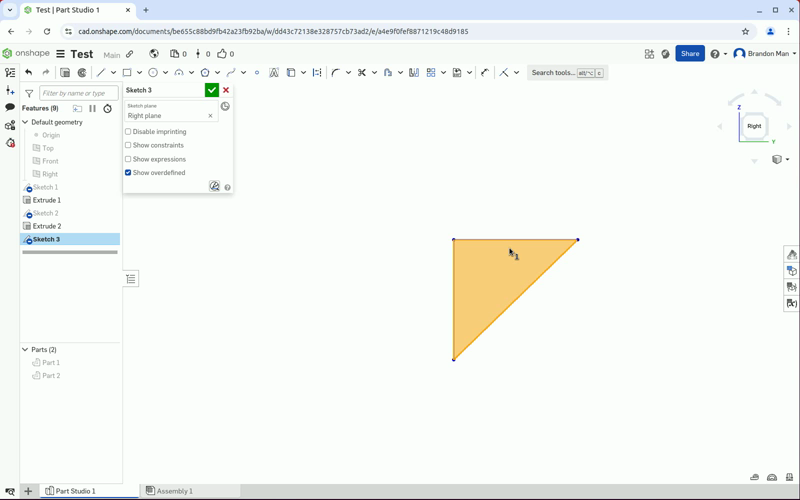
scroll(-6)
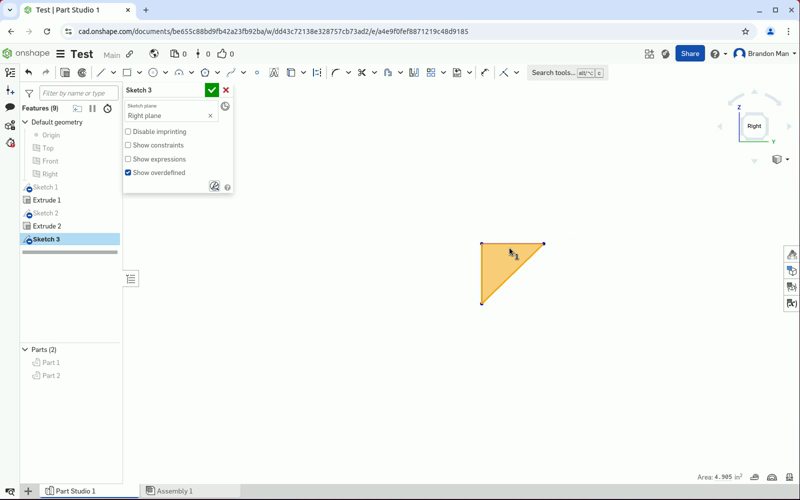
scroll(-6)
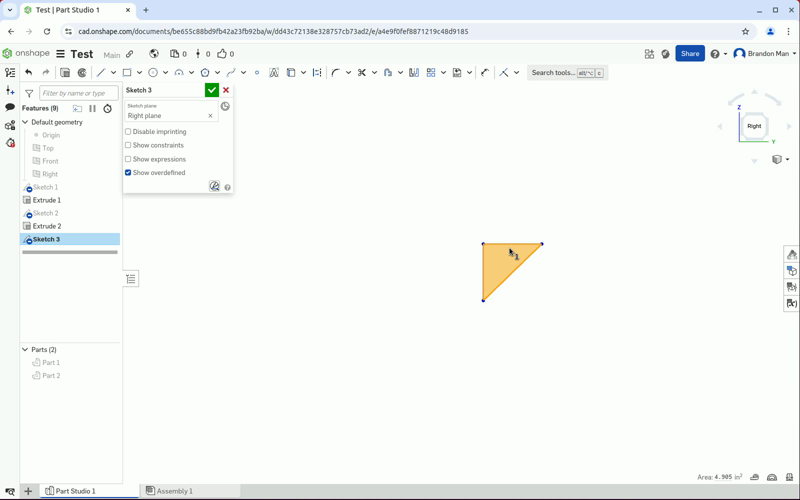
scroll(-6)
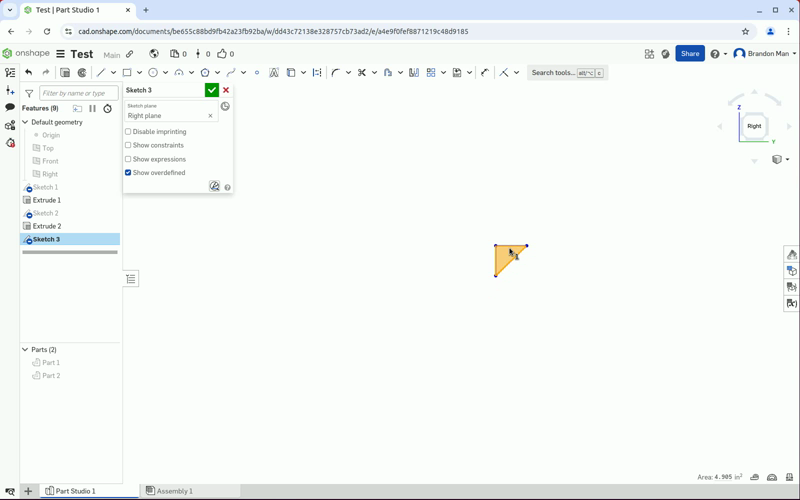
scroll(-6)
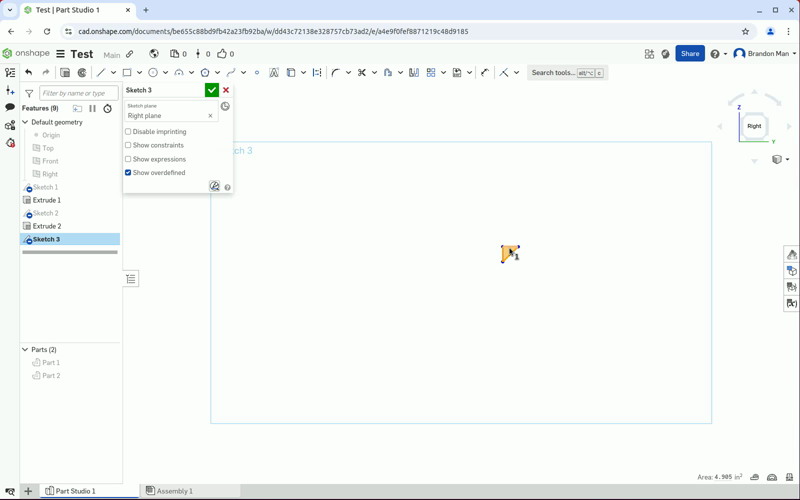
mouse_move(73, 352)
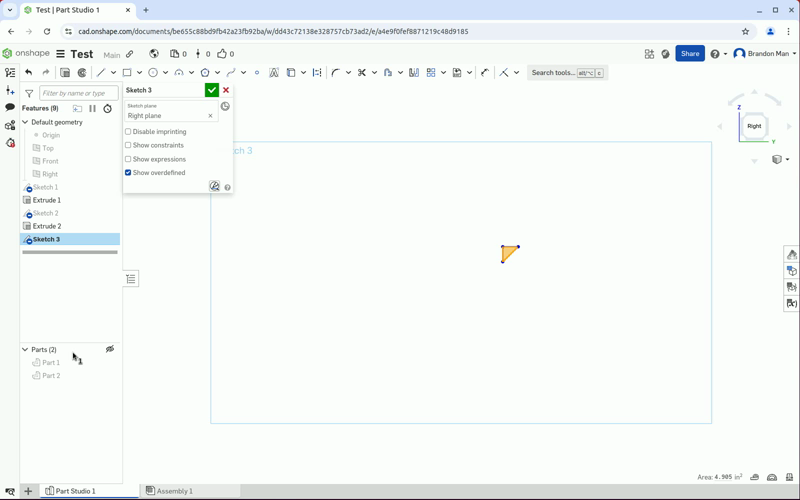
key(shift+y)
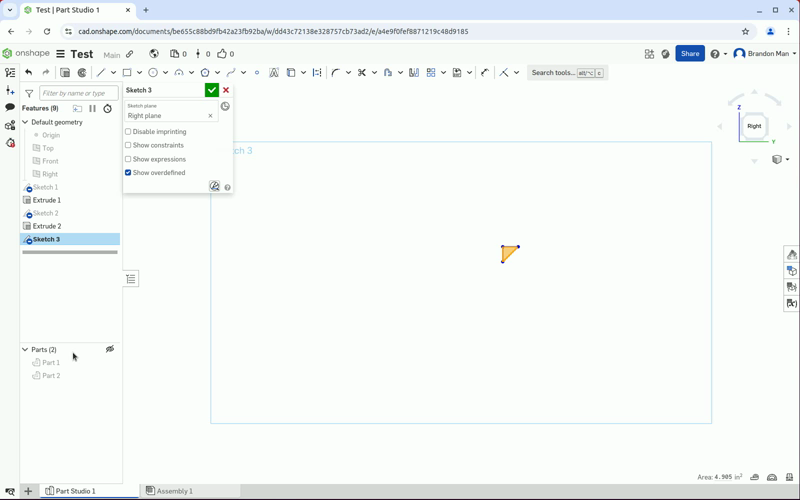
key(shift+e)
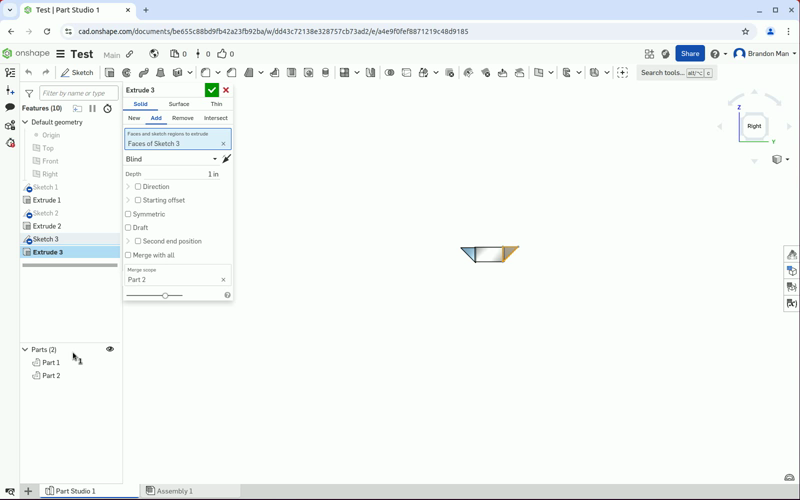
mouse_move(143, 106)
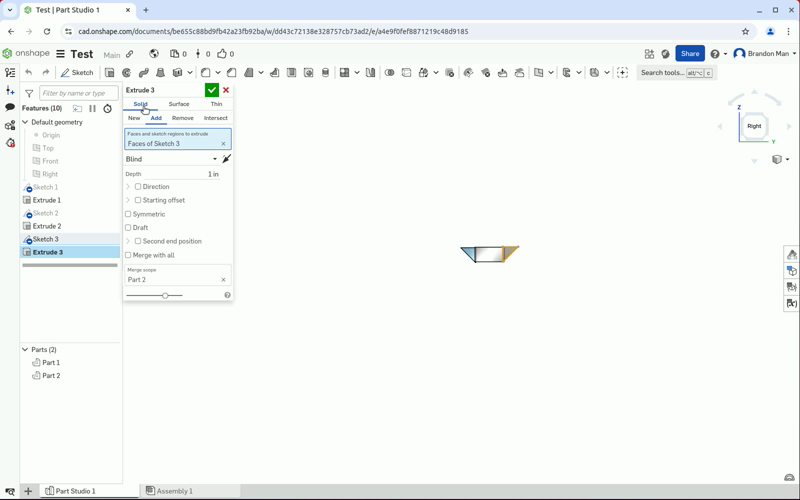
click(143, 106)
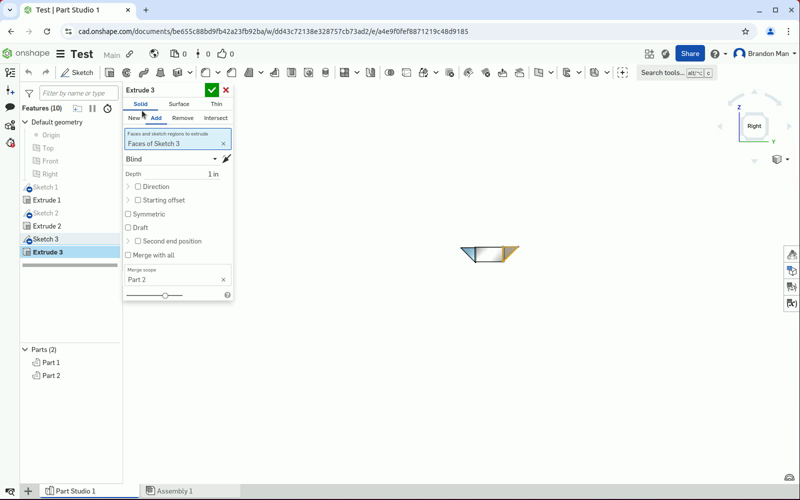
mouse_move(137, 120)
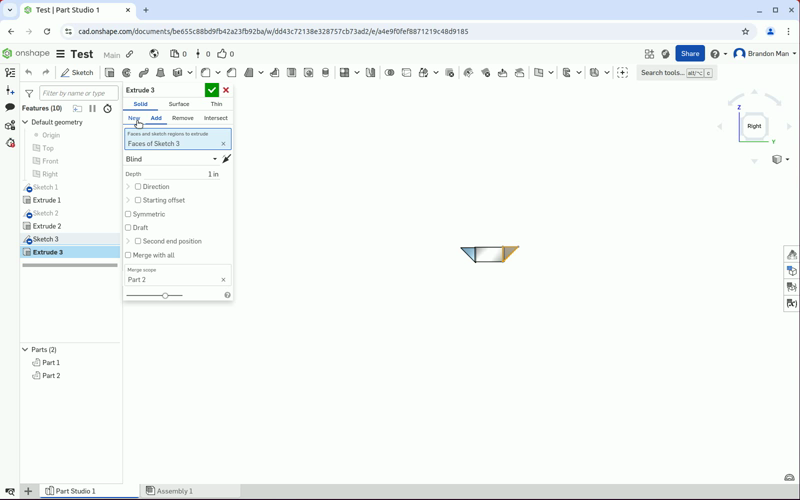
click(137, 120)
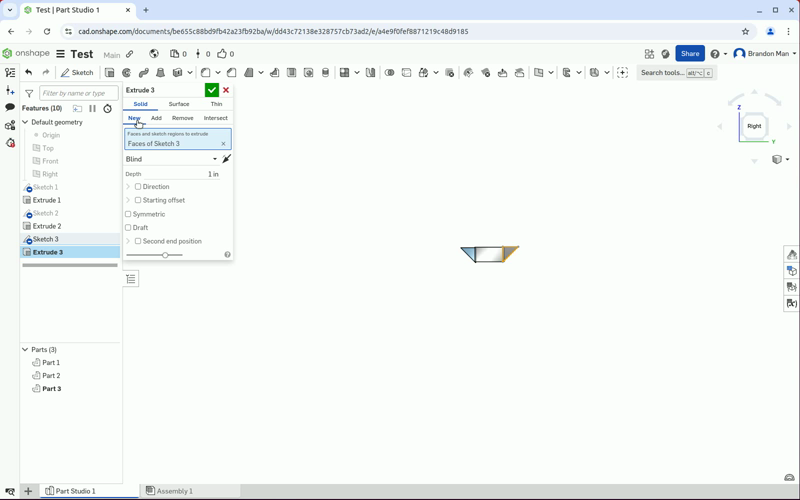
key(tab, 4)
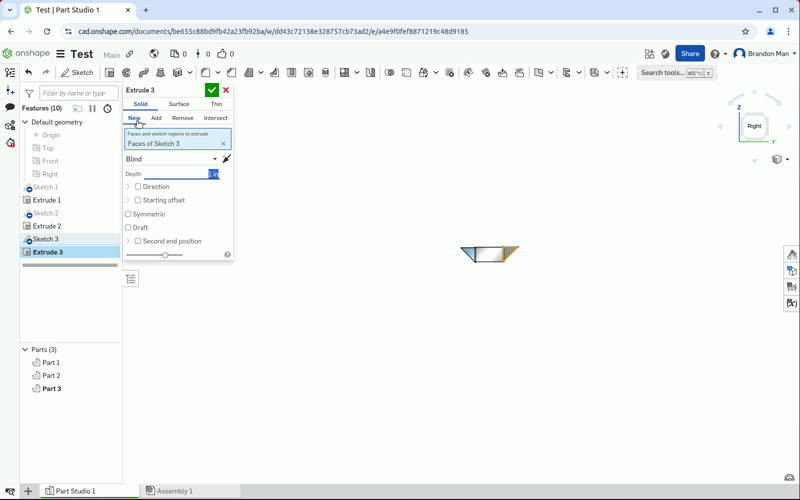
text(23.108)
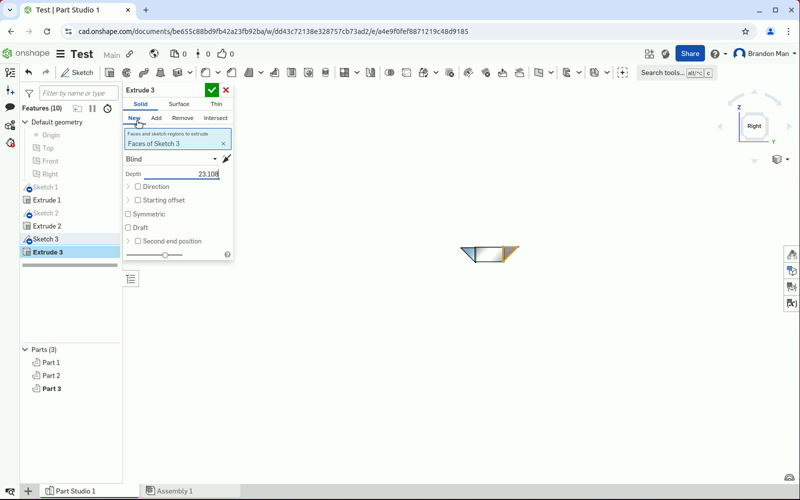
key(enter)
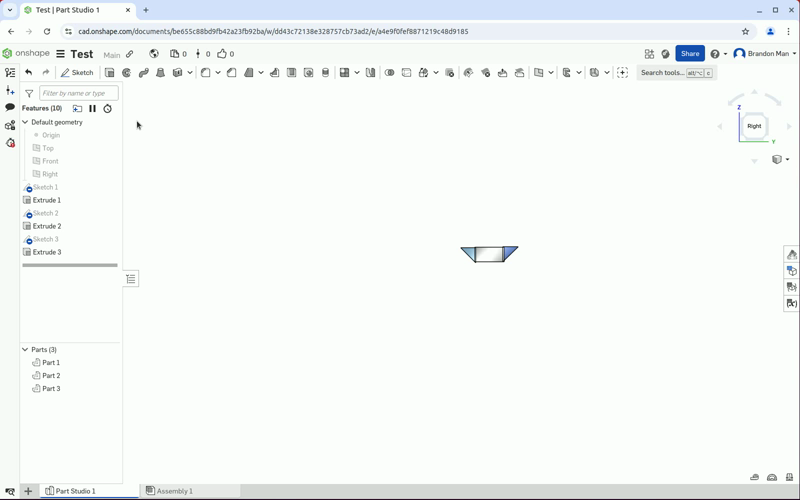
key(shift+h)
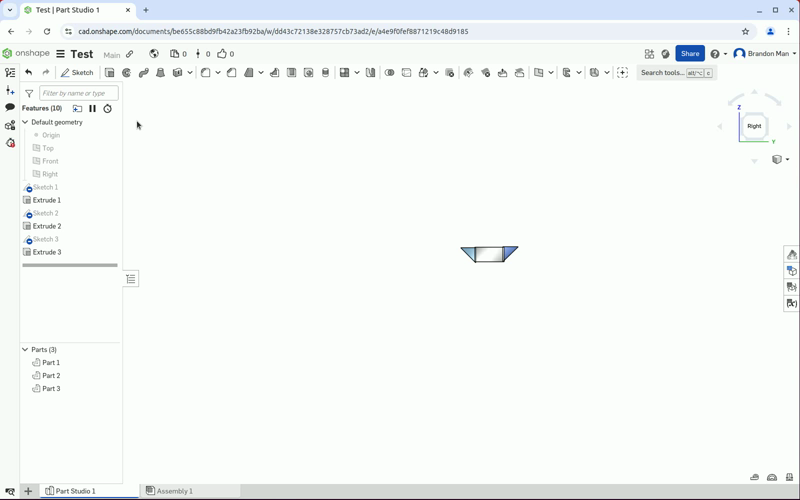
key(shift+h)
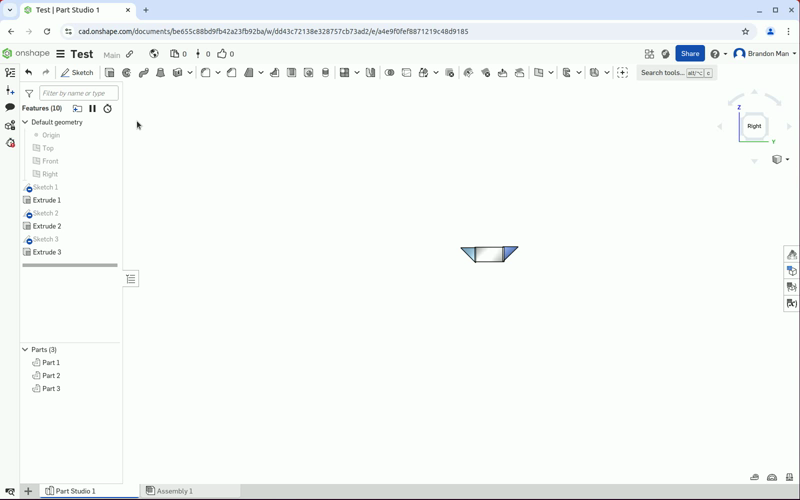
mouse_move(73, 189)
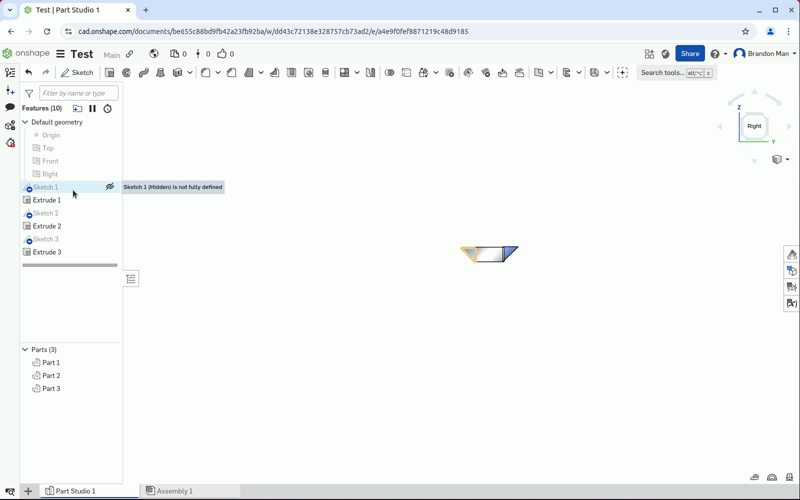
click(73, 189)
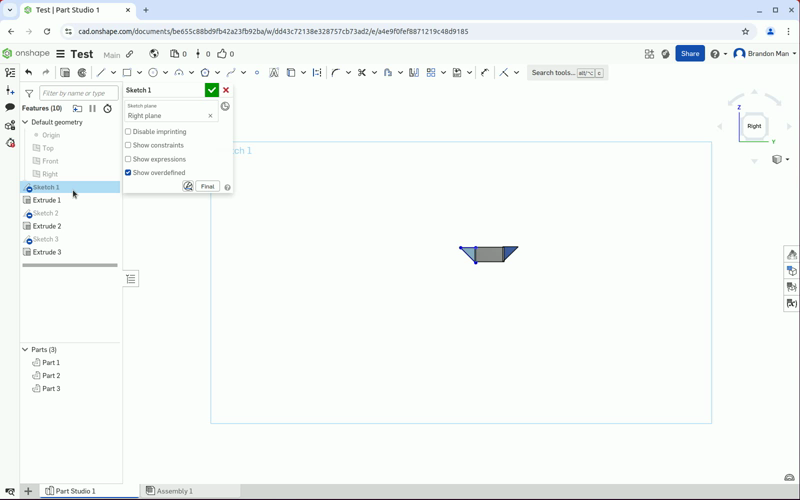
mouse_move(229, 92)
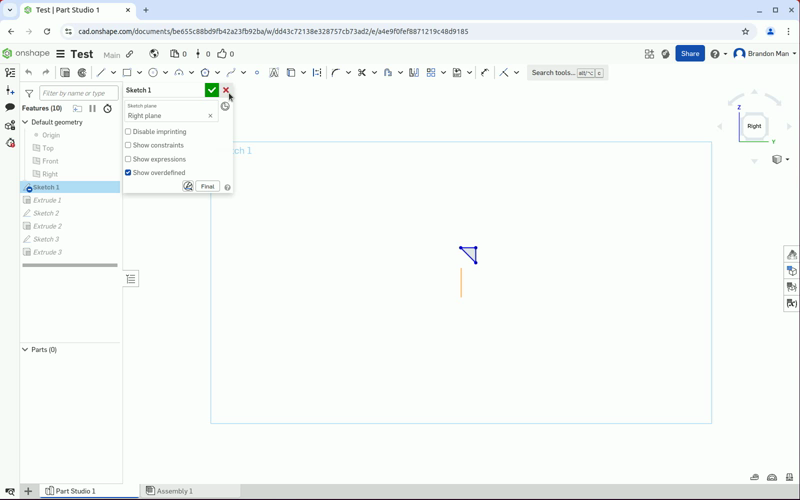
click(229, 92)
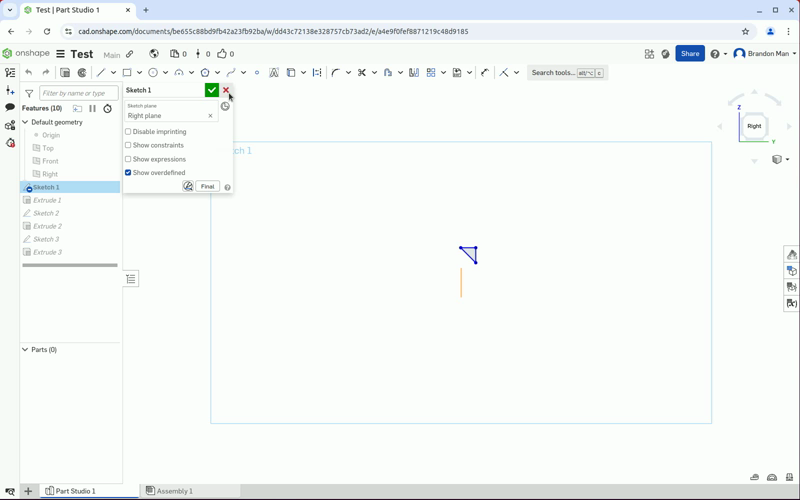
key(shift+s)
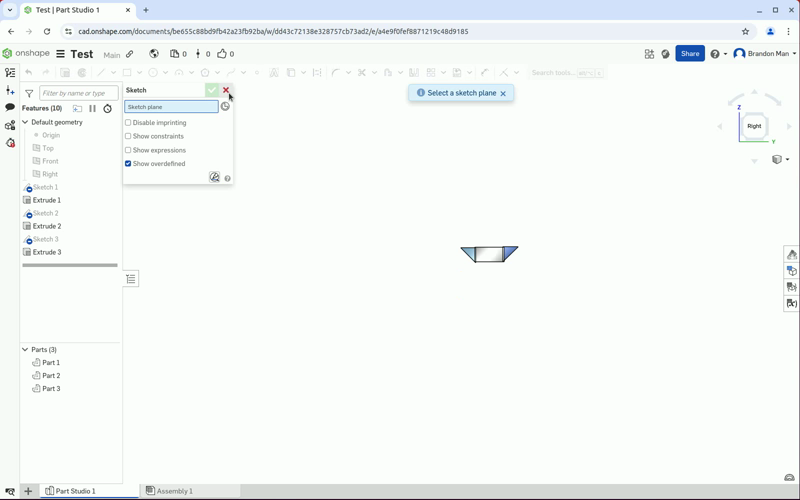
mouse_move(73, 176)
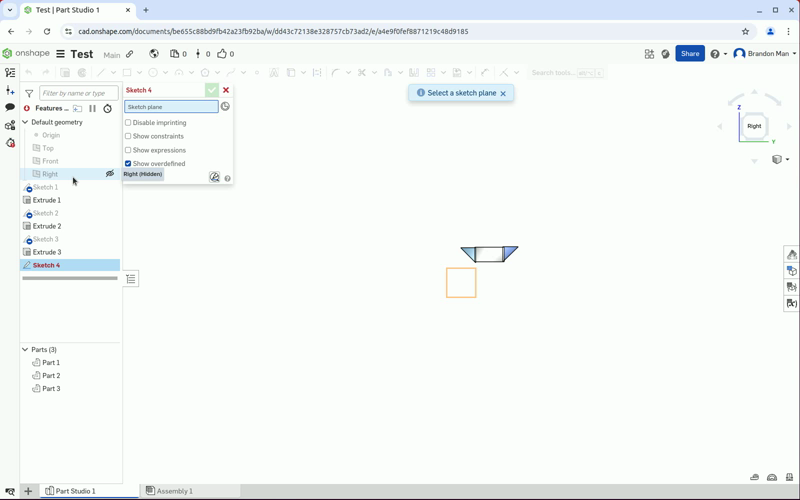
click(73, 176)
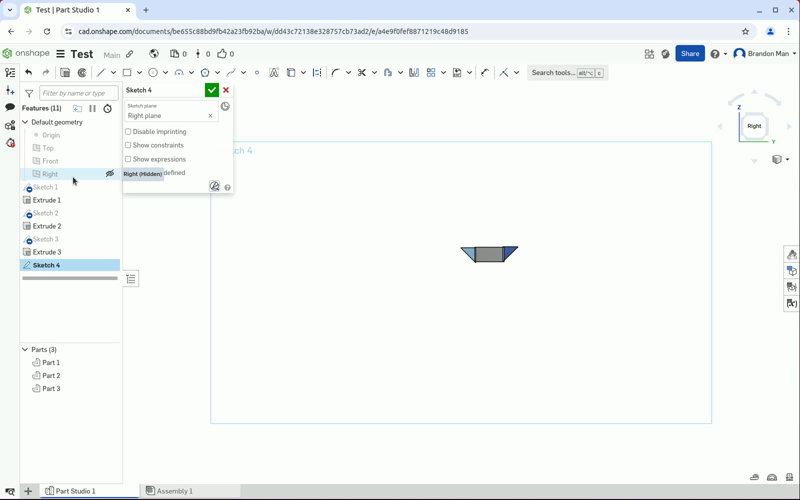
mouse_move(73, 352)
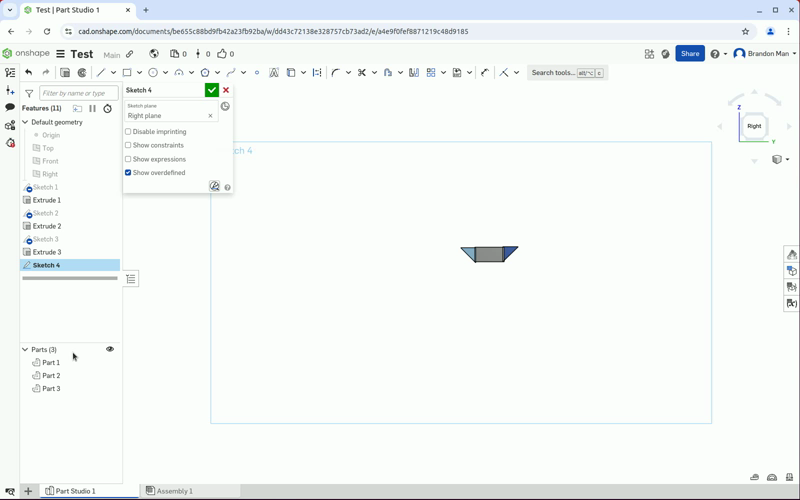
key(y)
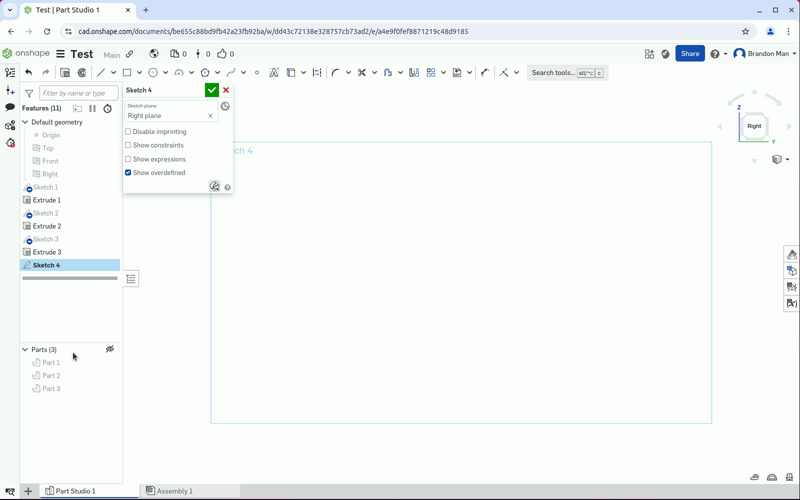
key(l)
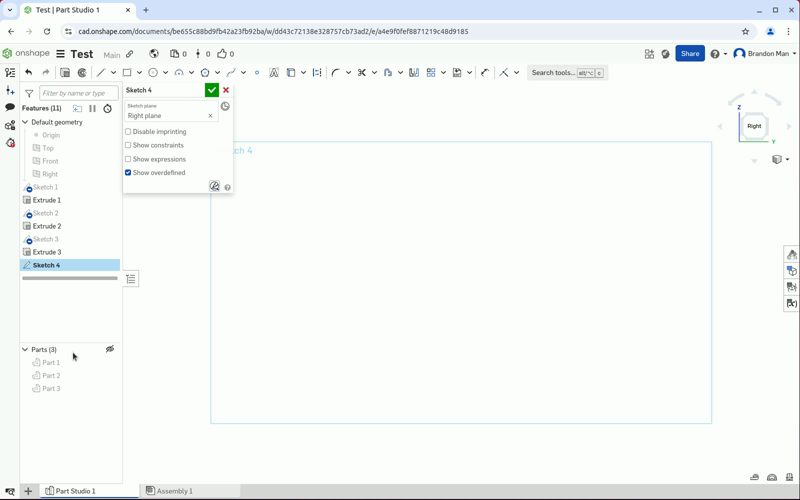
key_down(shift)
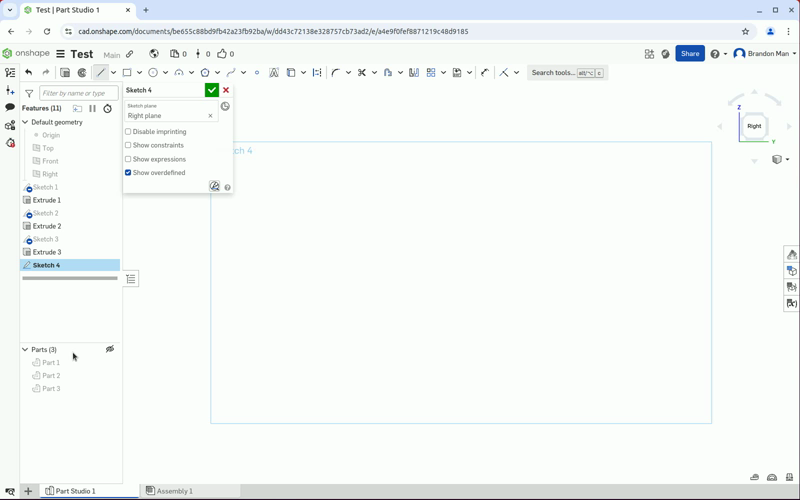
mouse_move(460, 282)
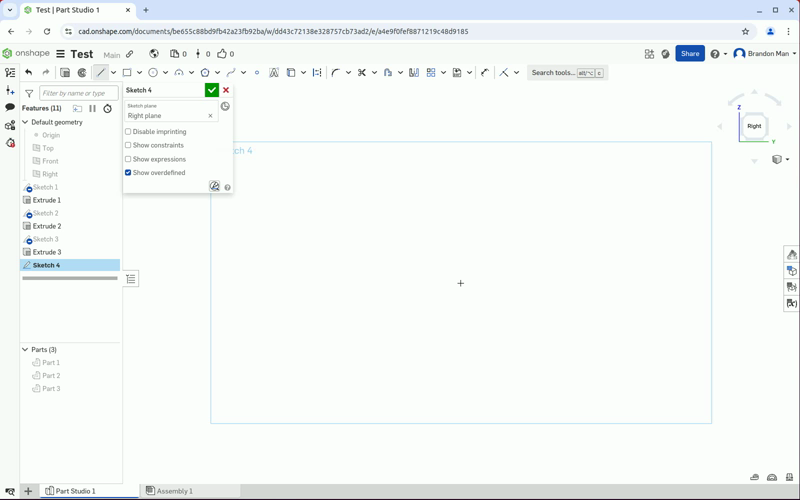
click(460, 282)
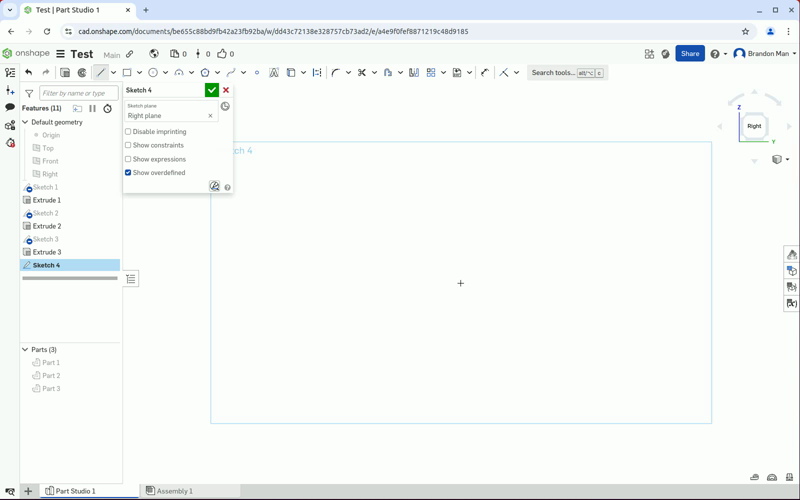
key_up(shift)
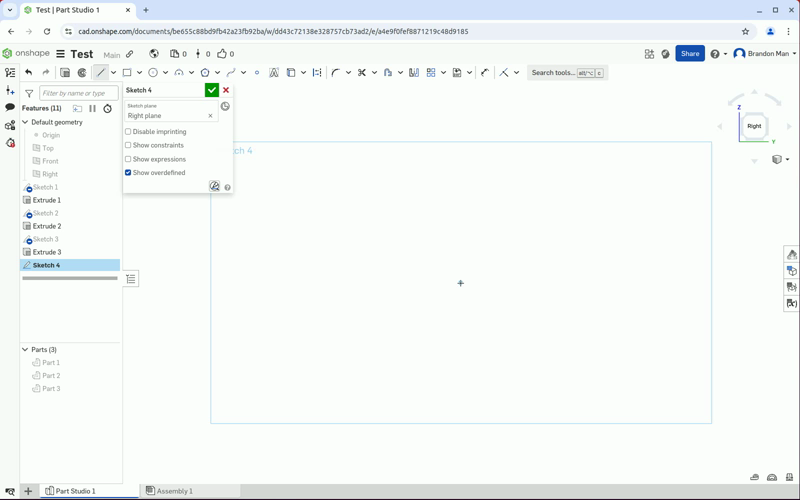
key_down(shift)
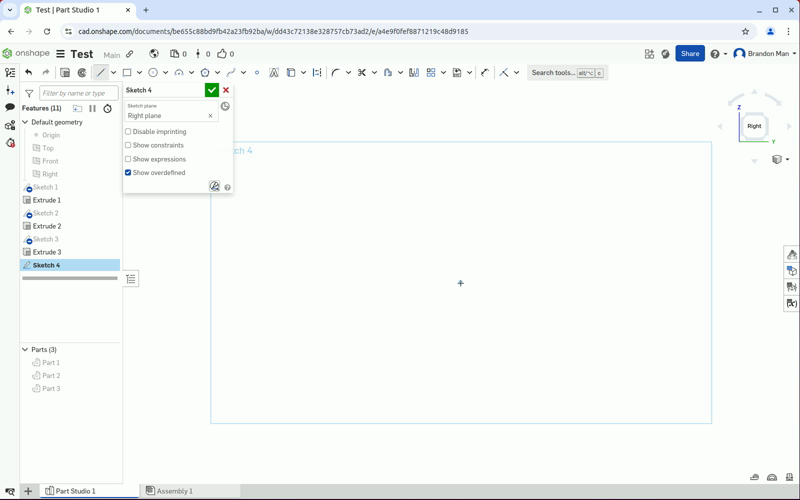
mouse_move(490, 282)
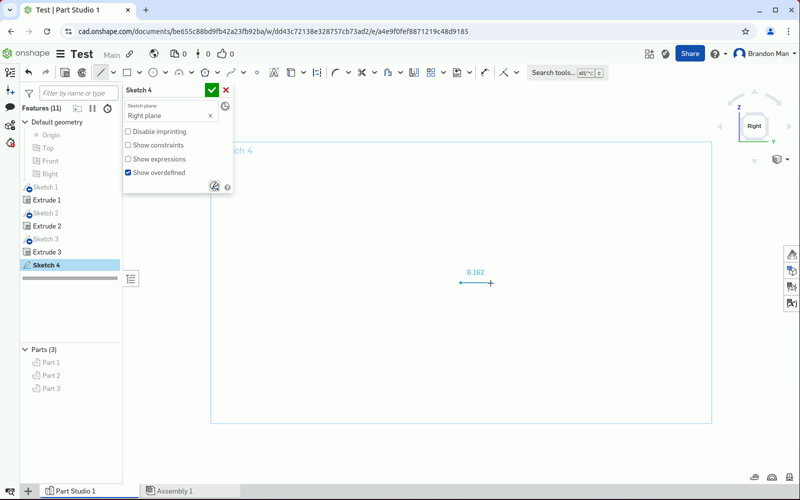
mouse_move(517, 282)
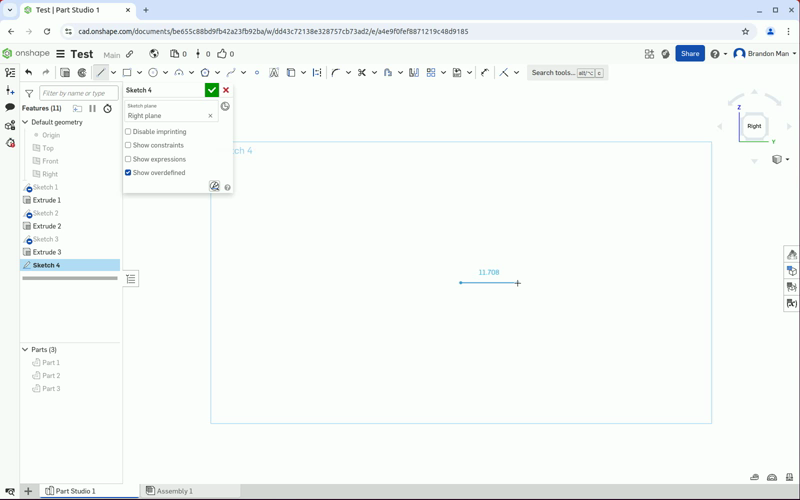
click(517, 282)
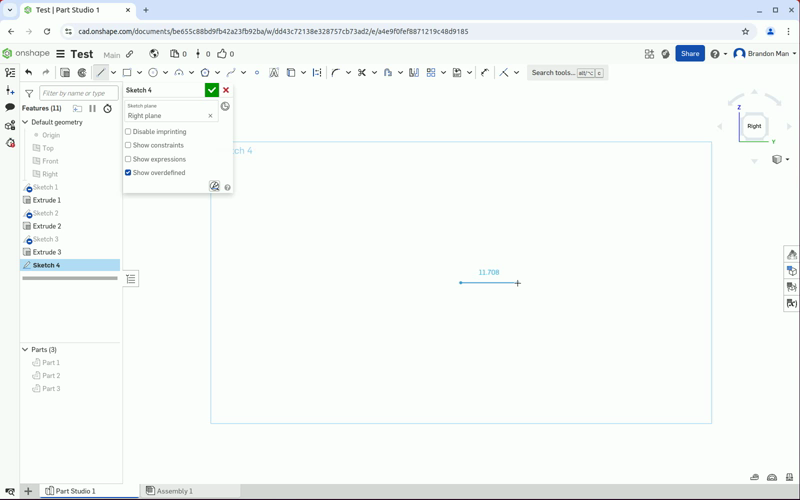
key_up(shift)
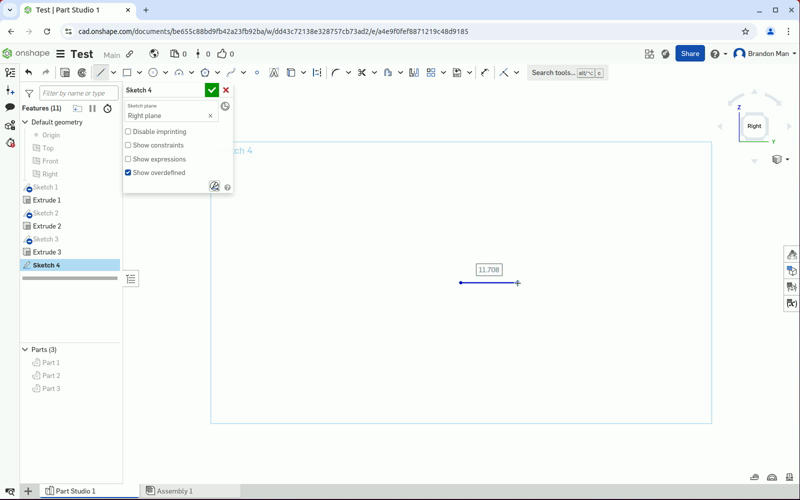
key_down(shift)
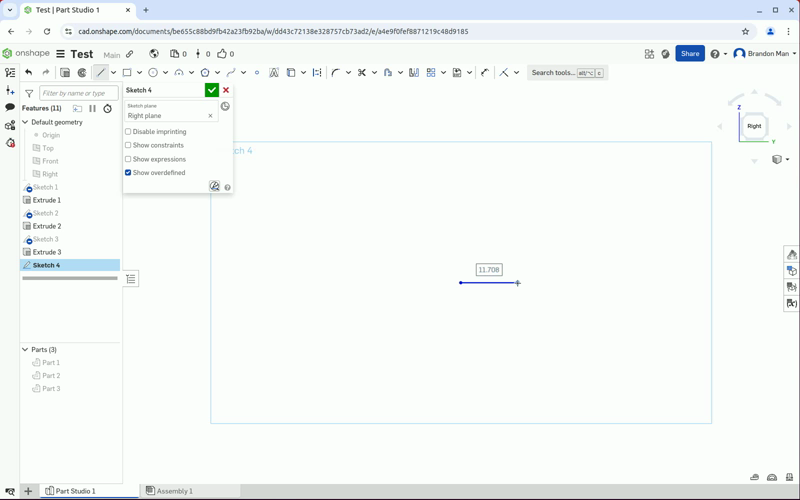
mouse_move(547, 282)
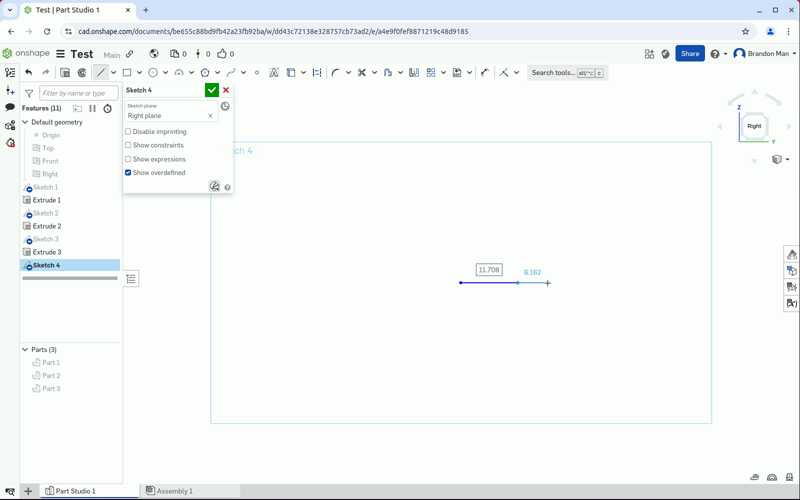
mouse_move(517, 261)
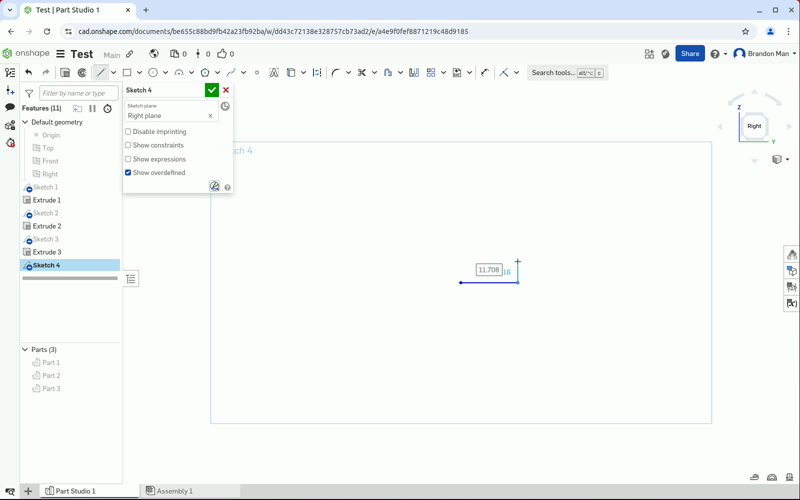
click(517, 261)
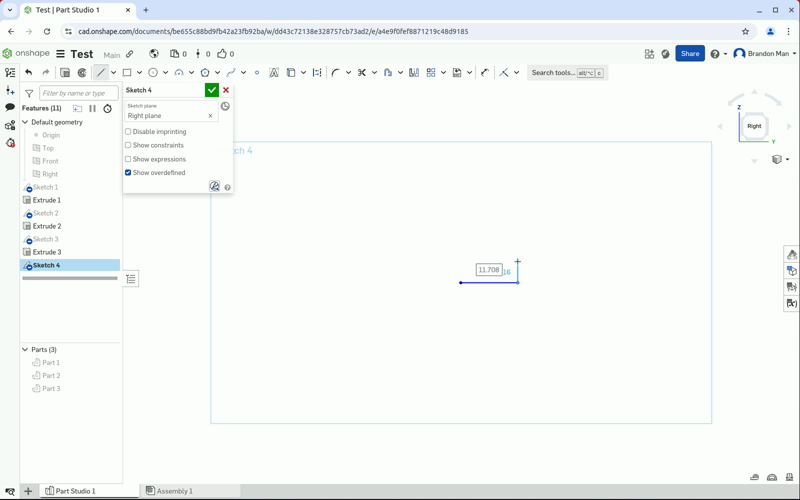
key_up(shift)
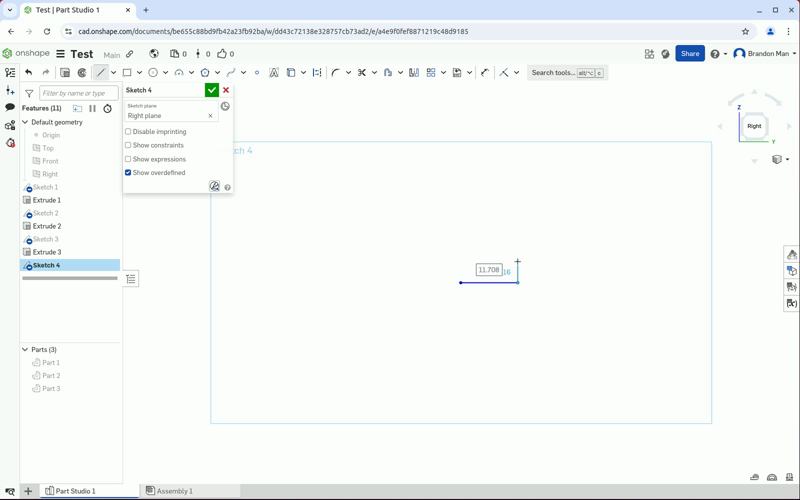
key_down(shift)
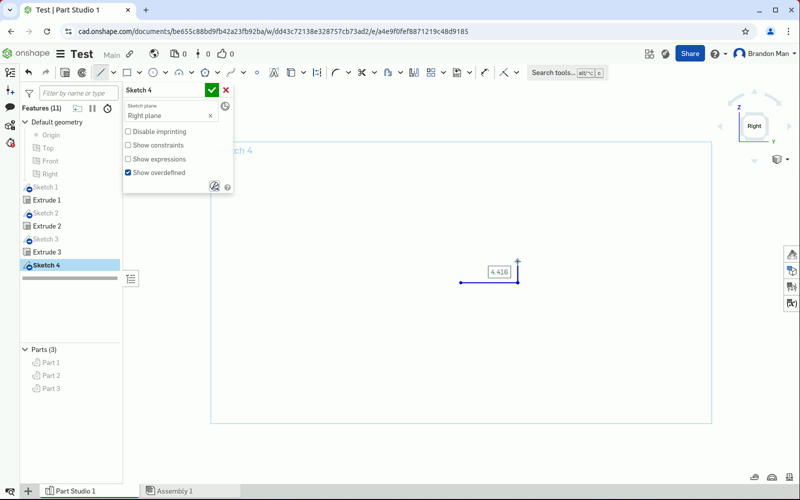
mouse_move(547, 261)
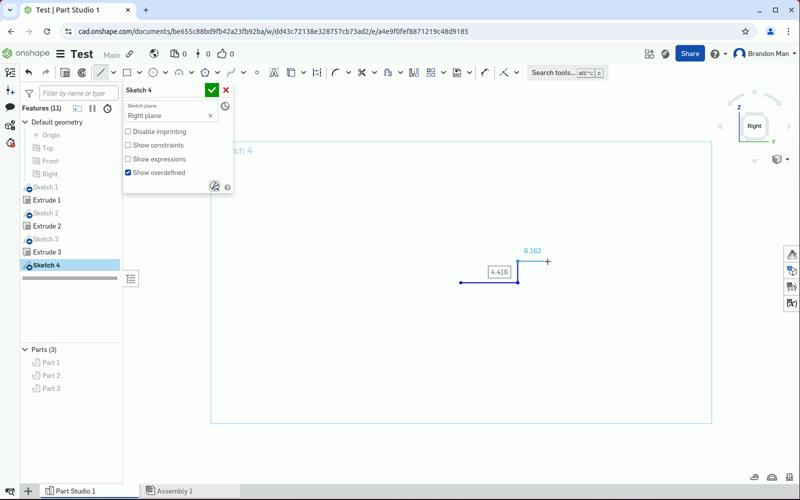
mouse_move(503, 261)
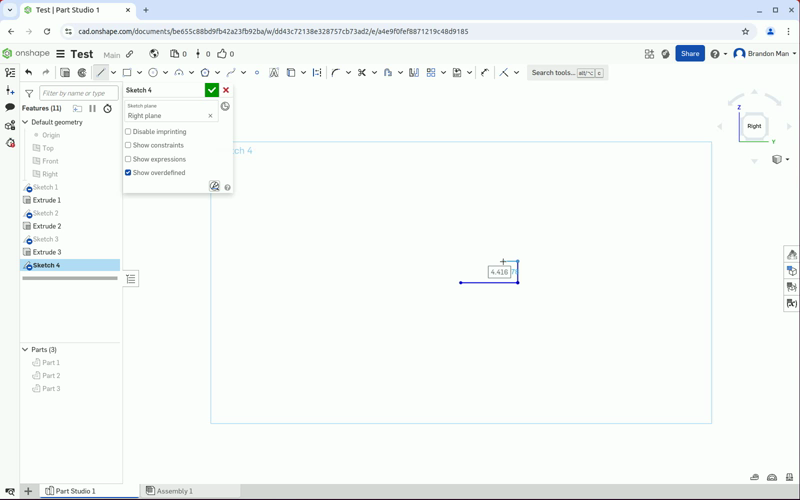
click(503, 261)
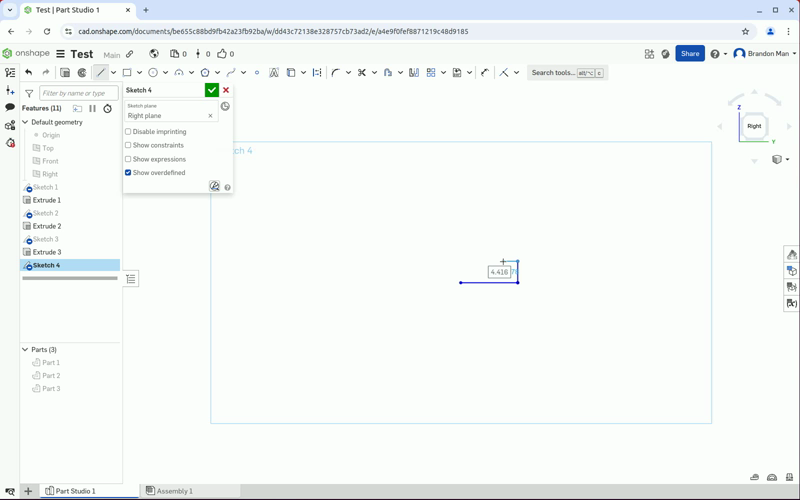
key_up(shift)
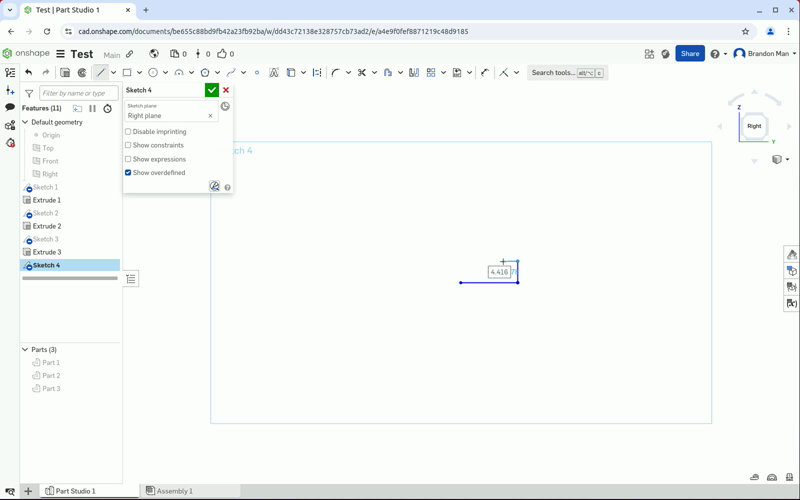
key_down(shift)
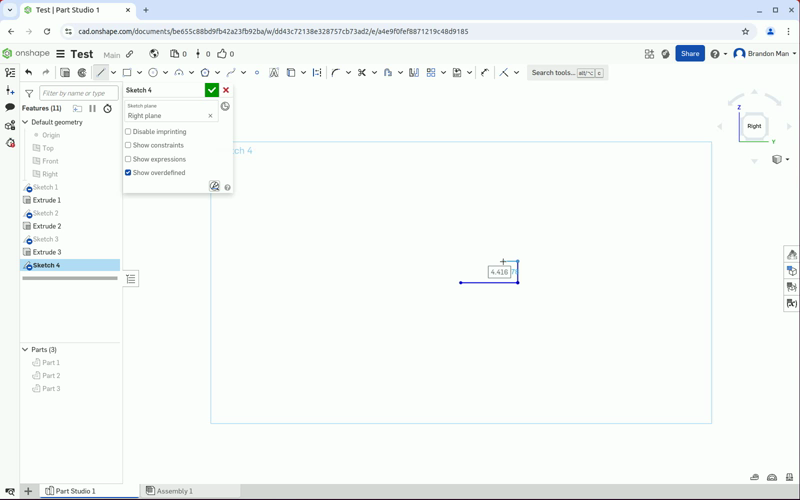
mouse_move(533, 261)
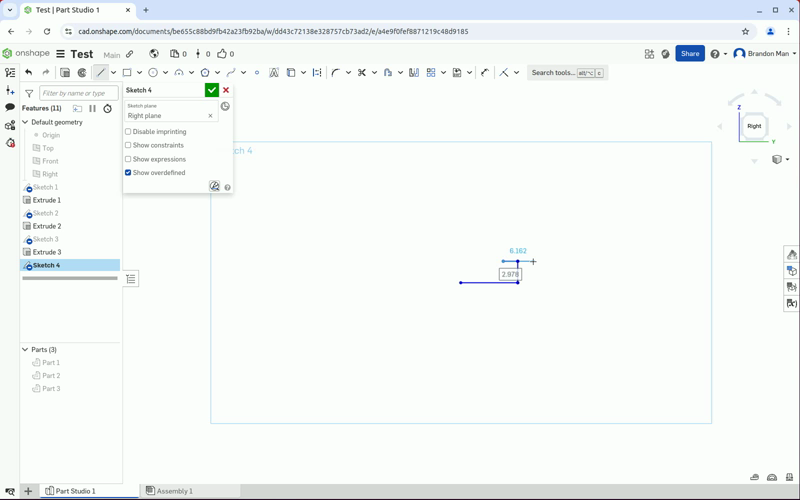
mouse_move(475, 261)
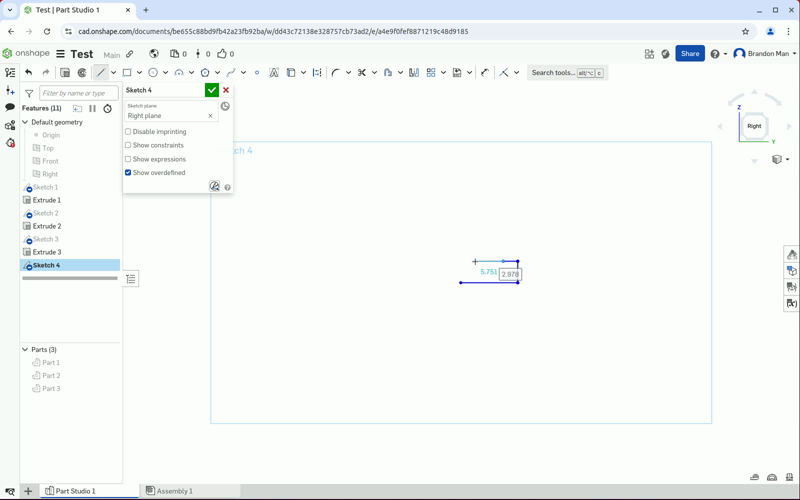
click(475, 261)
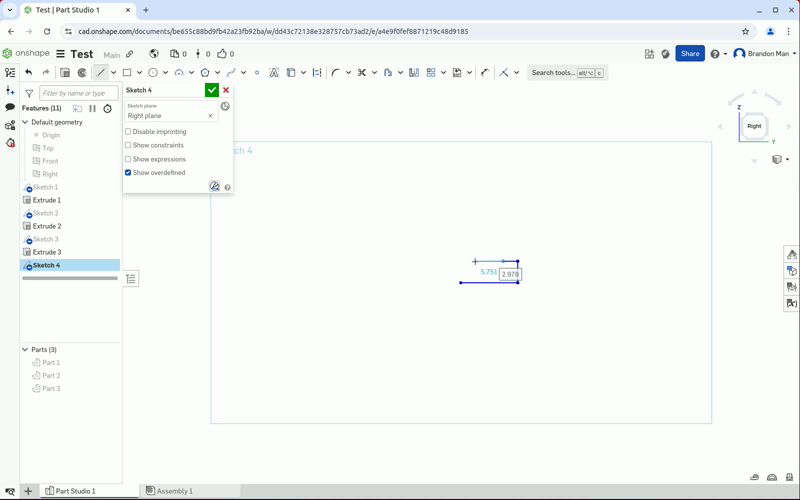
key_up(shift)
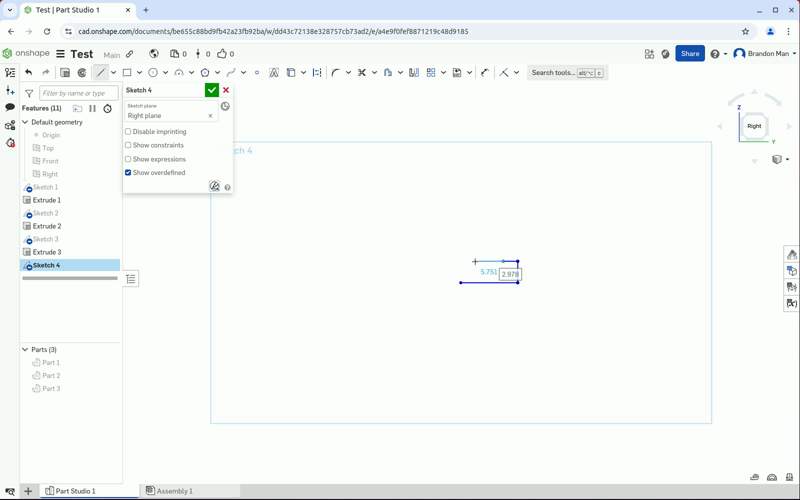
key_down(shift)
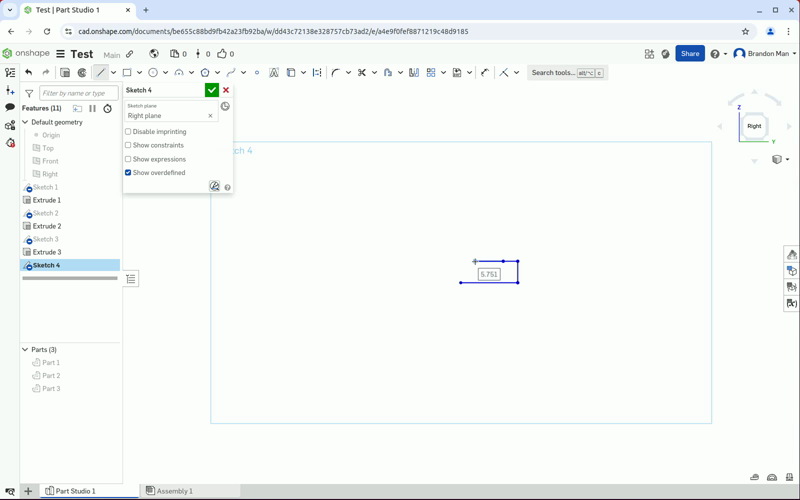
mouse_move(505, 261)
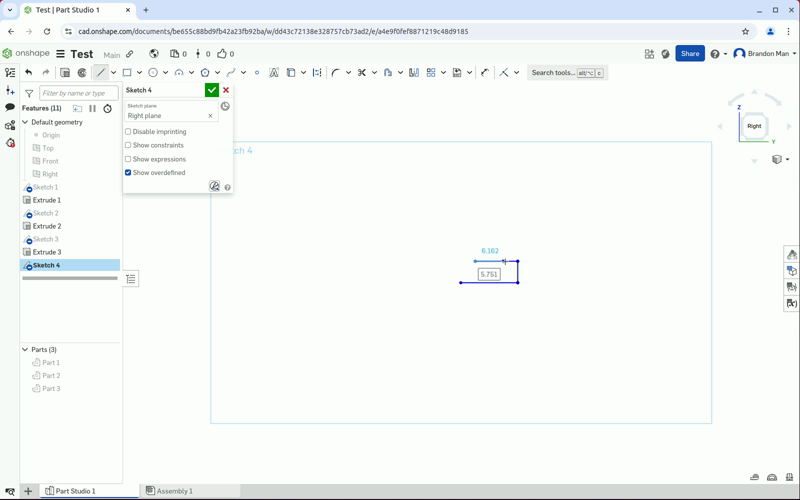
mouse_move(460, 261)
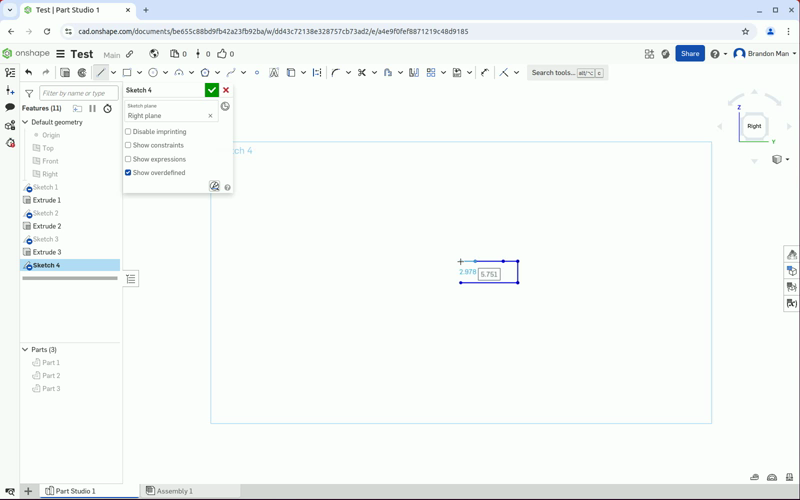
click(460, 261)
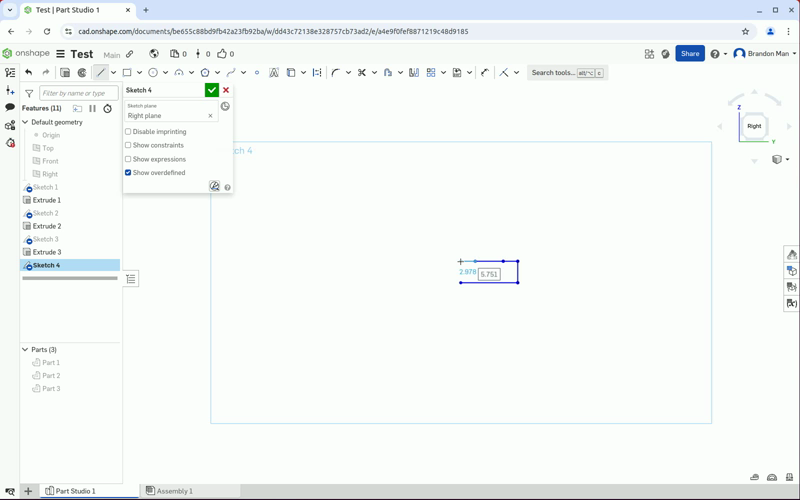
key_up(shift)
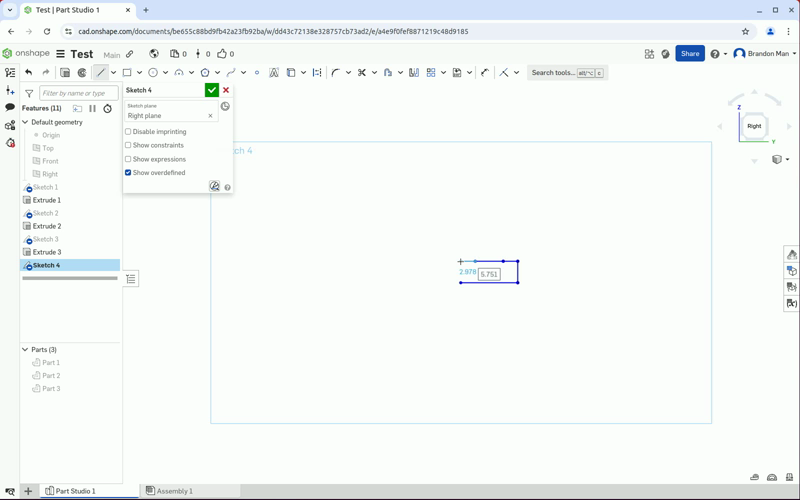
mouse_move(490, 261)
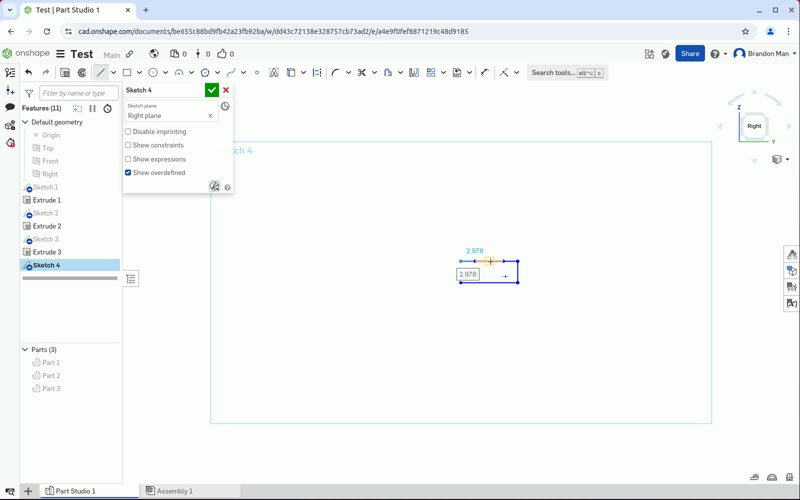
key_down(shift)
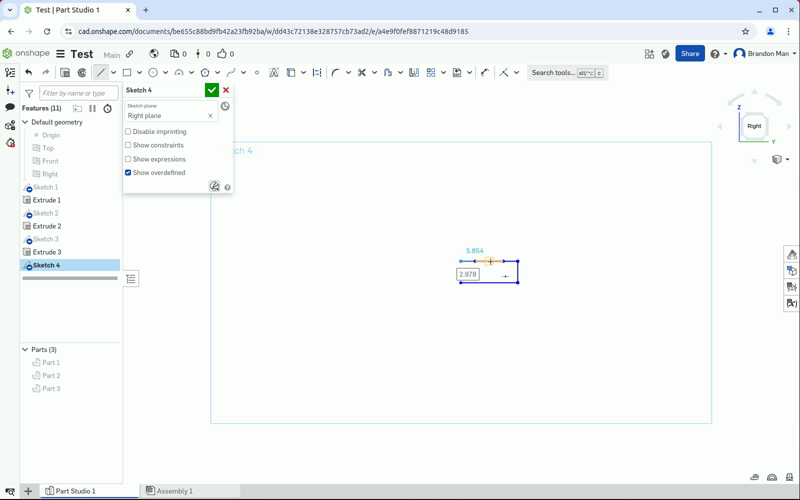
mouse_move(460, 282)
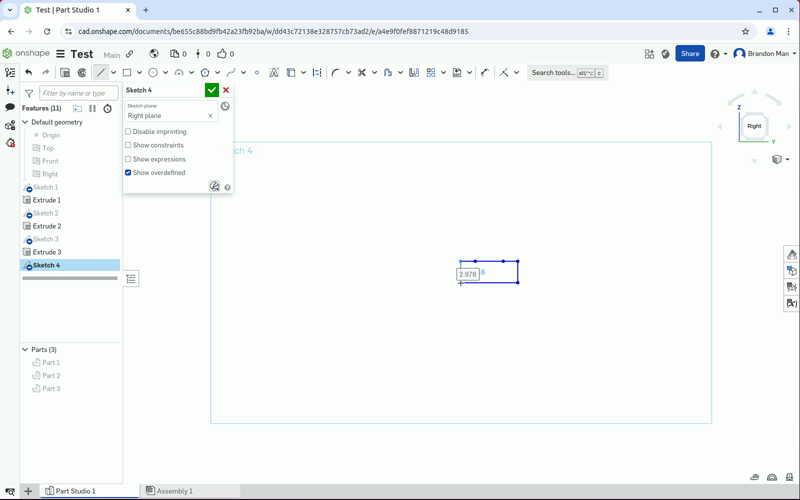
key_up(shift)
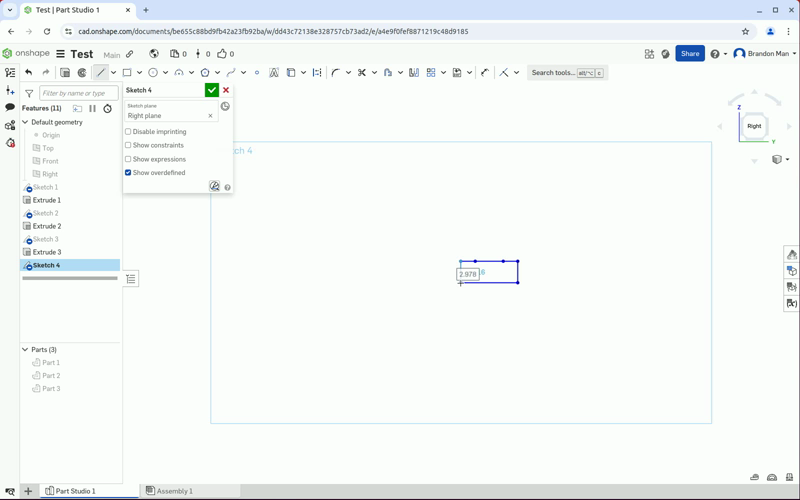
click(460, 282)
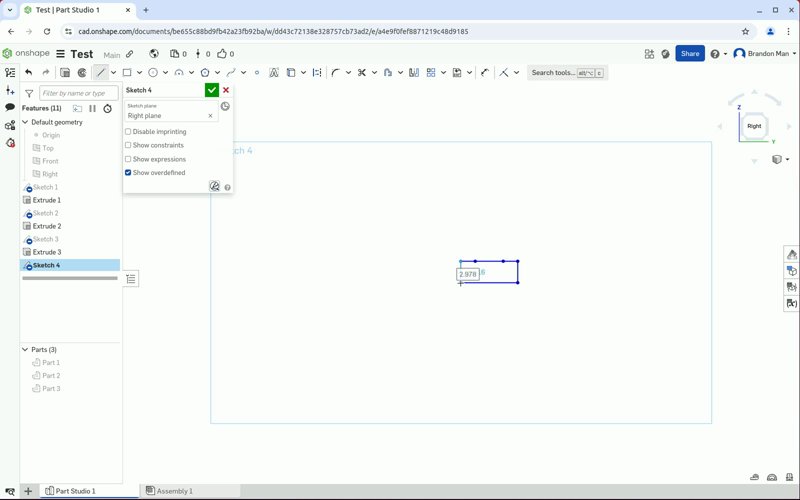
key(esc)
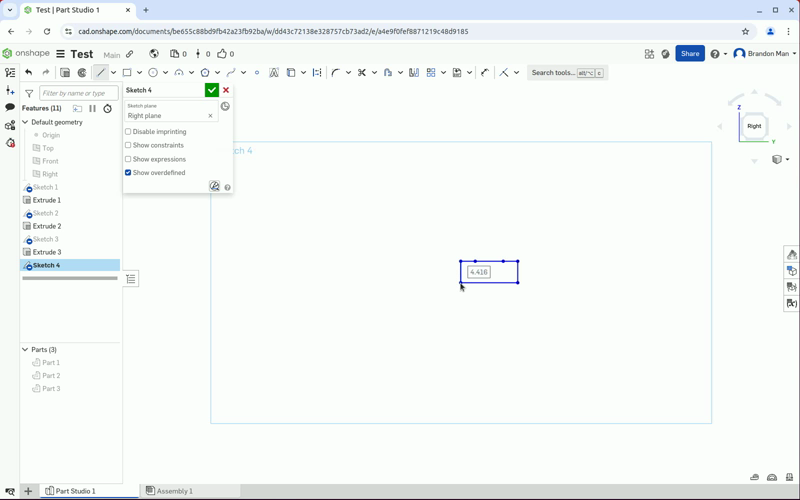
mouse_move(470, 264)
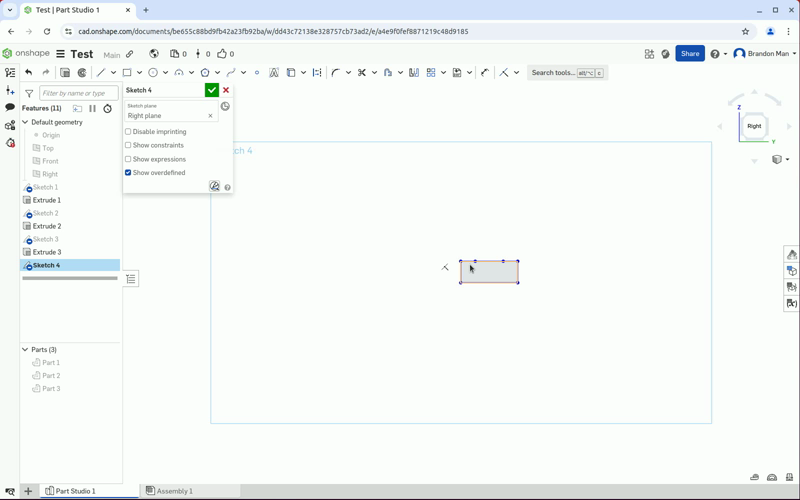
scroll(6)
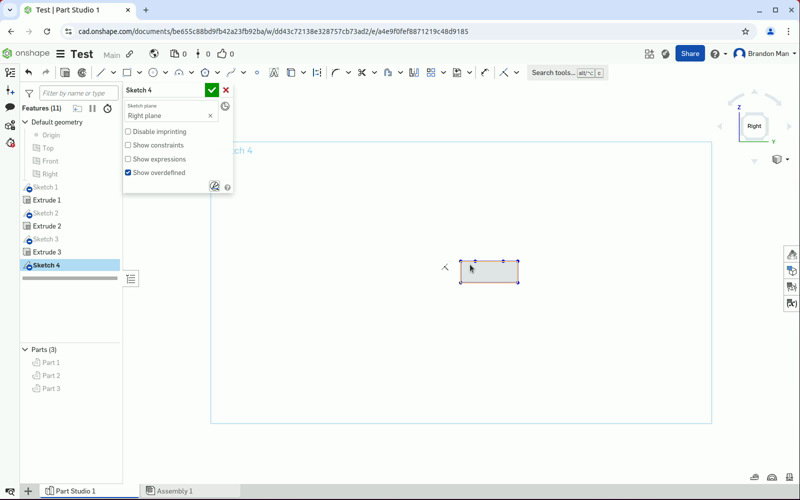
scroll(6)
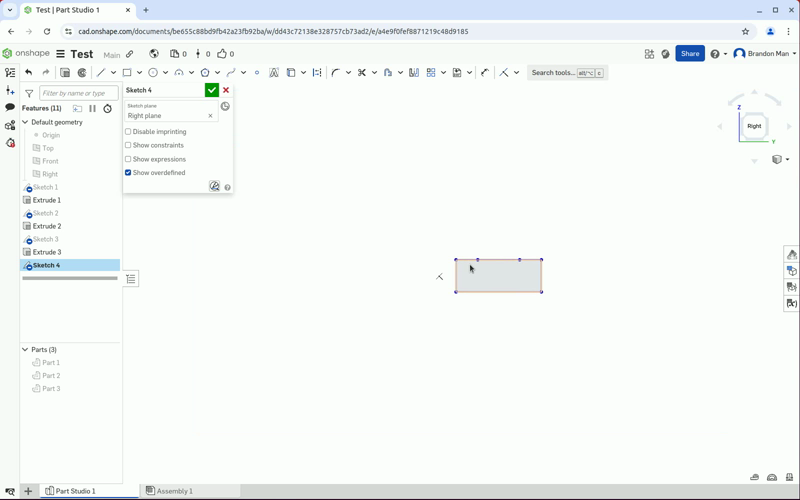
scroll(6)
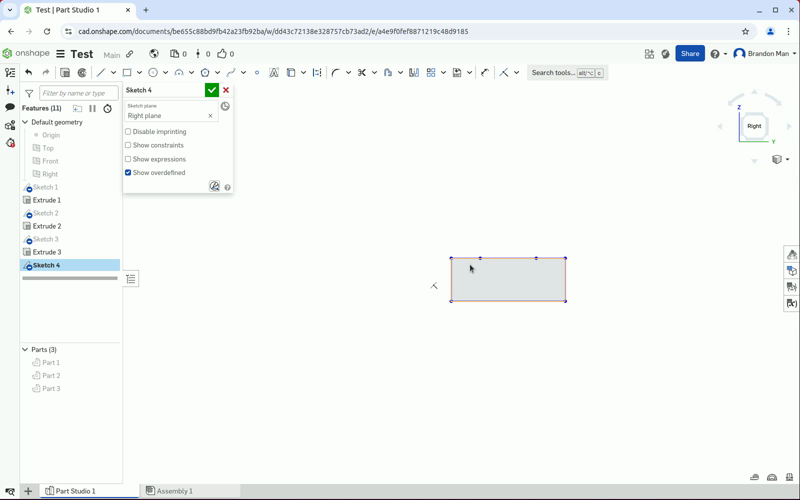
scroll(6)
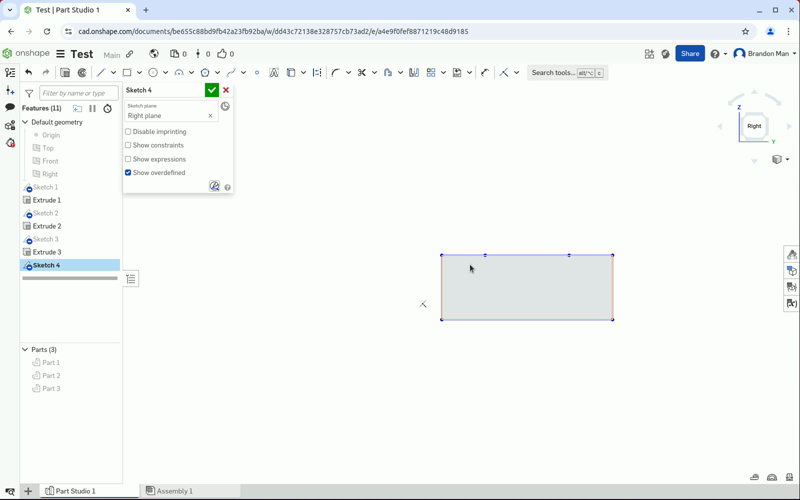
scroll(6)
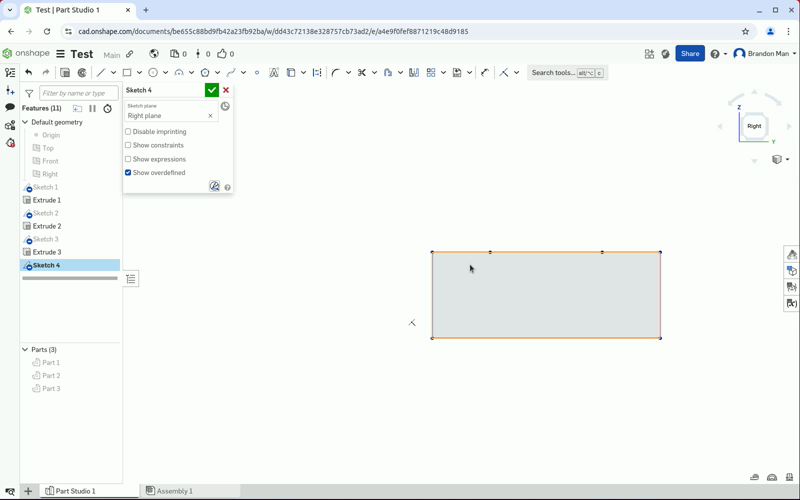
scroll(6)
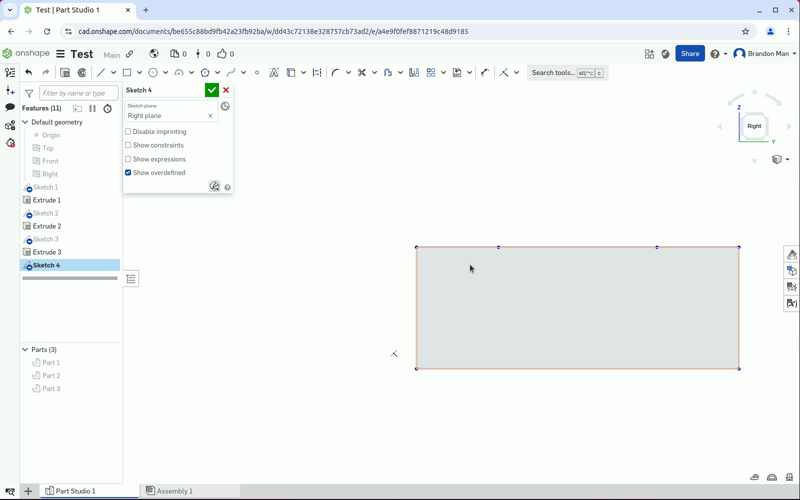
scroll(6)
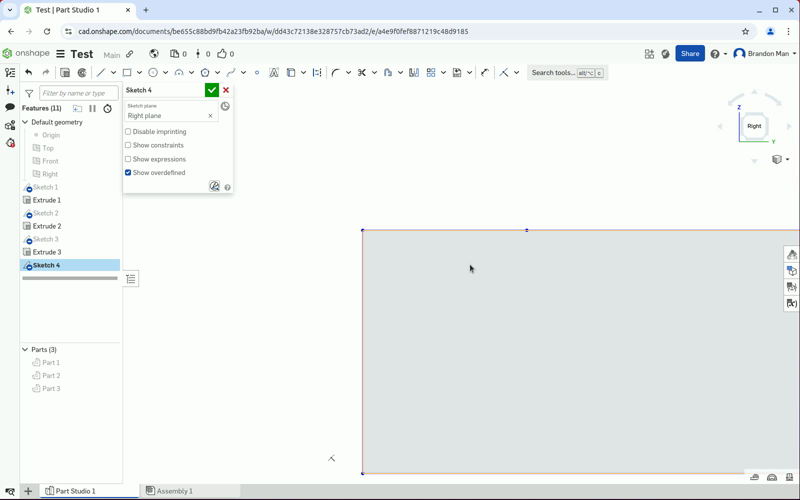
click(470, 264)
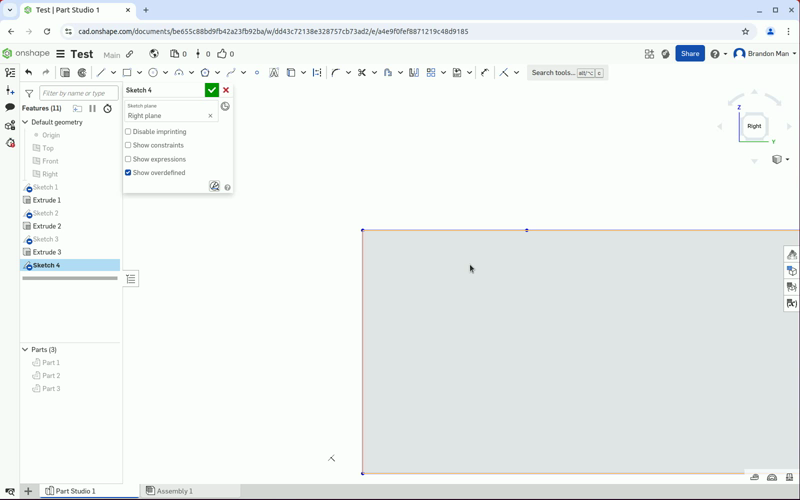
scroll(-6)
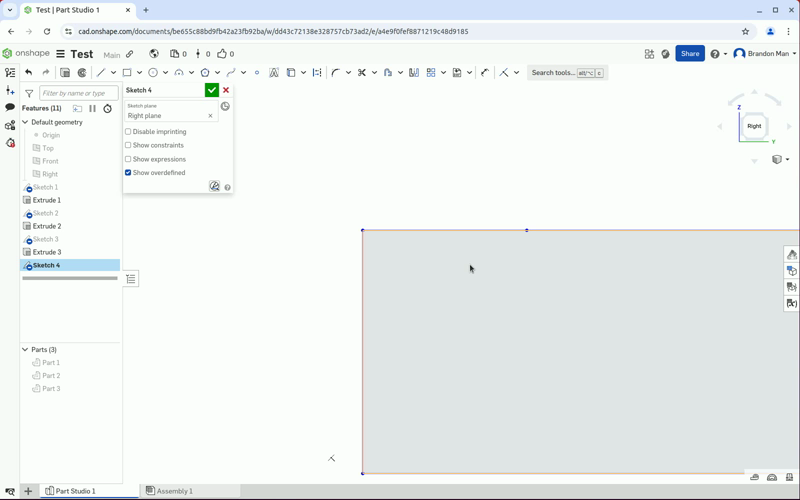
scroll(-6)
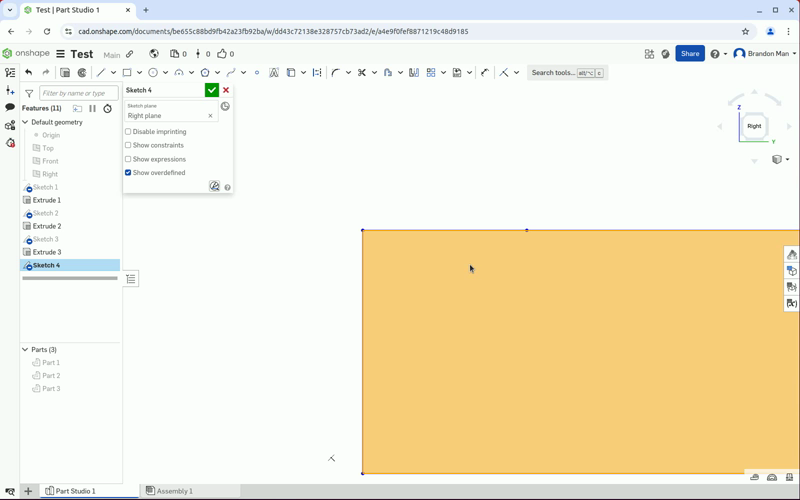
scroll(-6)
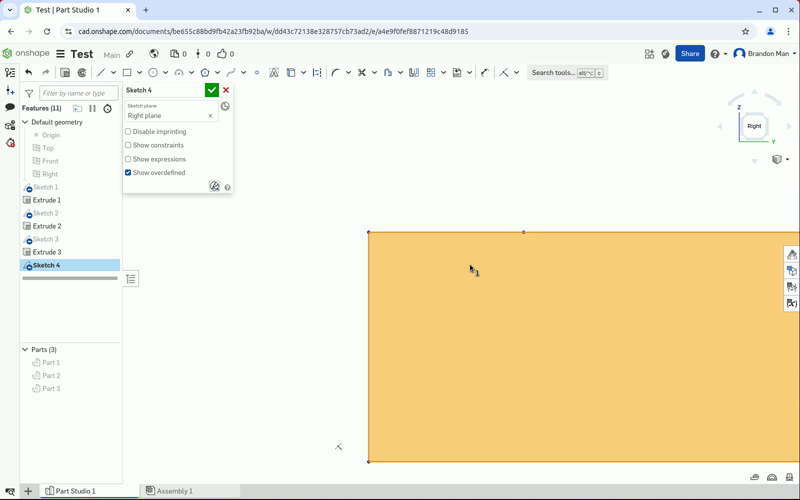
scroll(-6)
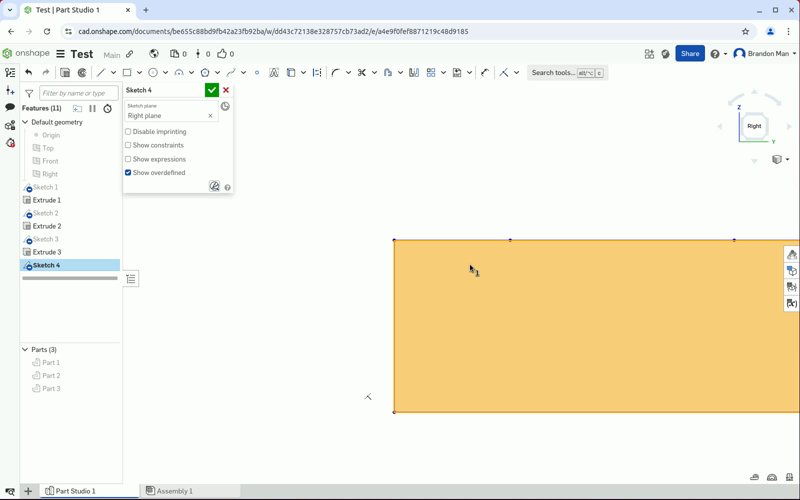
scroll(-6)
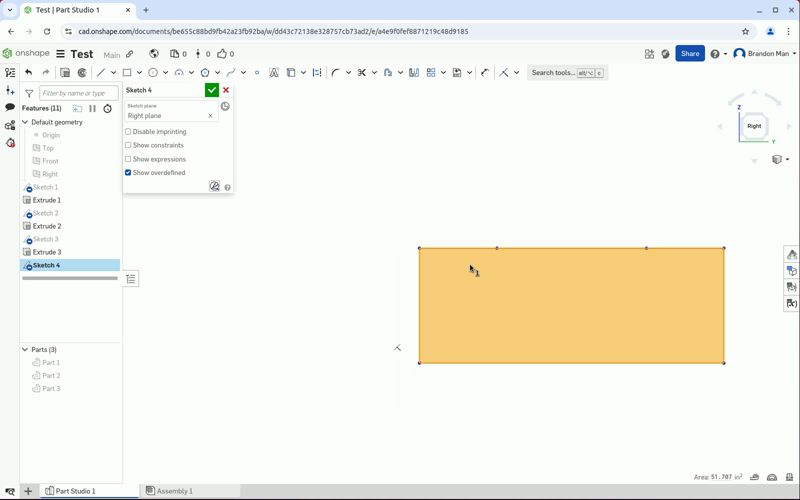
scroll(-6)
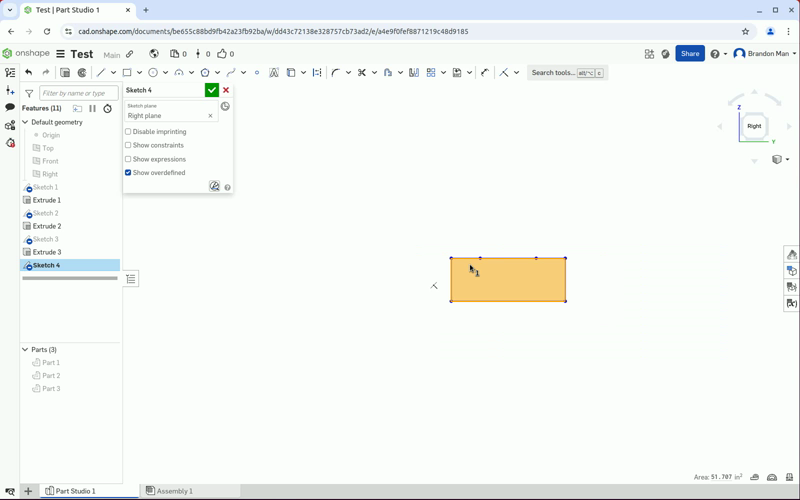
scroll(-6)
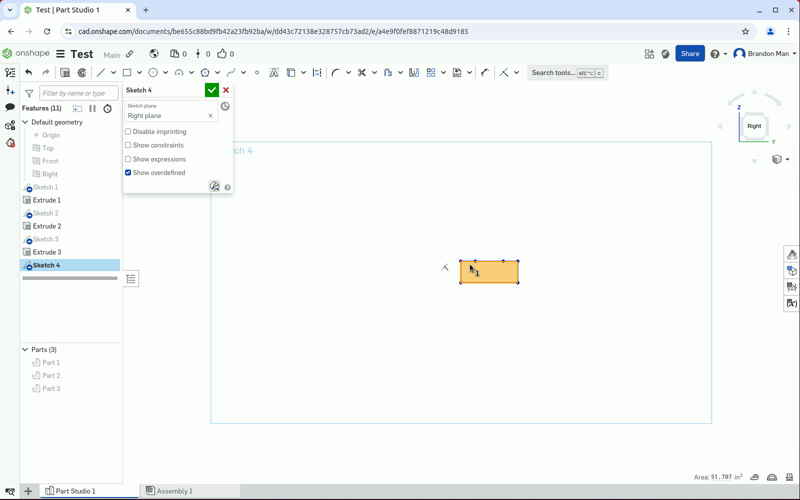
mouse_move(73, 352)
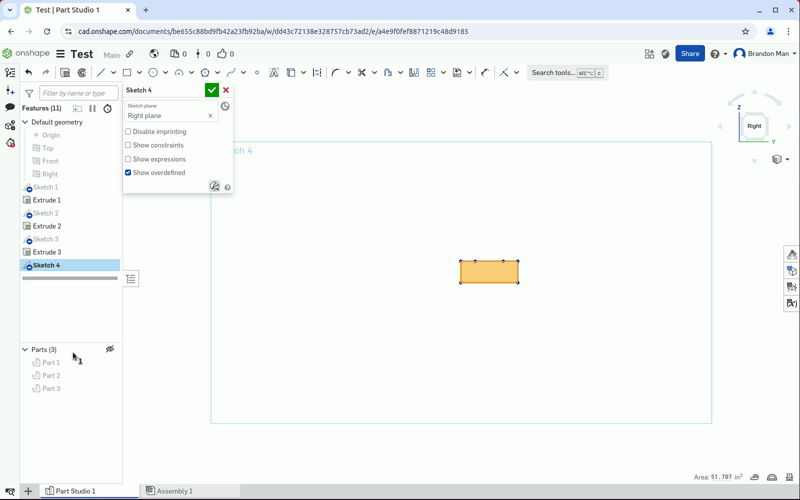
key(shift+y)
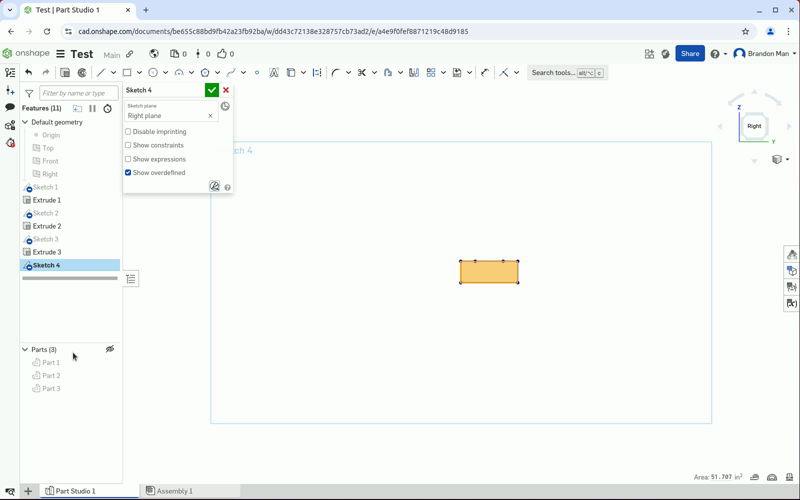
key(shift+e)
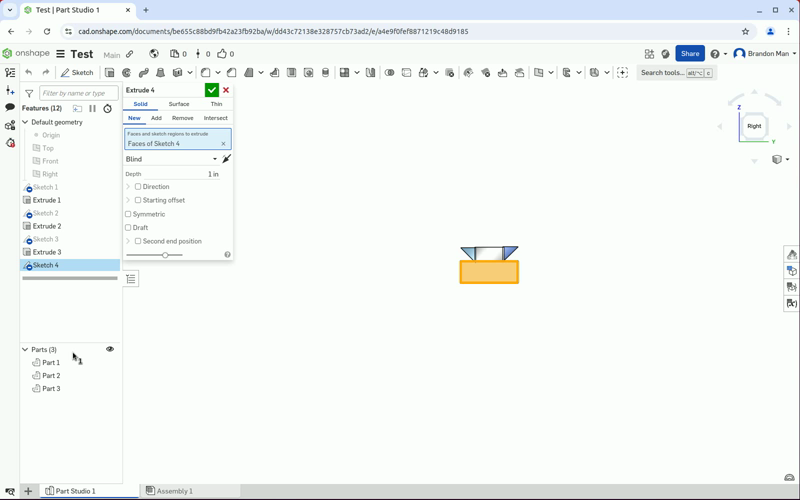
mouse_move(143, 106)
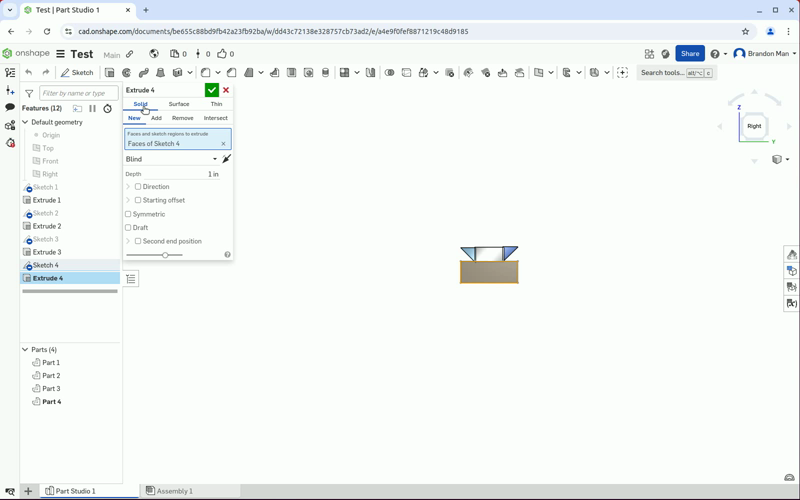
click(143, 106)
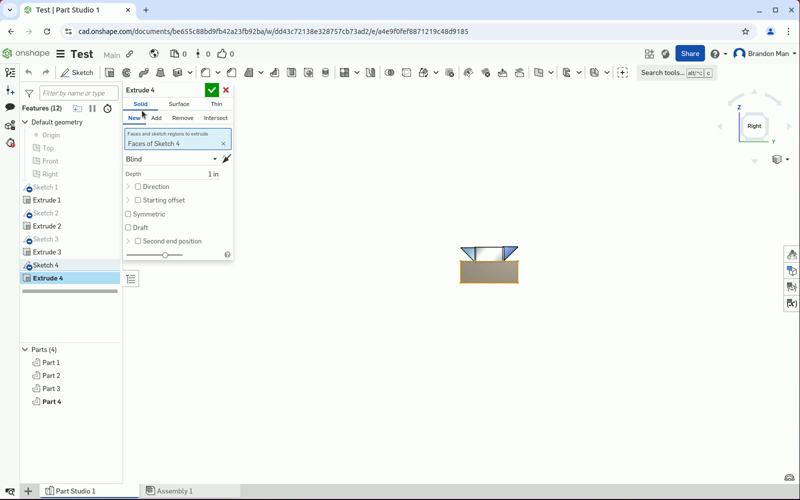
mouse_move(137, 120)
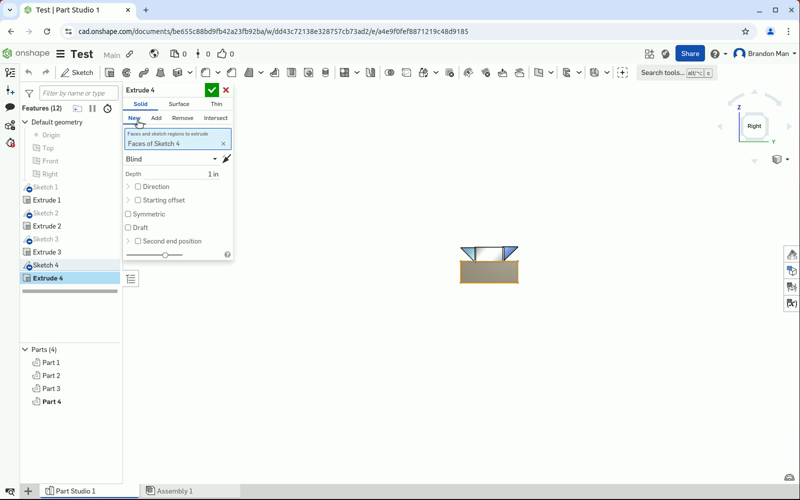
click(137, 120)
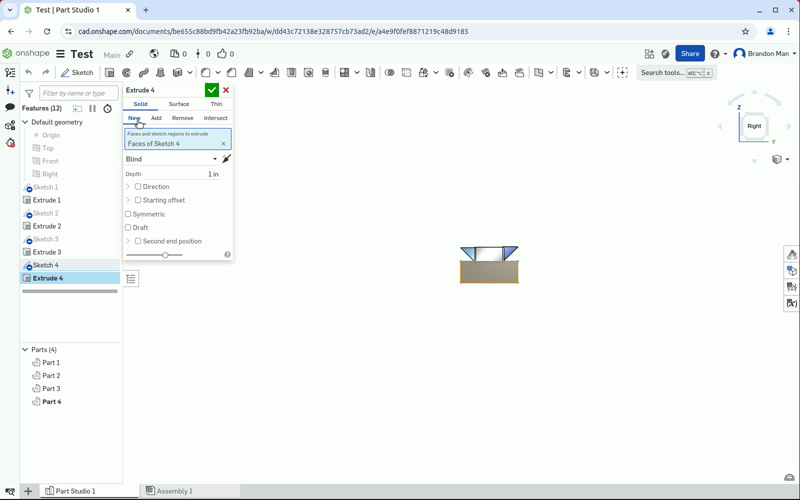
key(tab, 4)
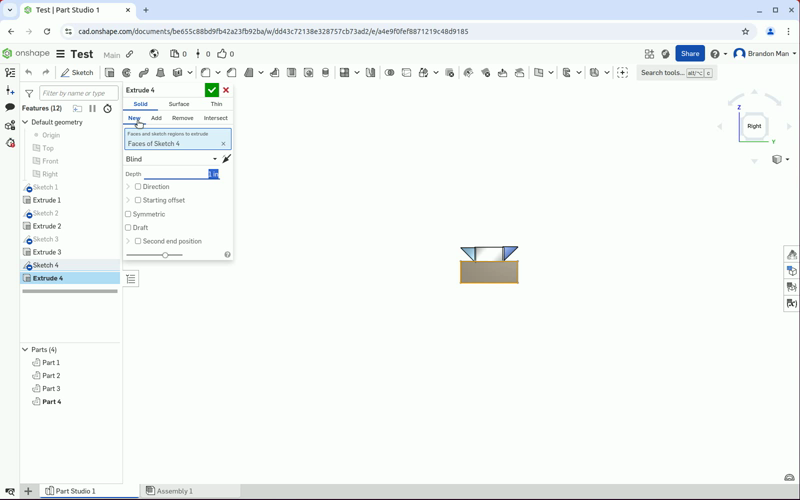
text(23.108)
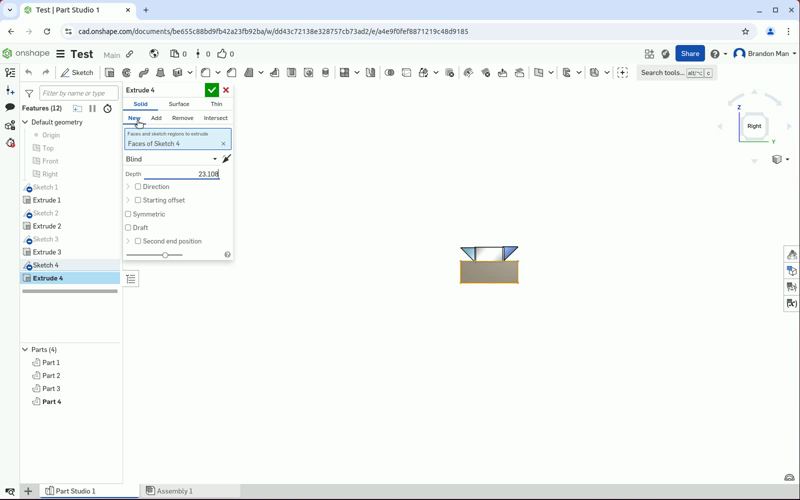
key(enter)
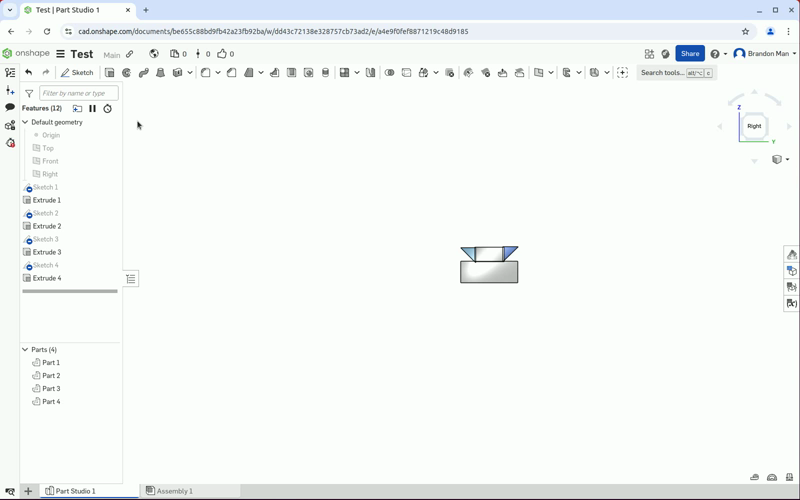
key(shift+h)
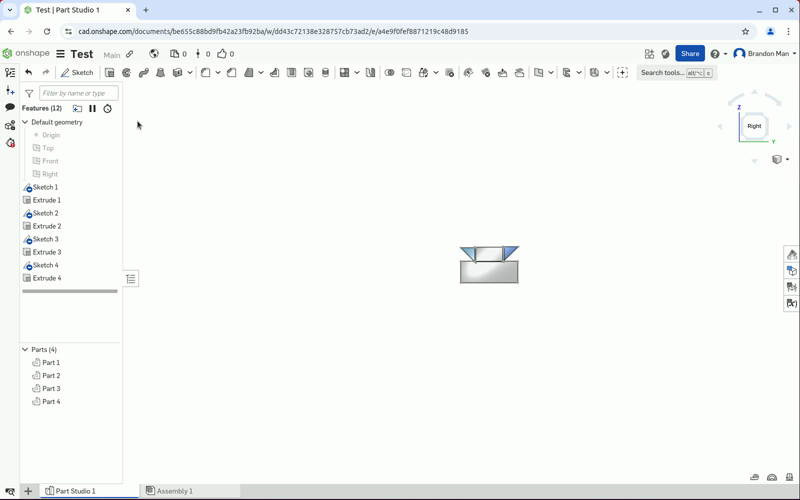
key(shift+h)
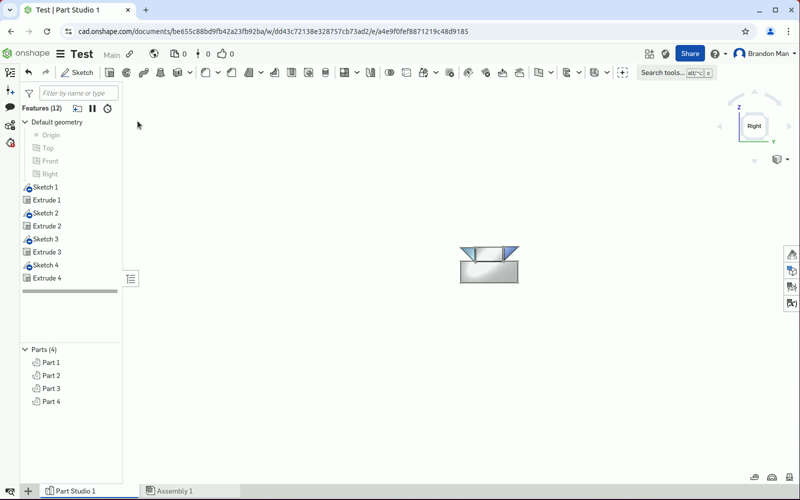
key(shift+7)
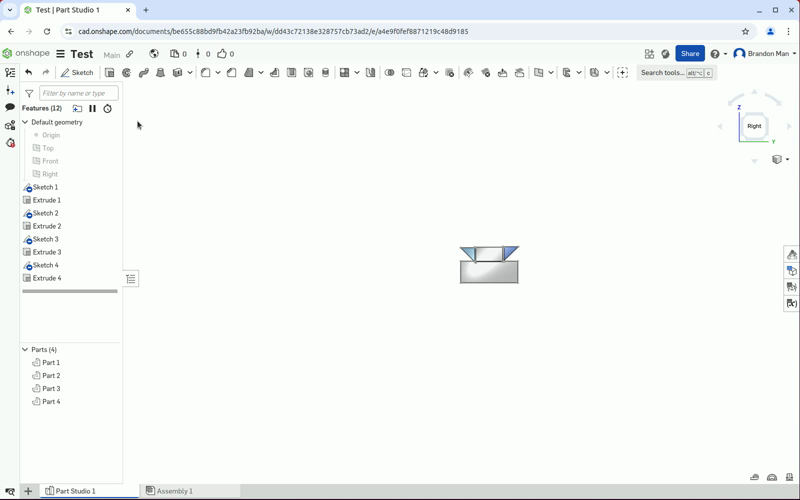
key(right, 2)
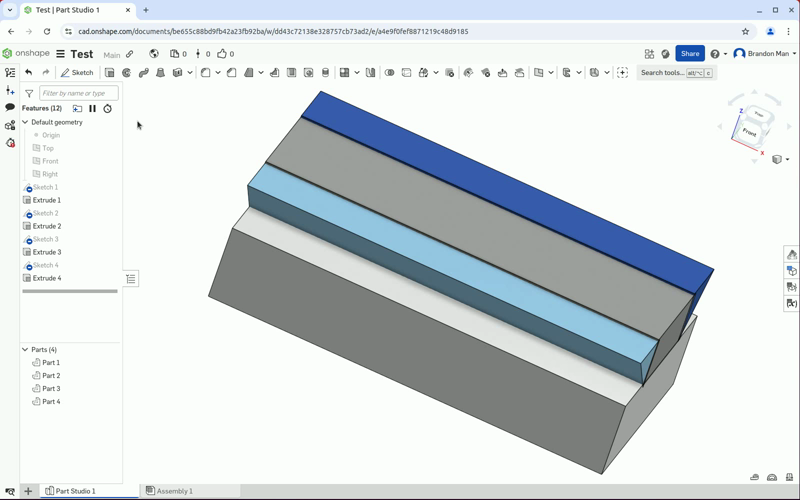
key(down, 2)
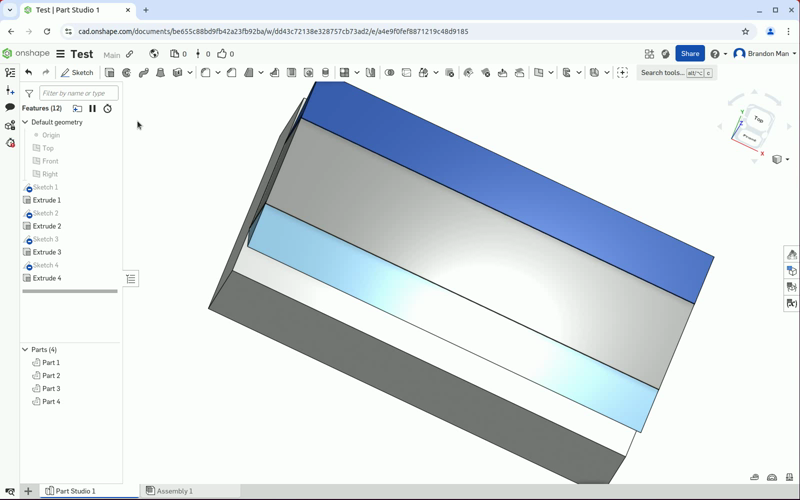
key(up, 2)
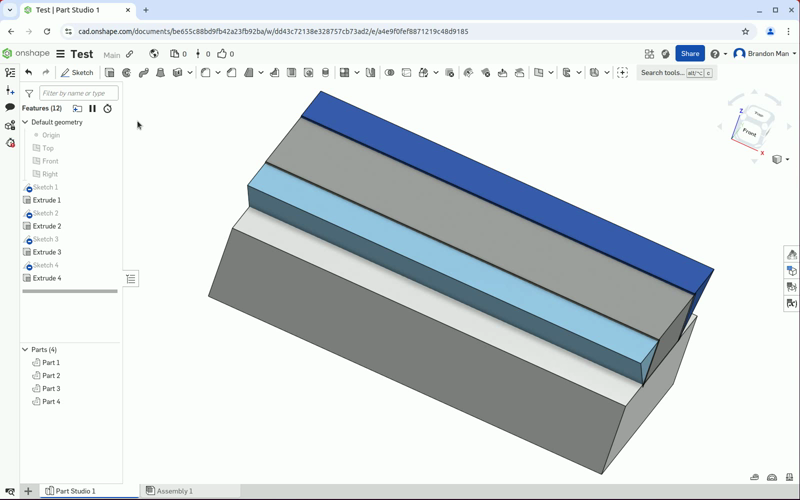
key(left, 2)
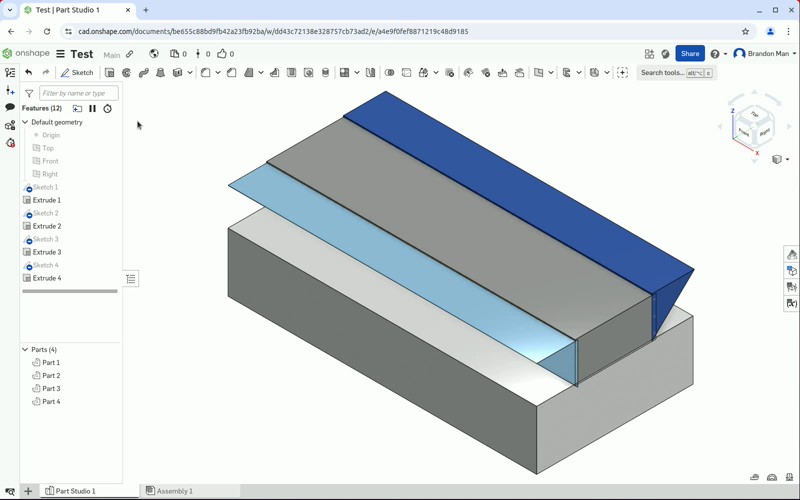
mouse_move(73, 189)
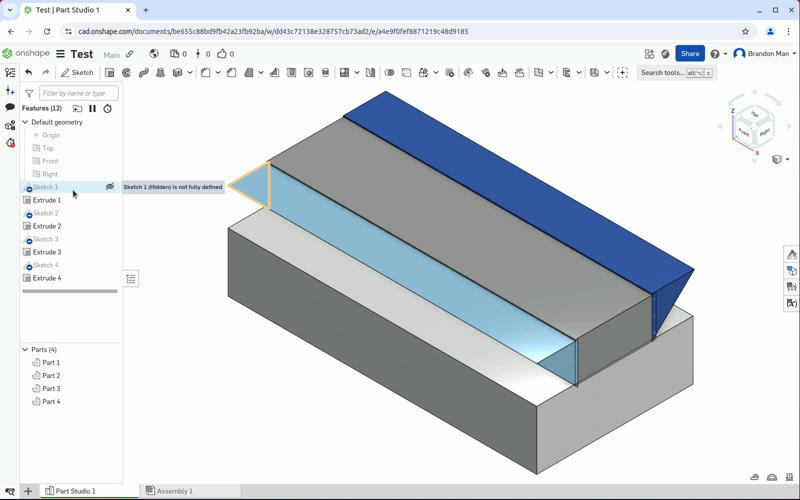
click(73, 189)